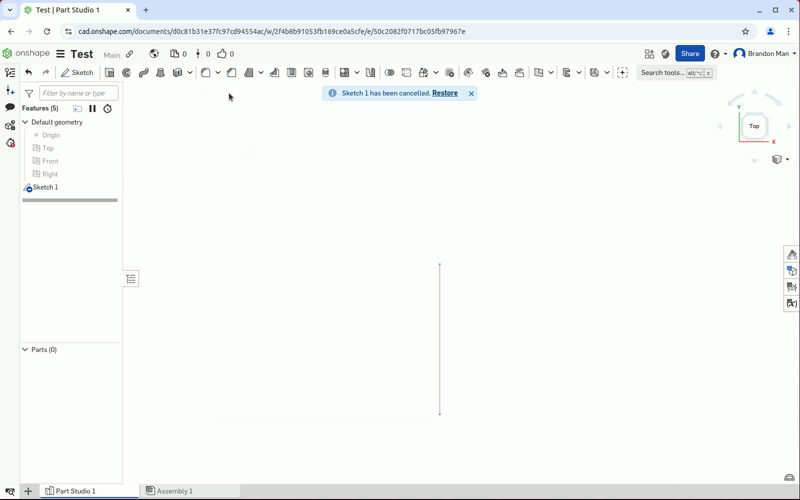
key(shift+h)
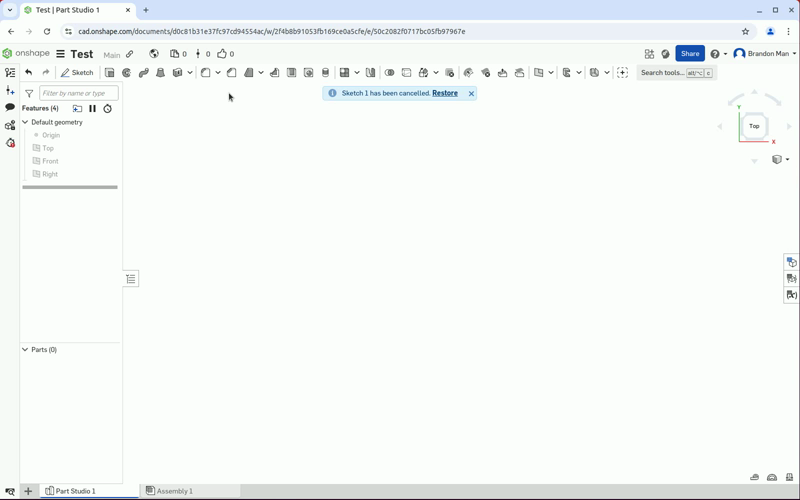
mouse_move(73, 352)
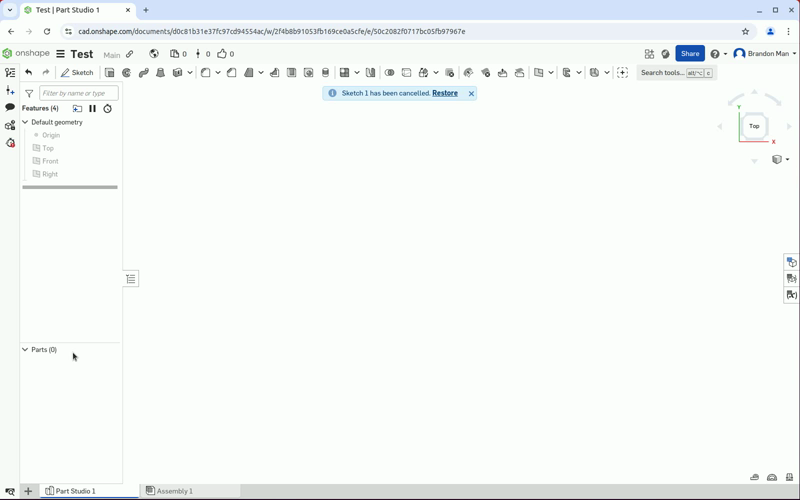
key(y)
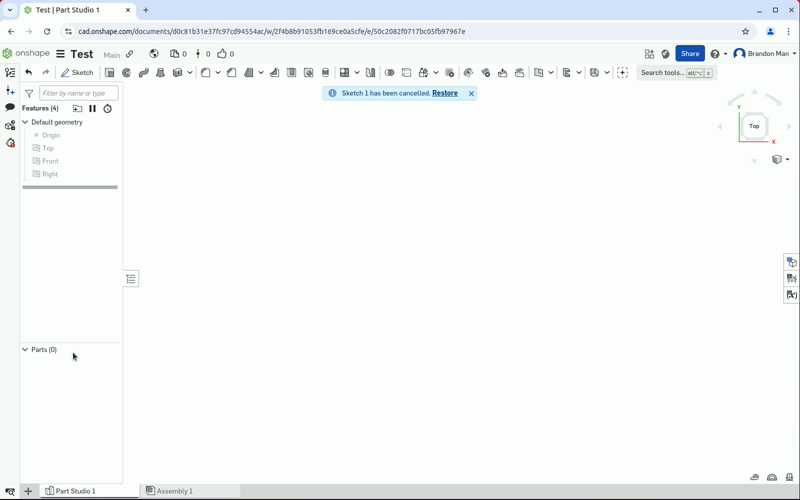
key(shift+p)
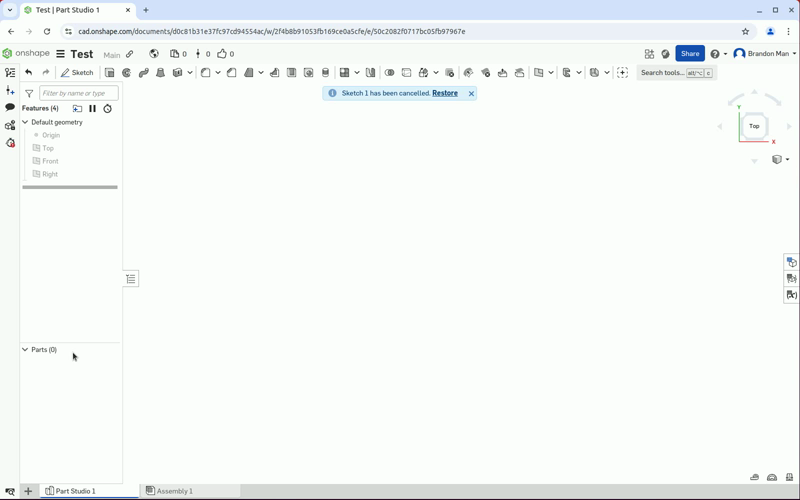
key(space)
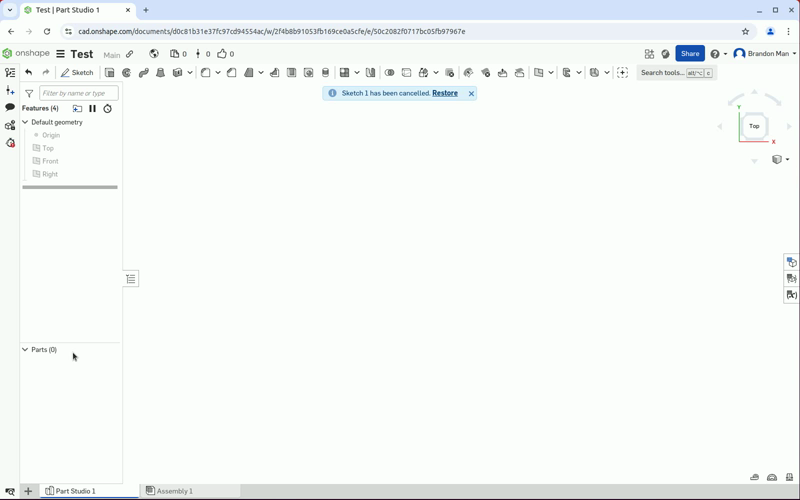
key_down(shift)
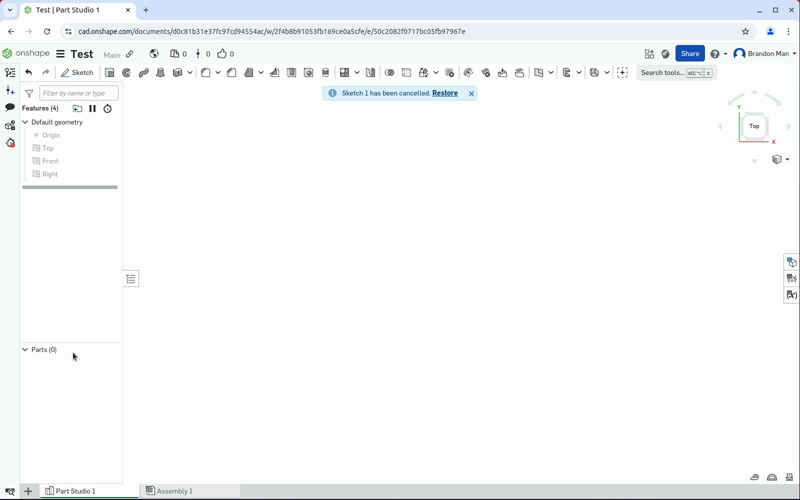
key(up)
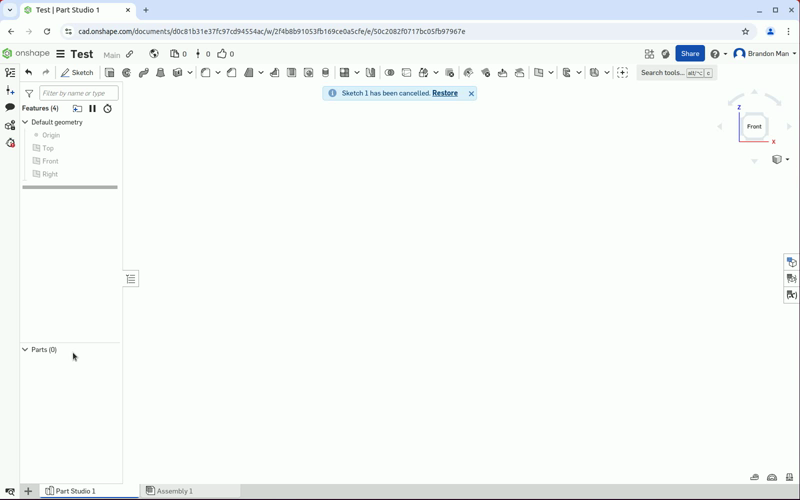
key_up(shift)
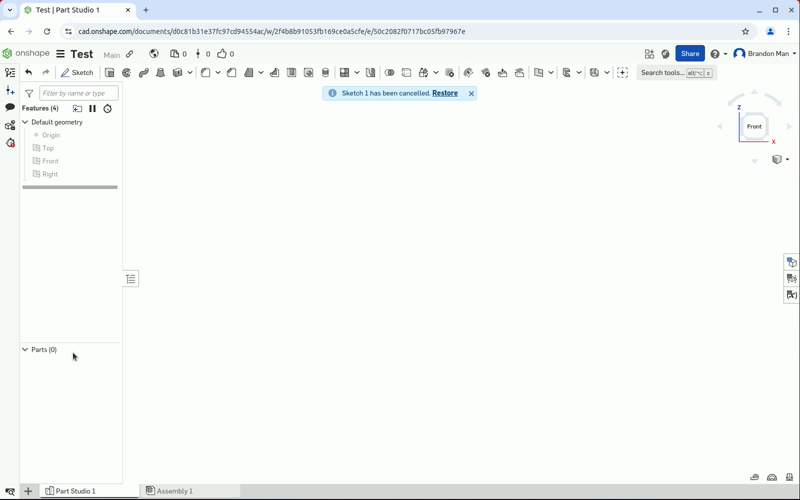
mouse_move(73, 352)
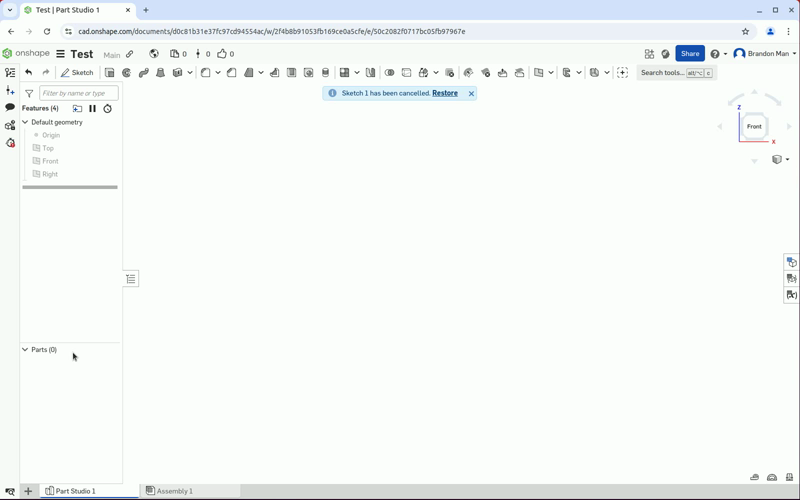
key(shift+y)
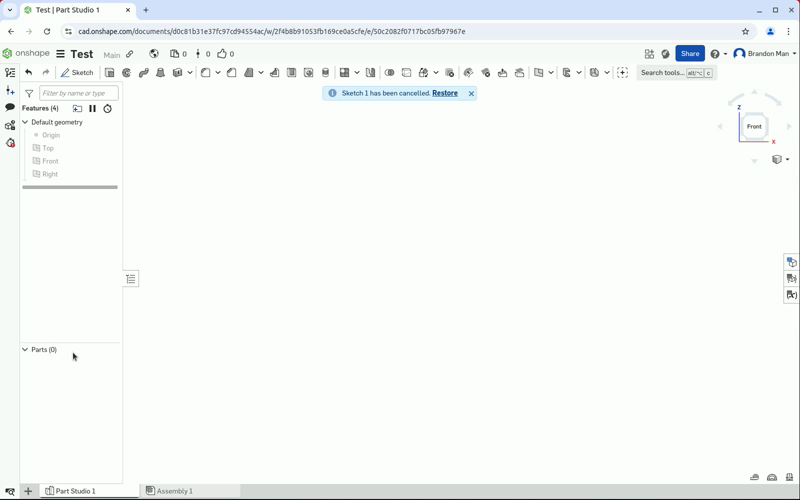
key(shift+s)
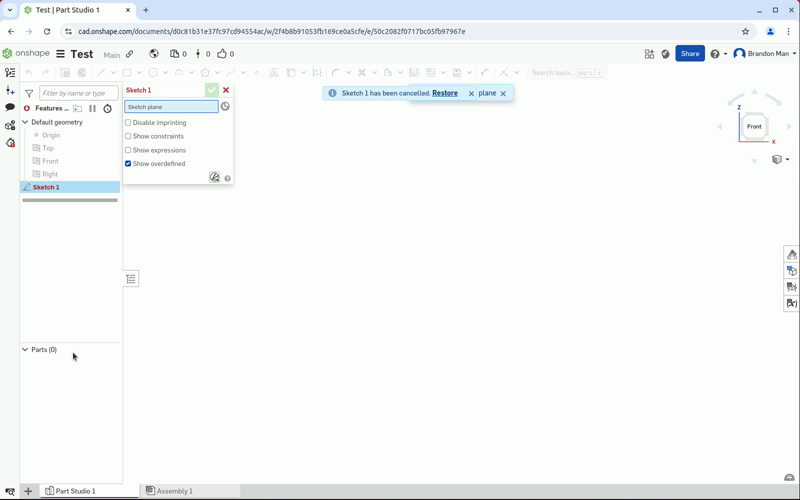
mouse_move(73, 163)
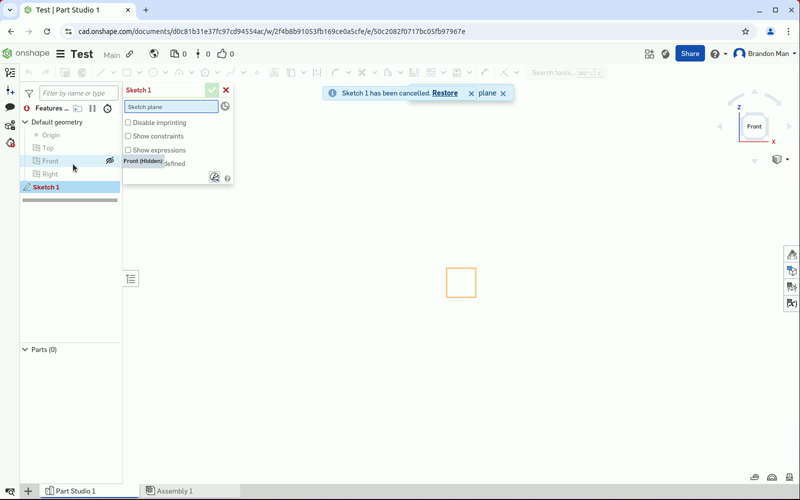
click(73, 163)
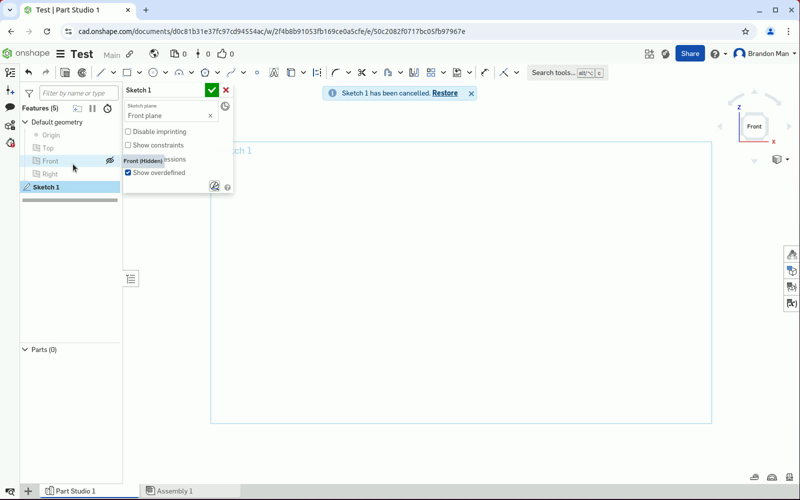
mouse_move(73, 352)
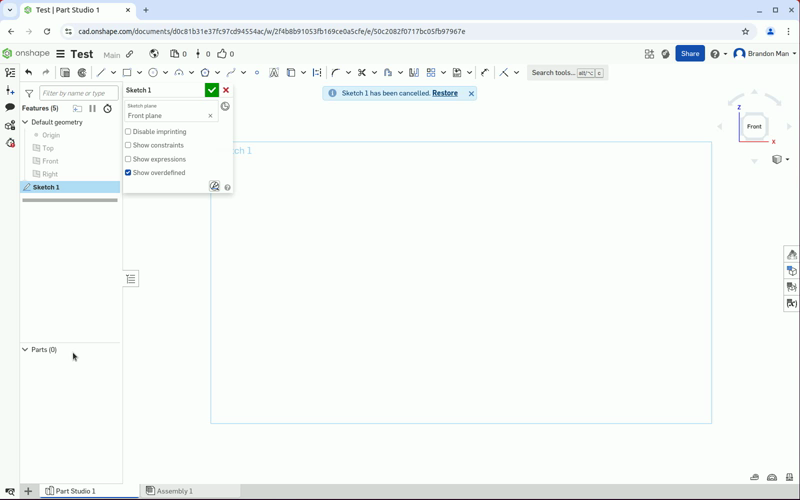
key(y)
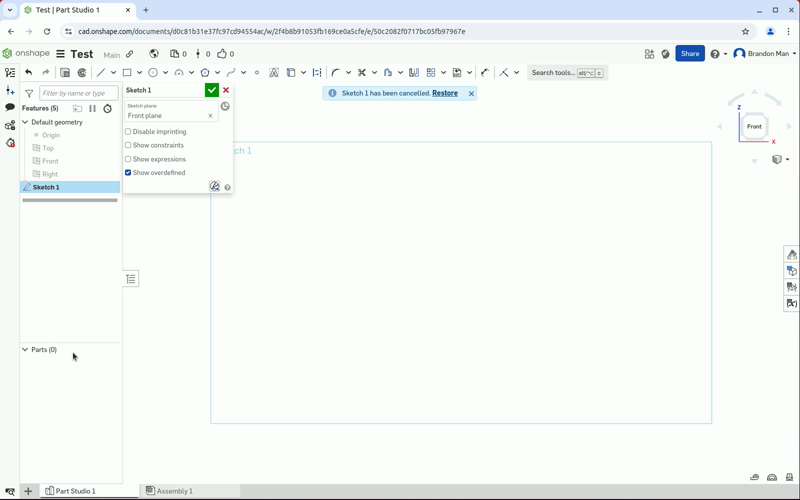
key(l)
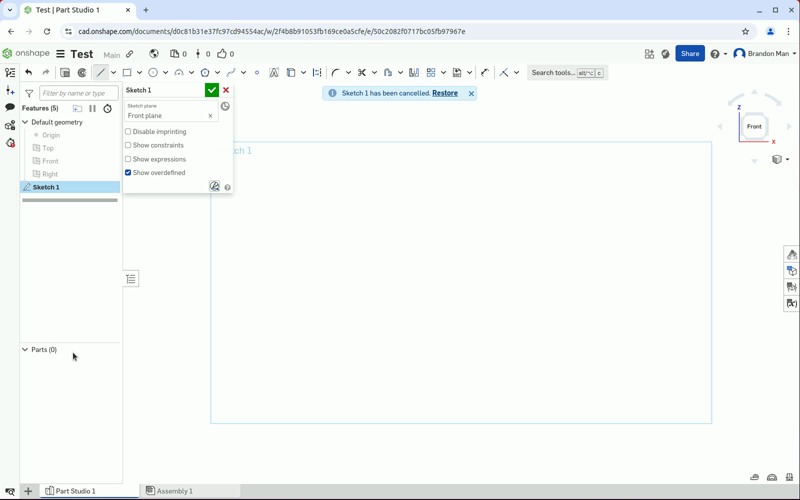
key_down(shift)
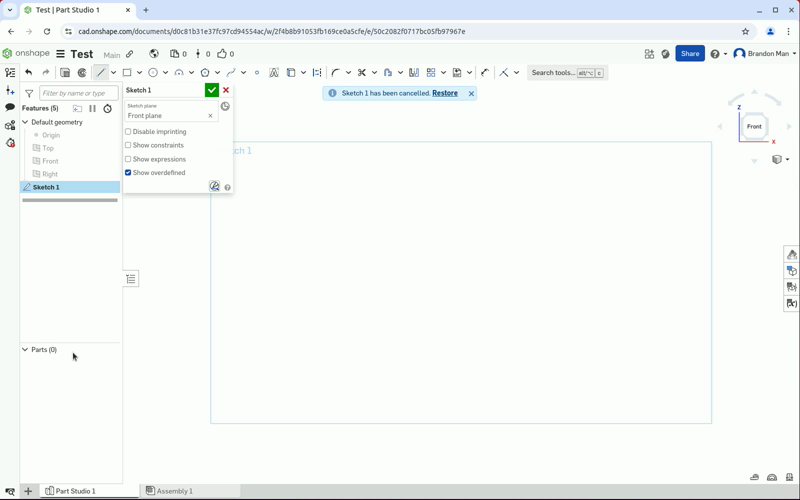
mouse_move(348, 343)
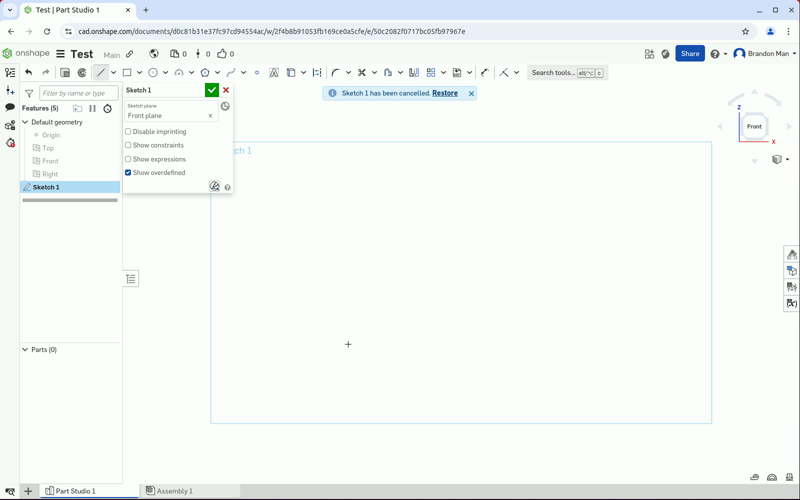
click(348, 343)
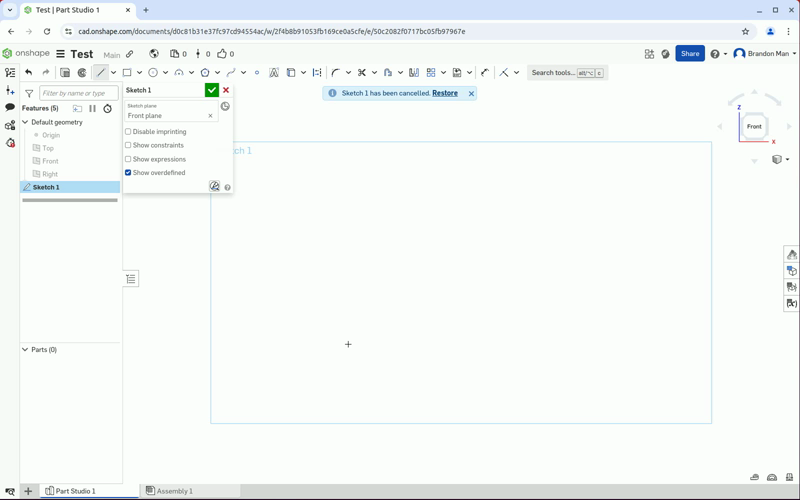
key_up(shift)
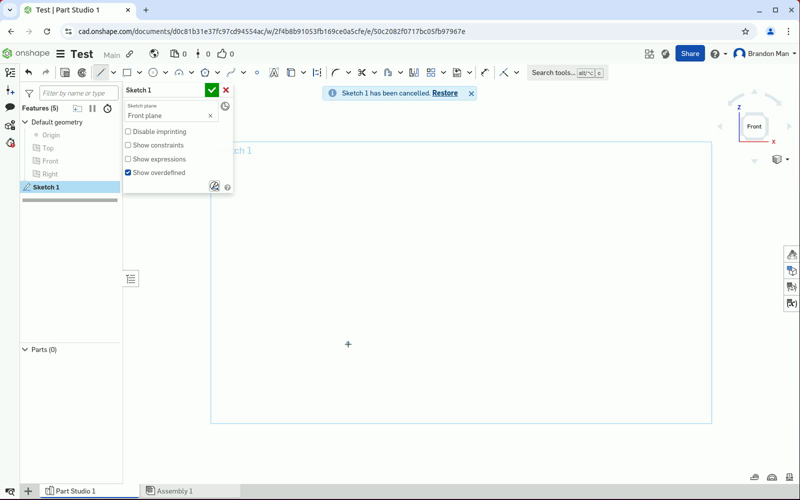
key_down(shift)
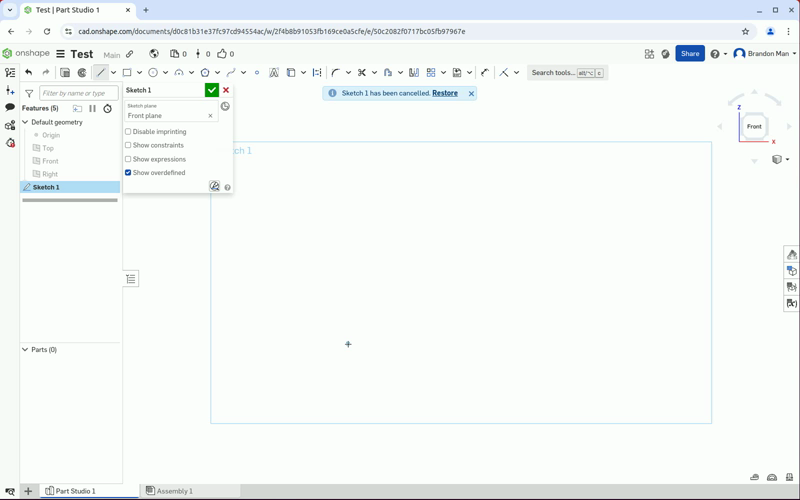
mouse_move(572, 343)
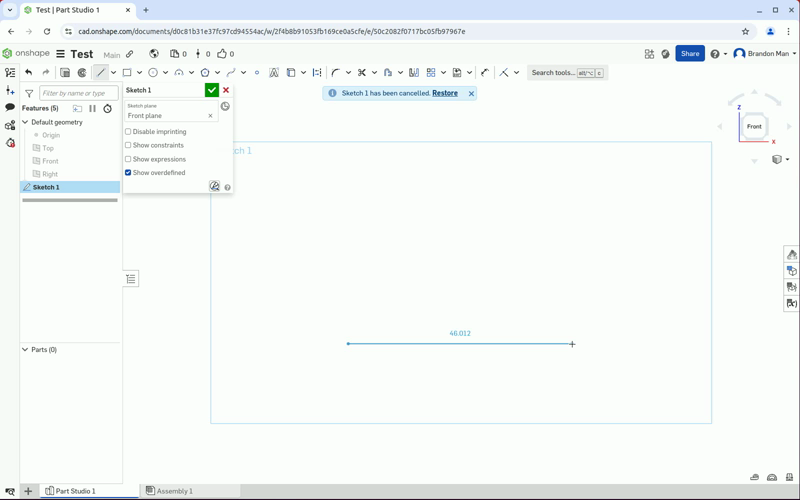
click(572, 343)
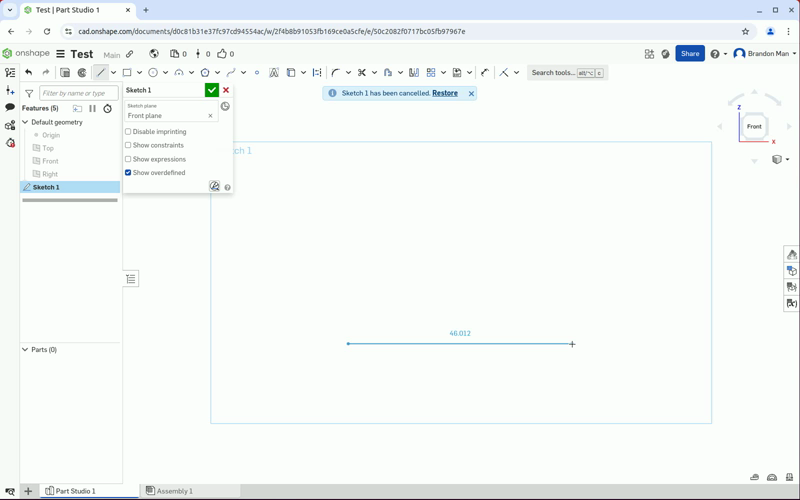
key_up(shift)
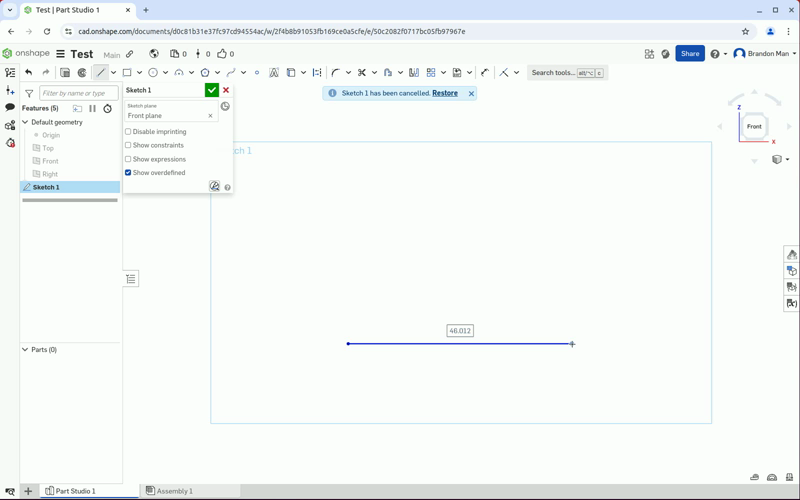
key_down(shift)
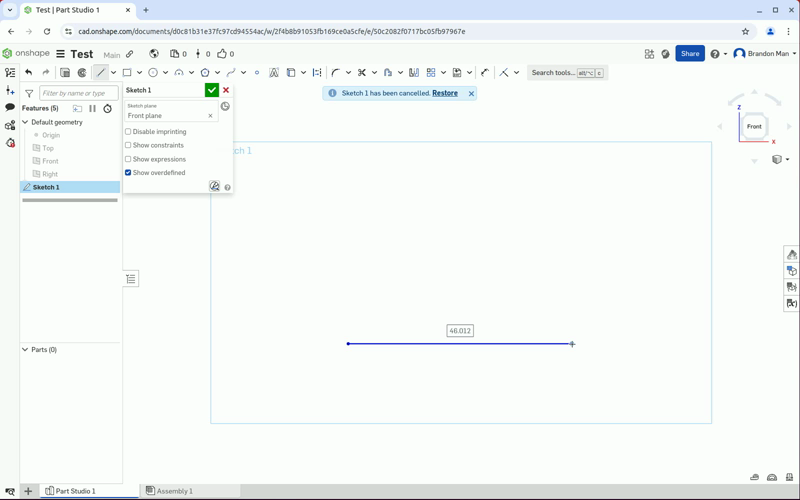
mouse_move(572, 223)
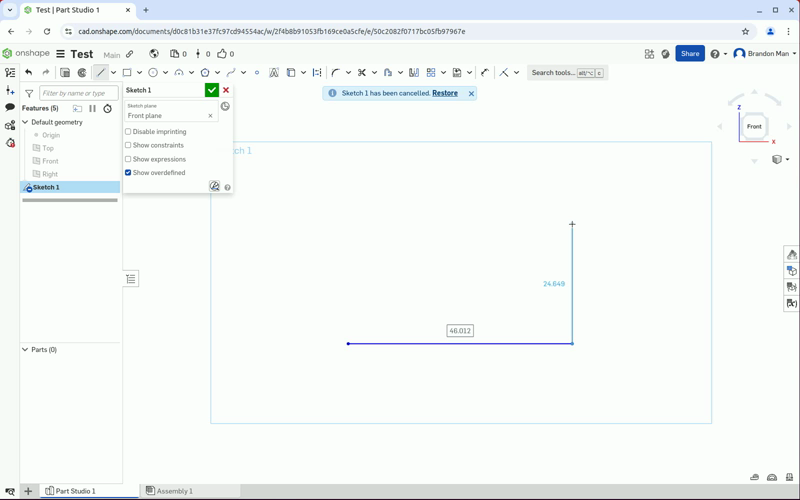
click(572, 223)
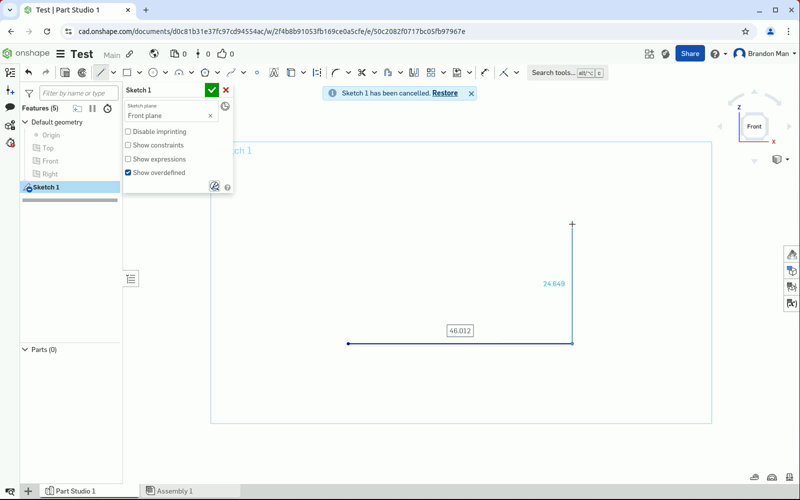
key_up(shift)
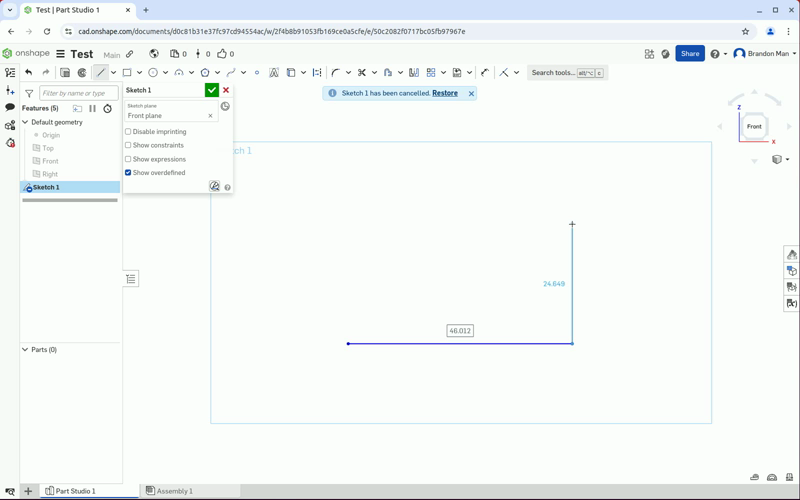
key_down(shift)
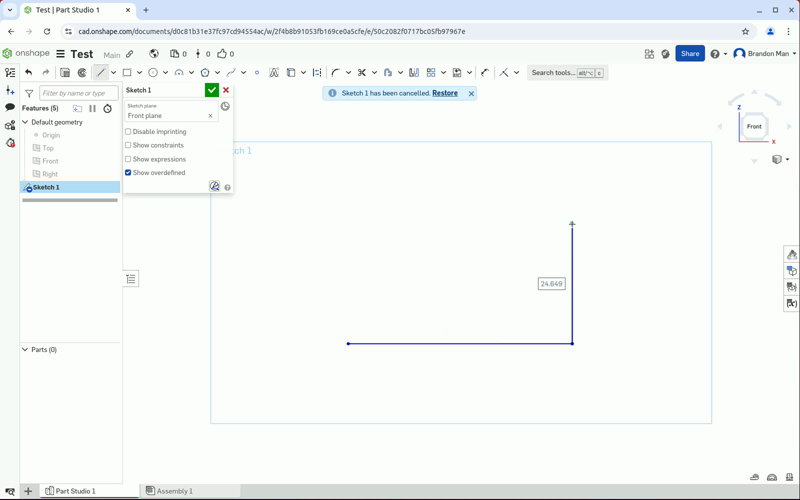
mouse_move(348, 223)
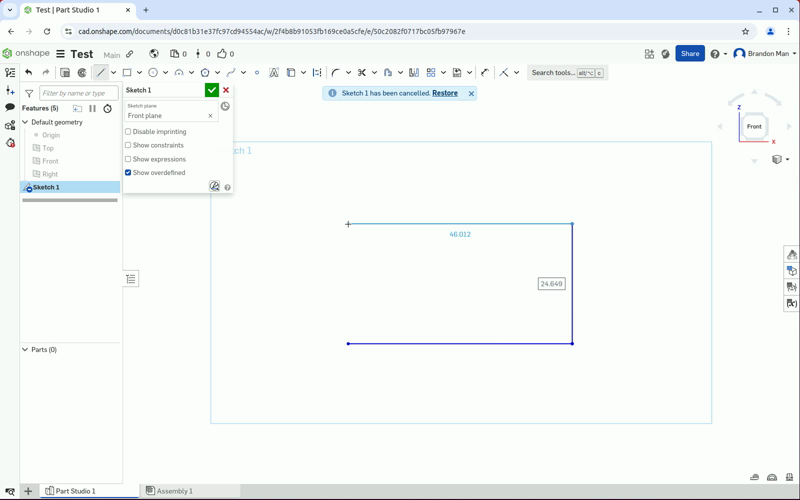
click(348, 223)
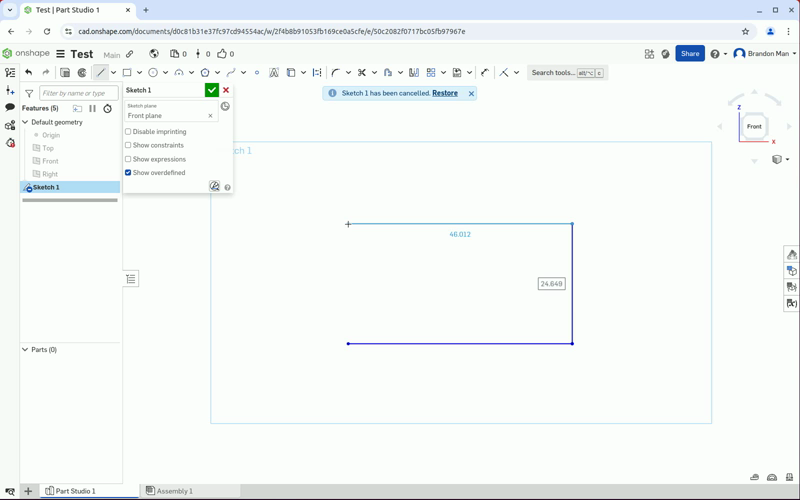
key_up(shift)
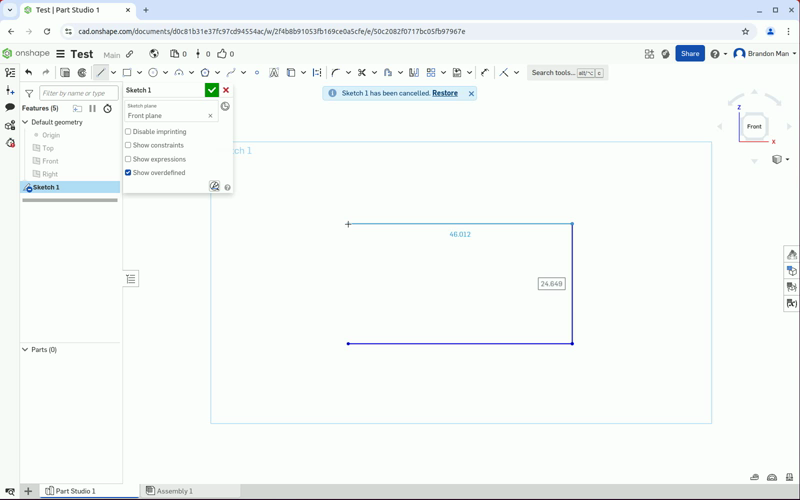
key_down(shift)
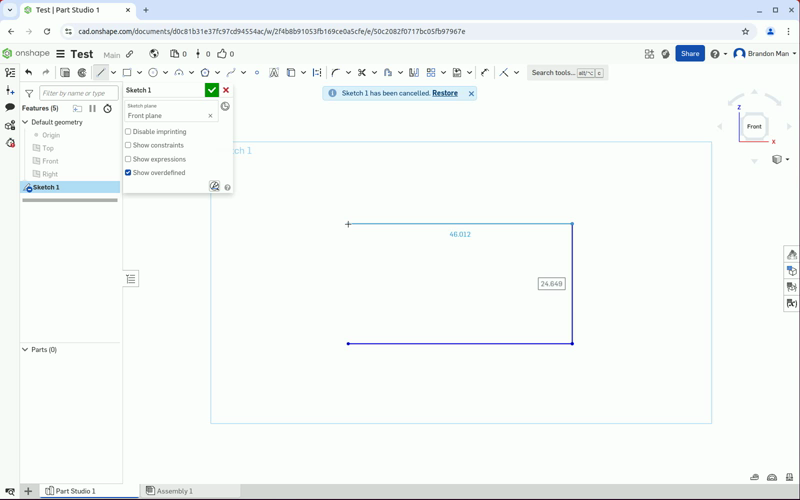
mouse_move(348, 343)
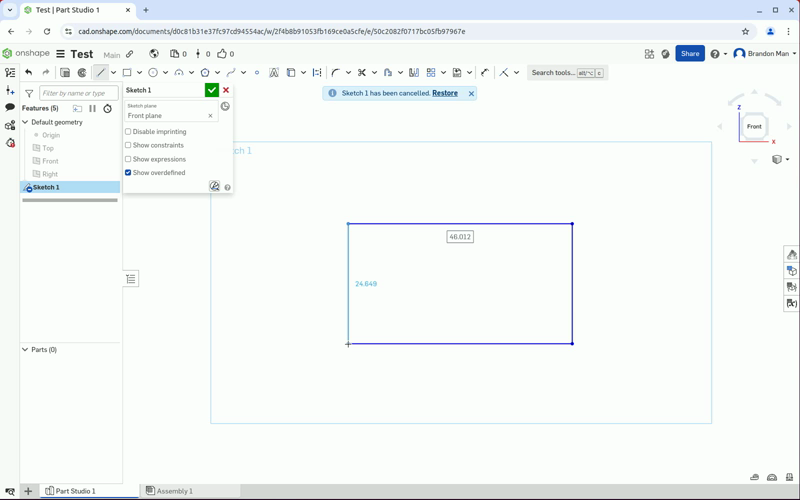
key_up(shift)
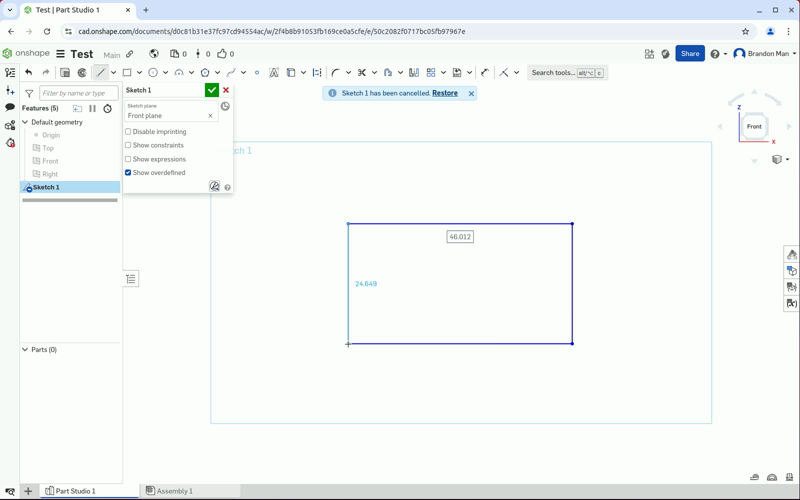
click(348, 343)
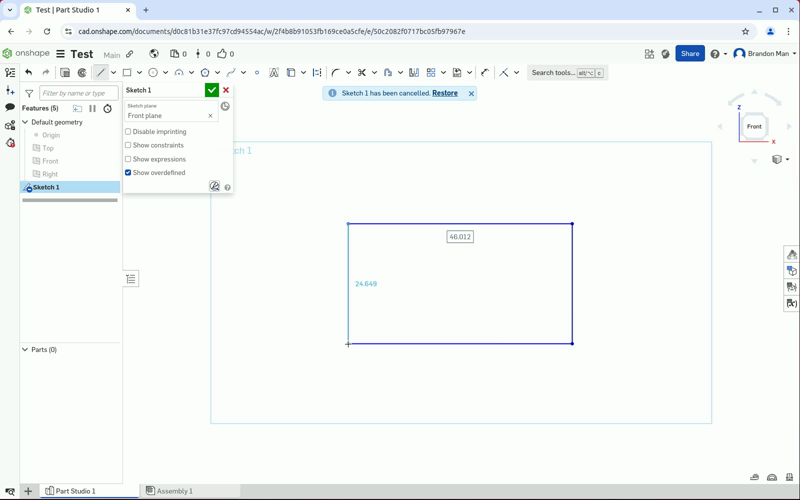
key(esc)
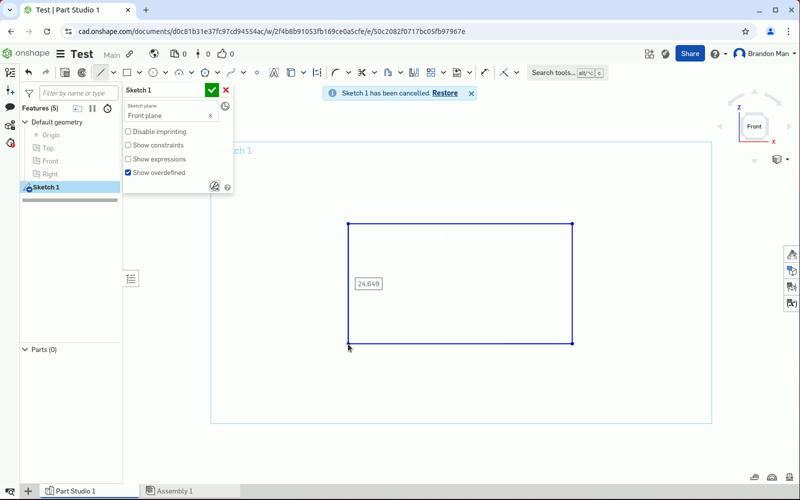
mouse_move(447, 293)
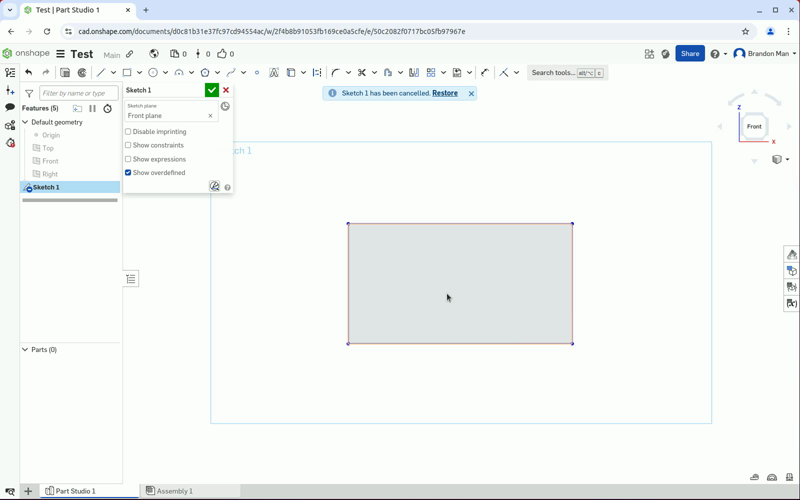
click(447, 293)
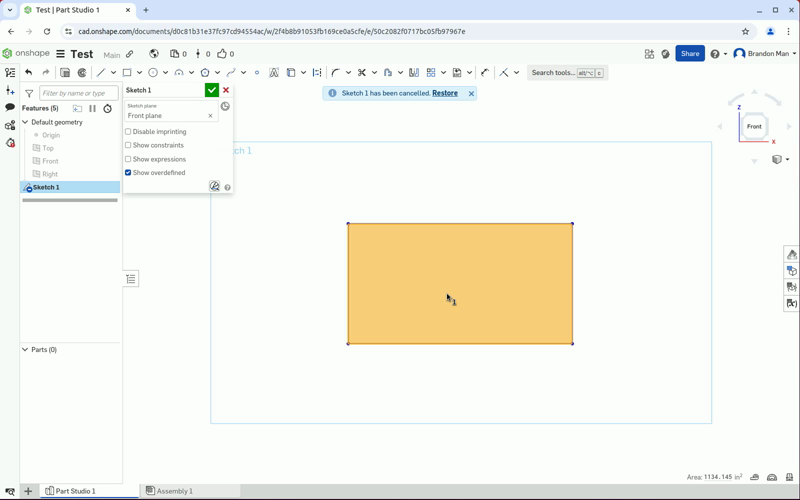
mouse_move(73, 352)
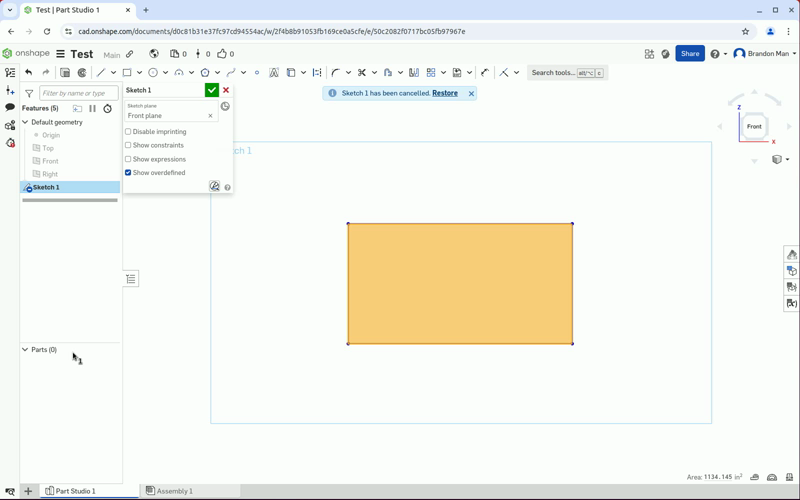
key(shift+y)
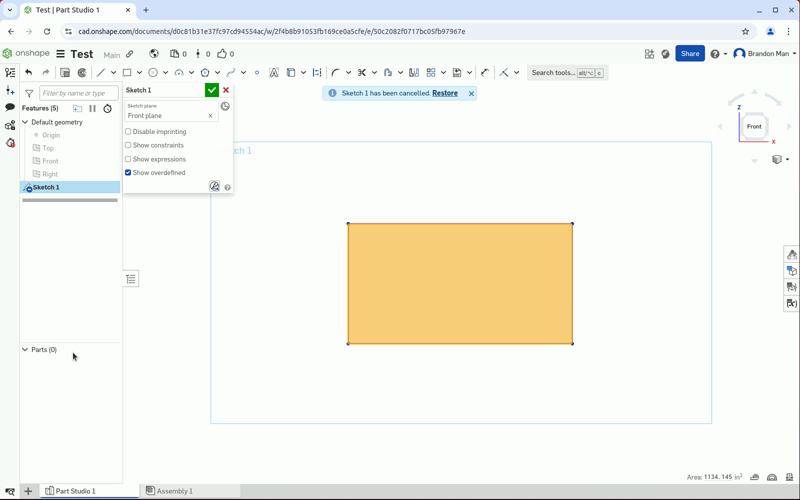
key(shift+e)
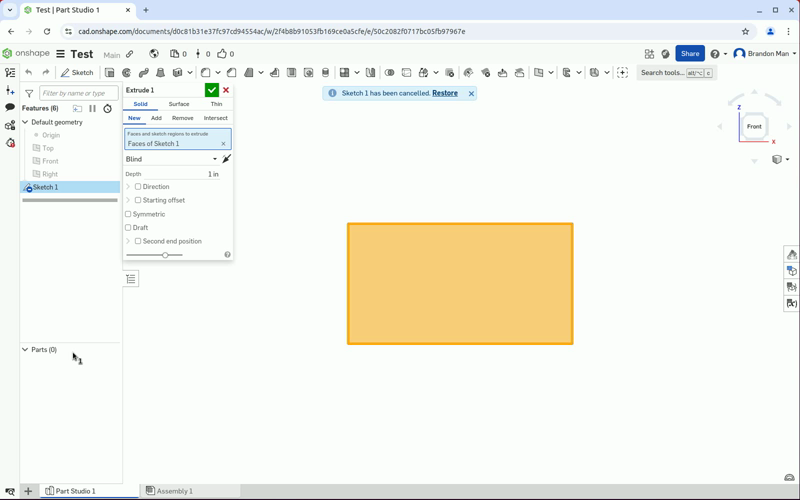
mouse_move(143, 106)
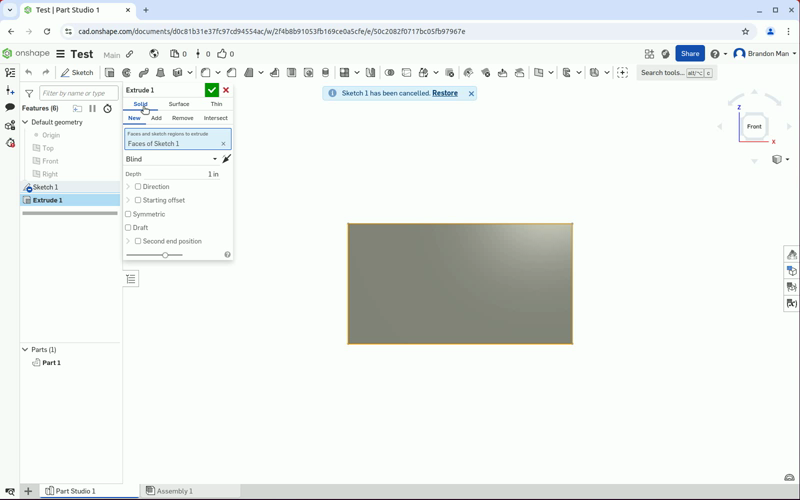
click(143, 106)
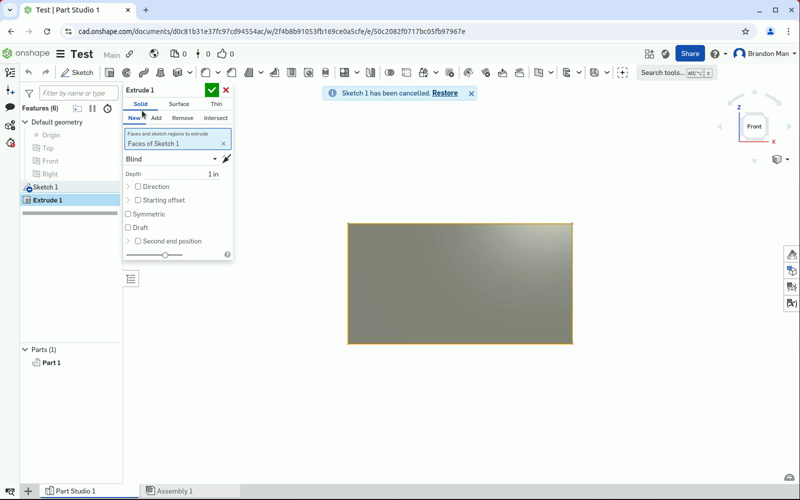
mouse_move(137, 120)
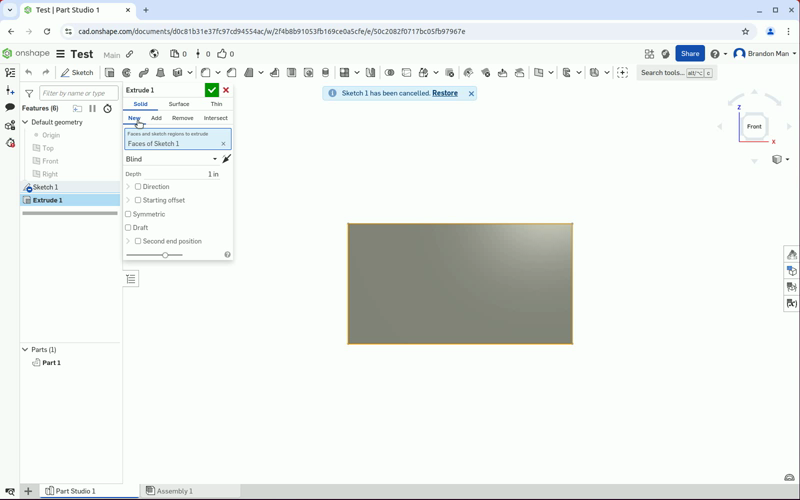
click(137, 120)
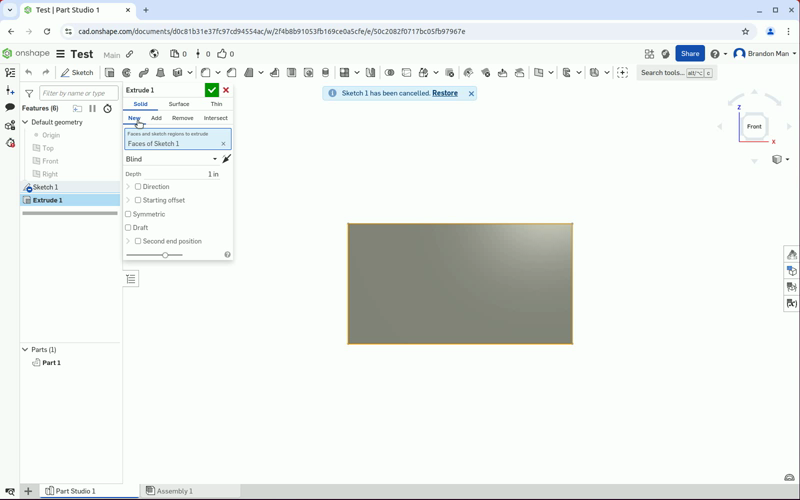
key(tab, 4)
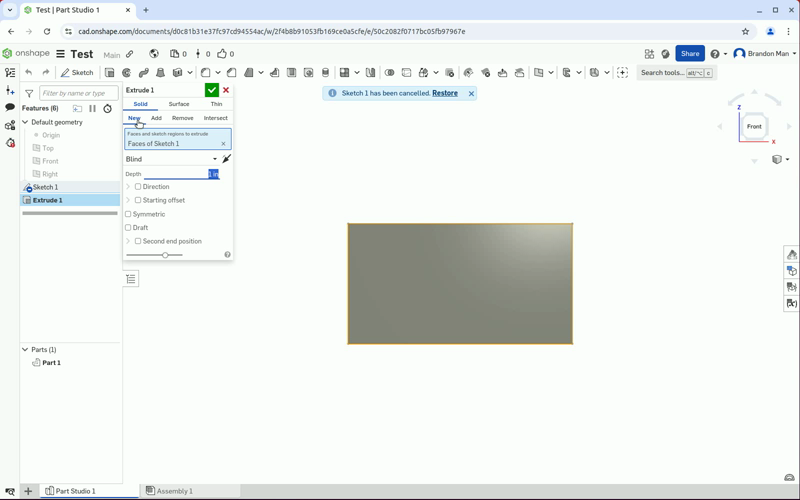
text(13.721)
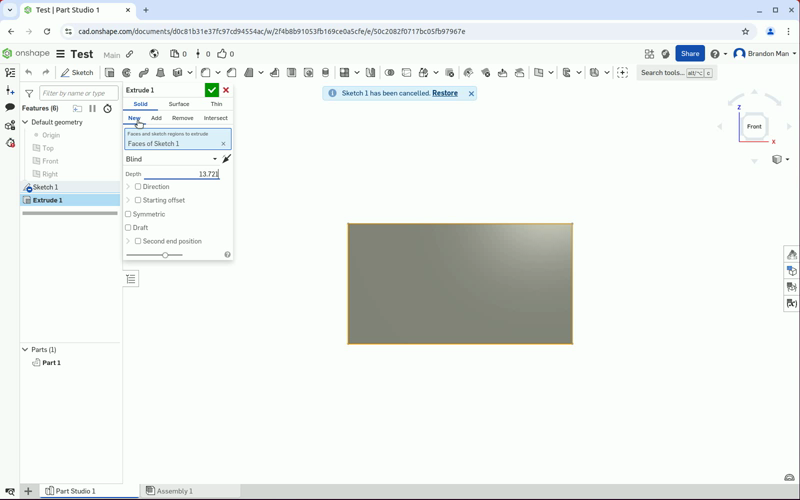
key(enter)
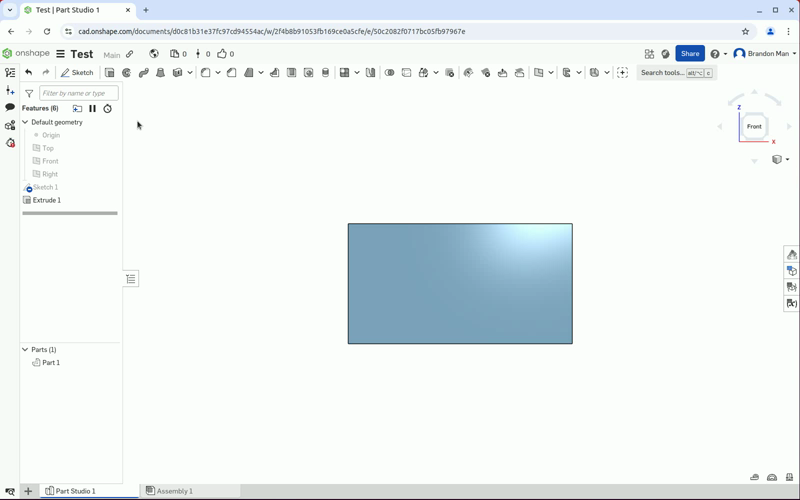
key(shift+h)
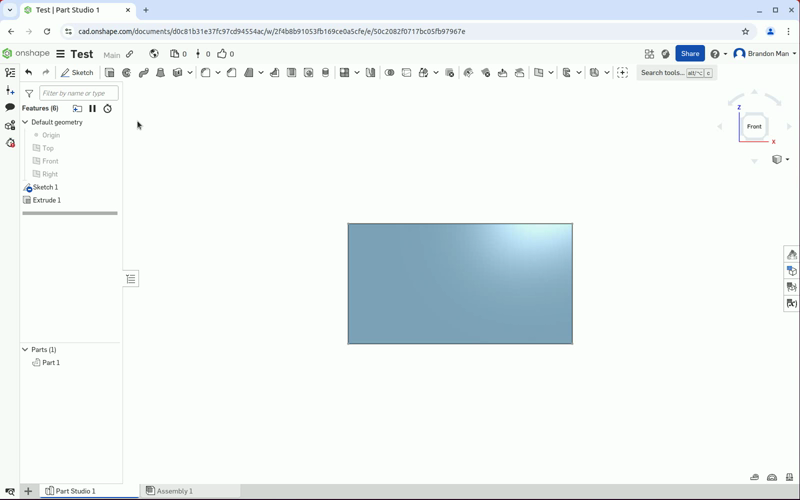
key(shift+h)
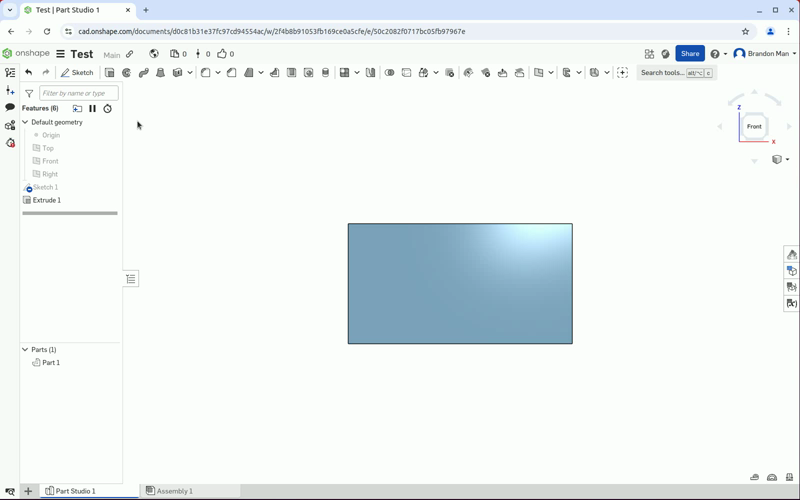
mouse_move(73, 189)
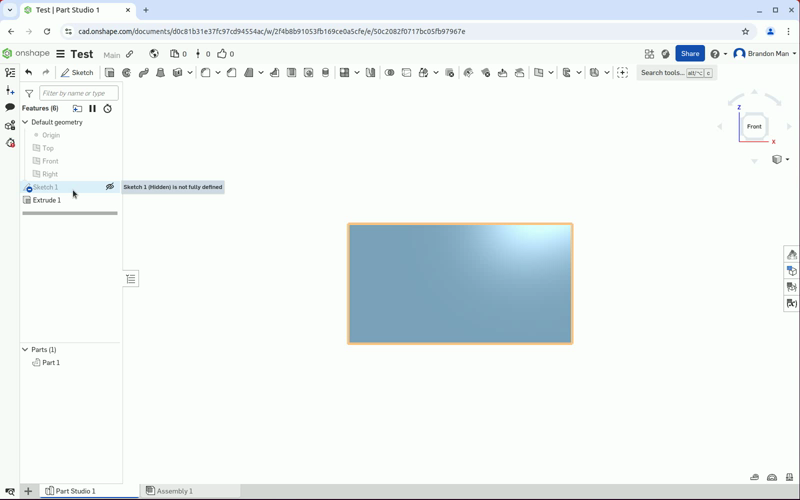
click(73, 189)
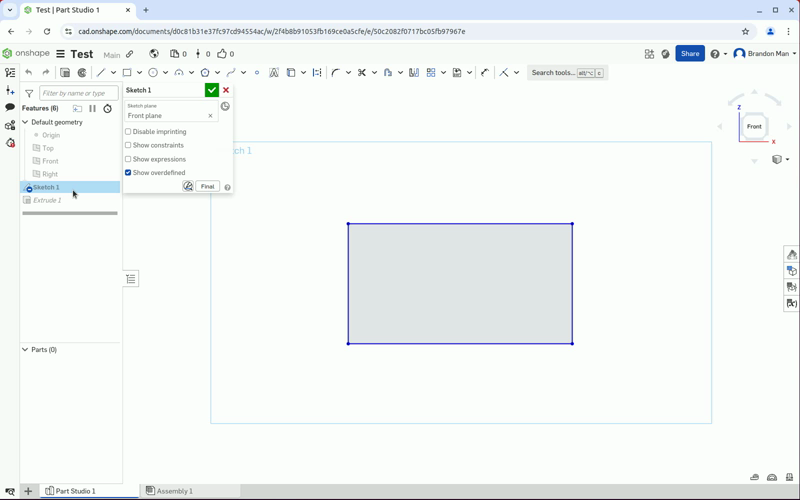
mouse_move(229, 92)
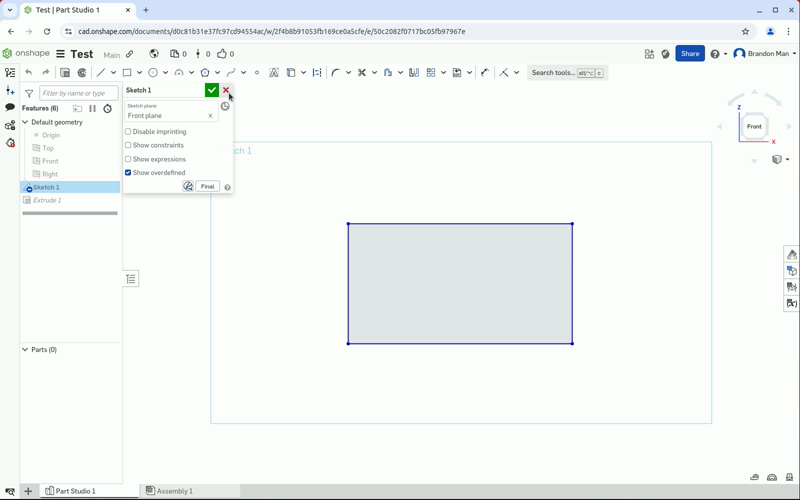
click(229, 92)
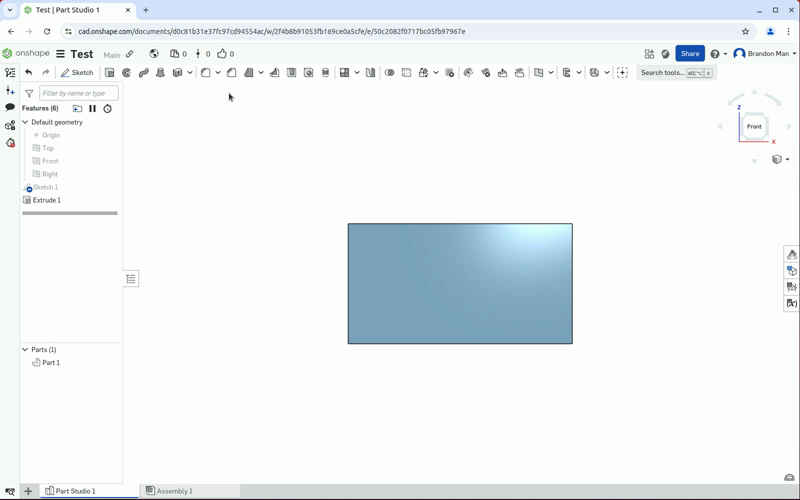
mouse_move(73, 352)
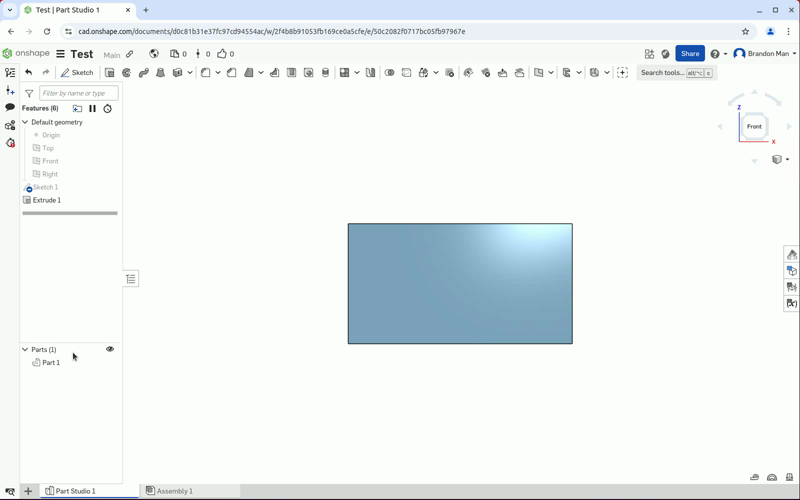
key(y)
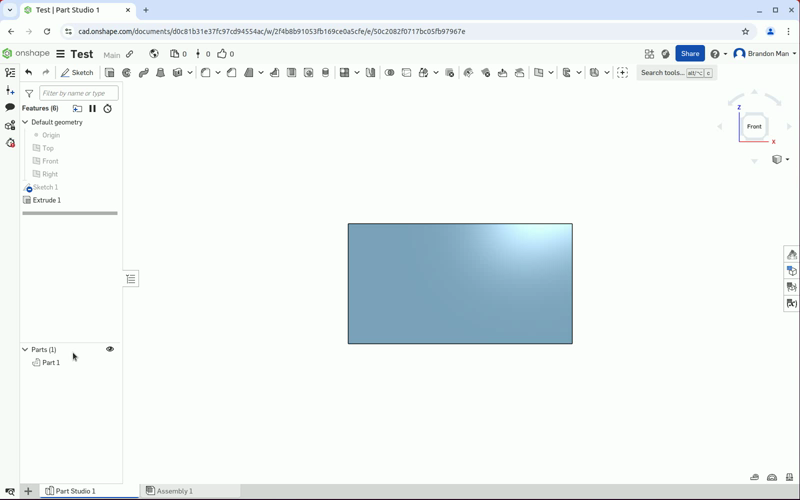
key(shift+p)
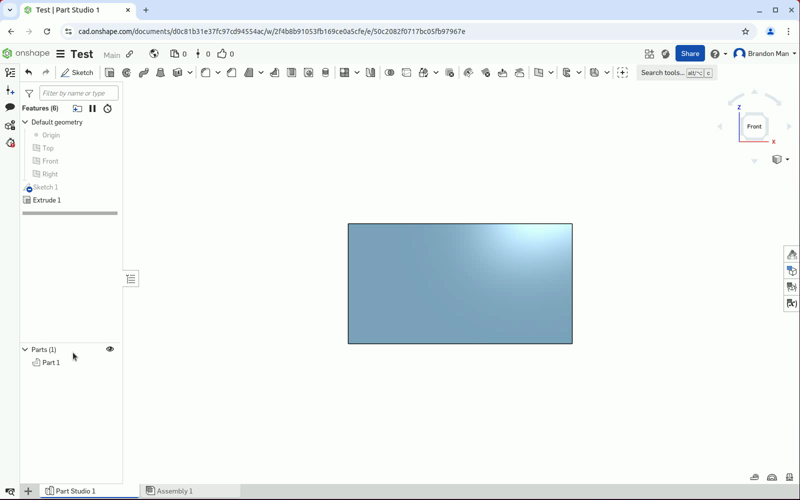
key(space)
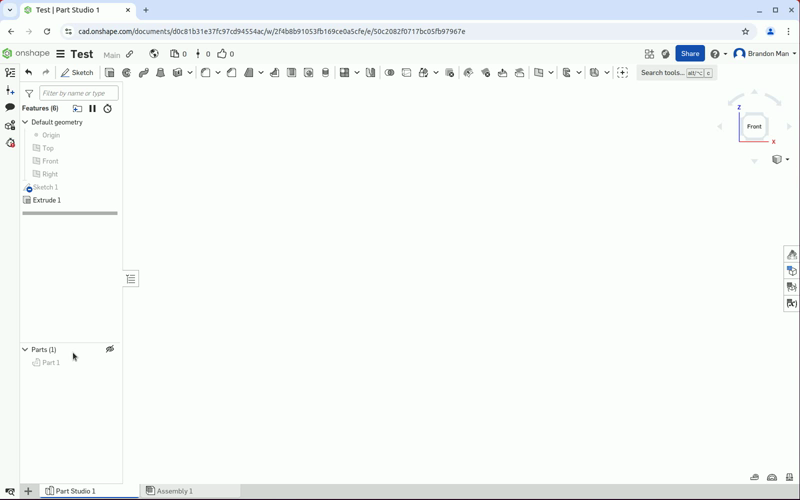
key_down(shift)
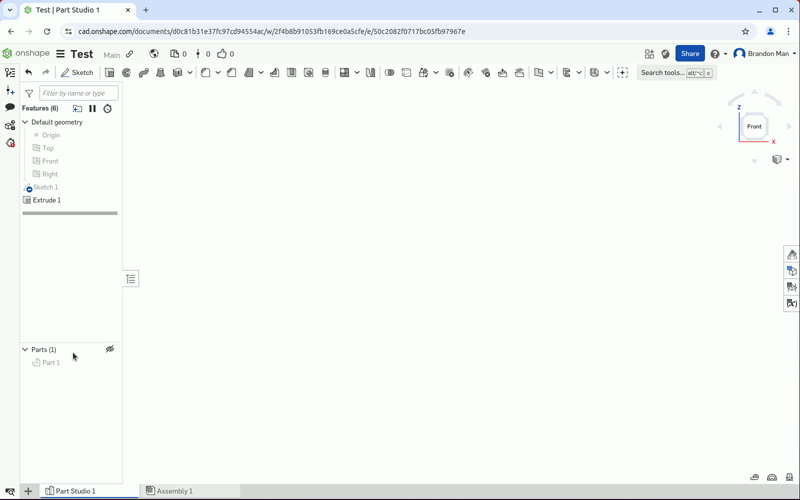
key(down)
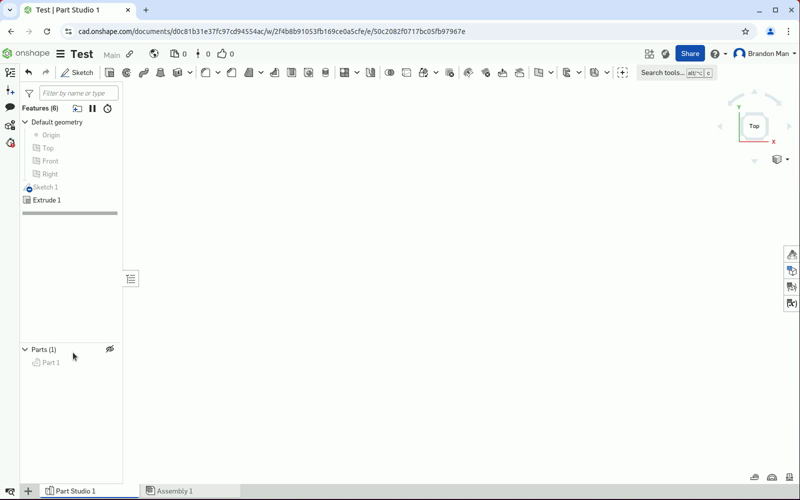
key_up(shift)
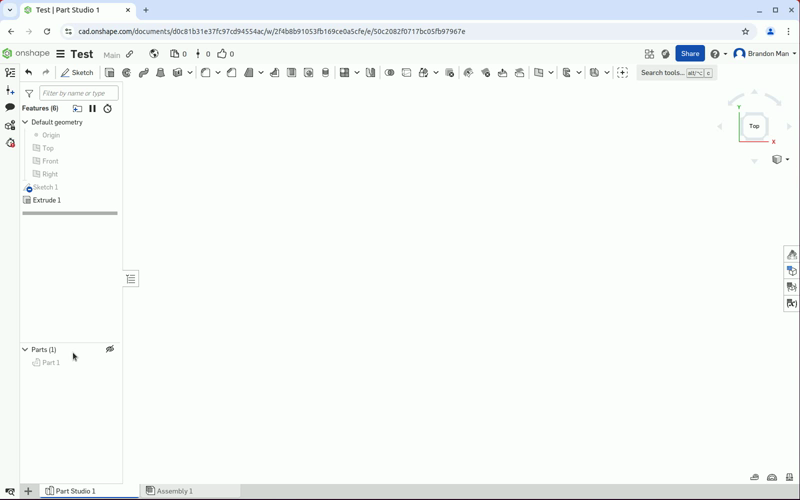
mouse_move(73, 352)
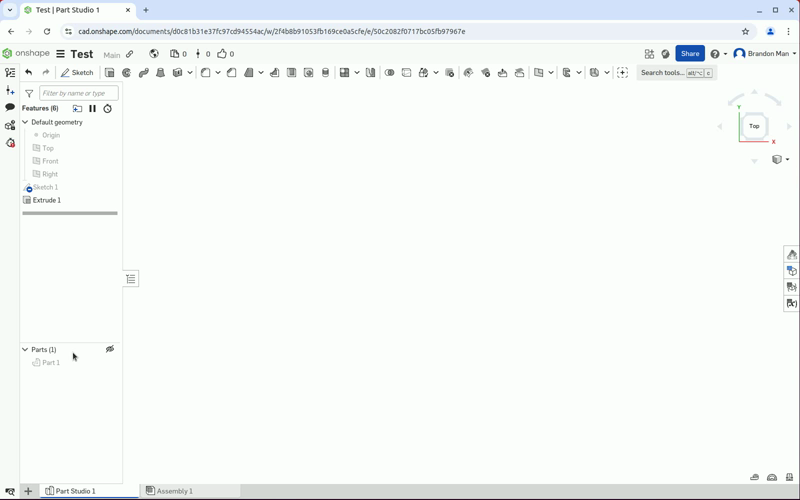
key(shift+y)
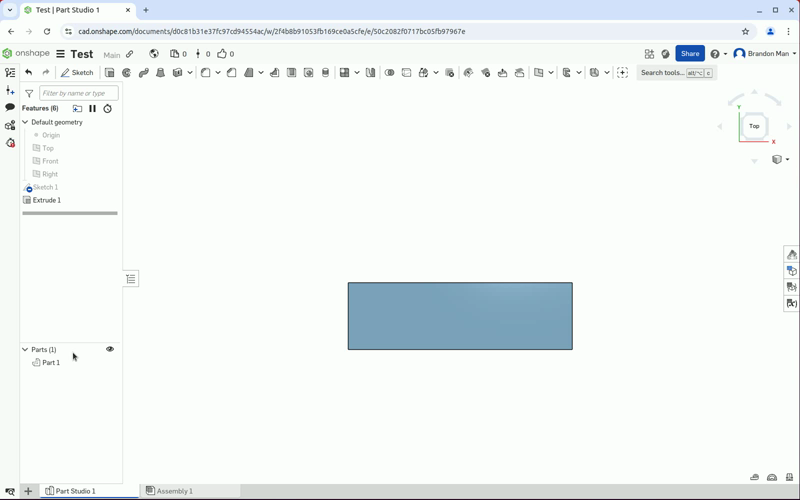
mouse_move(541, 75)
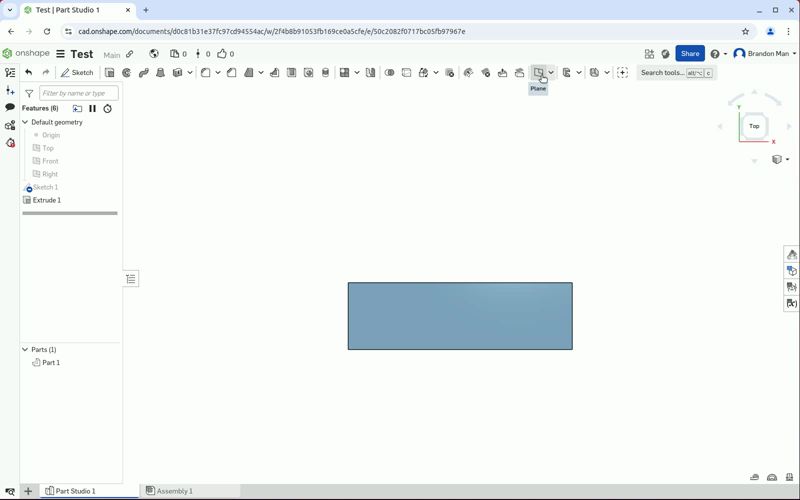
click(541, 75)
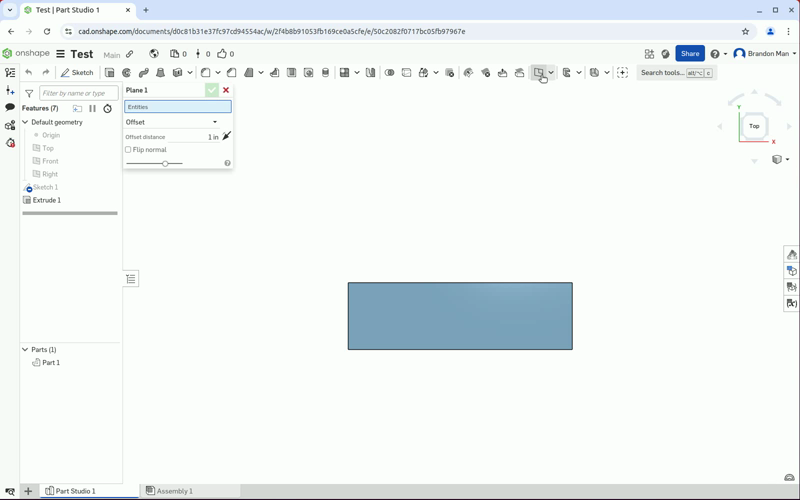
mouse_move(73, 150)
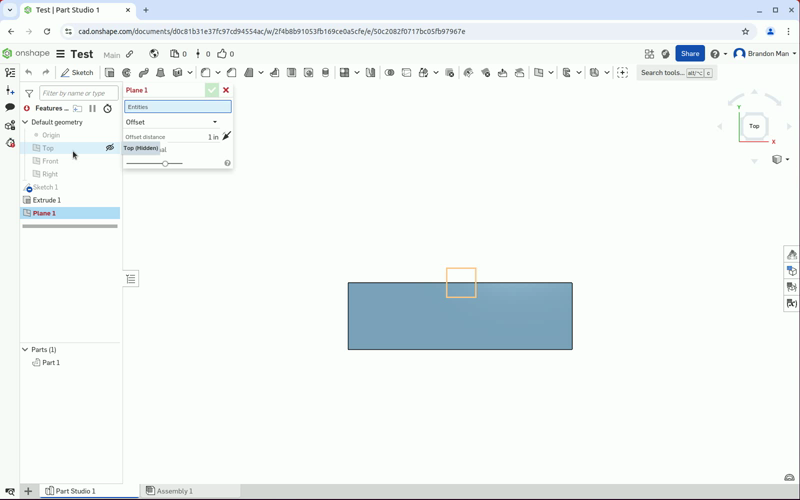
click(73, 150)
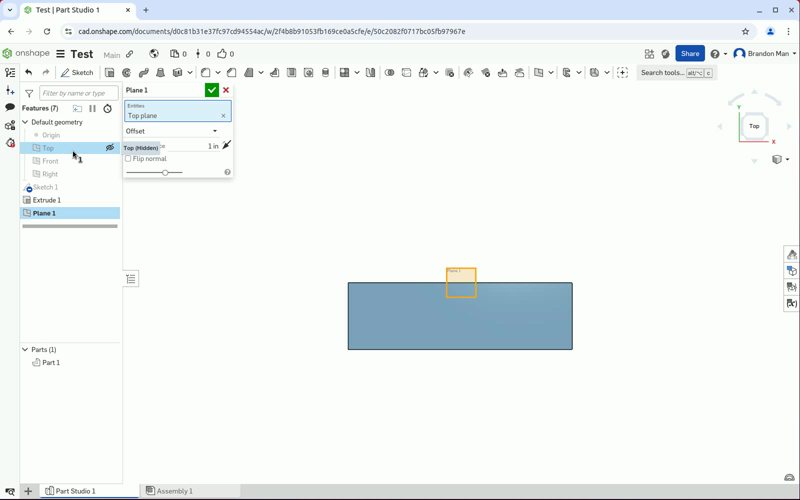
key(tab, 2)
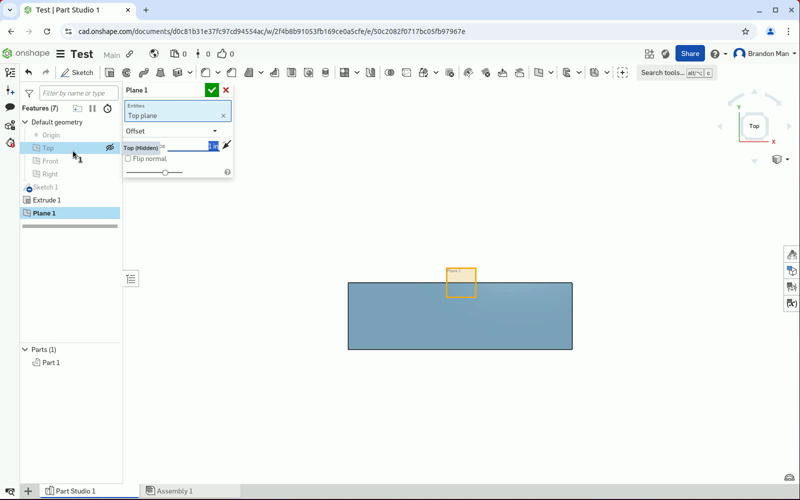
text(12.509)
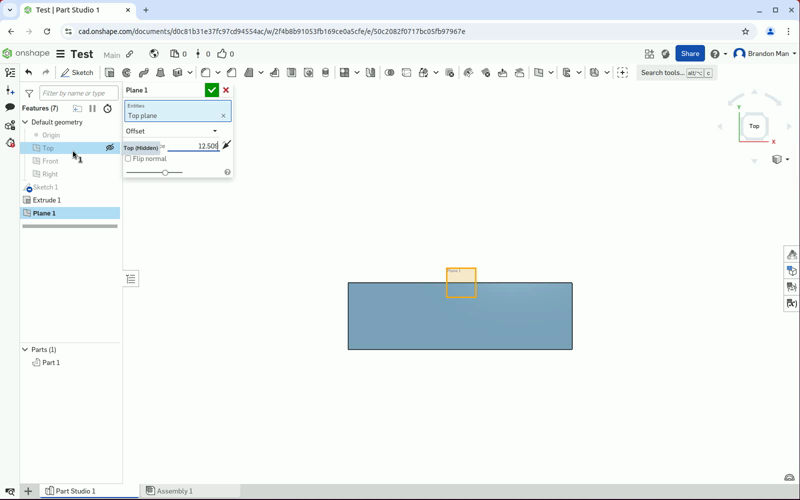
key(enter, 2)
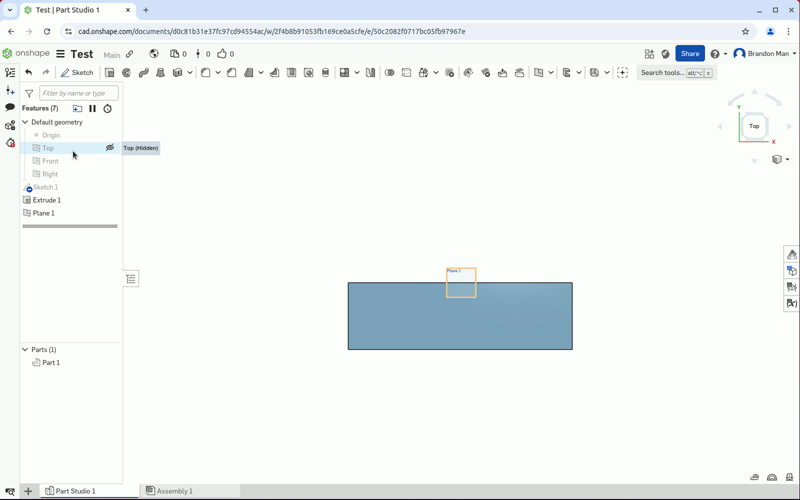
key(shift+s)
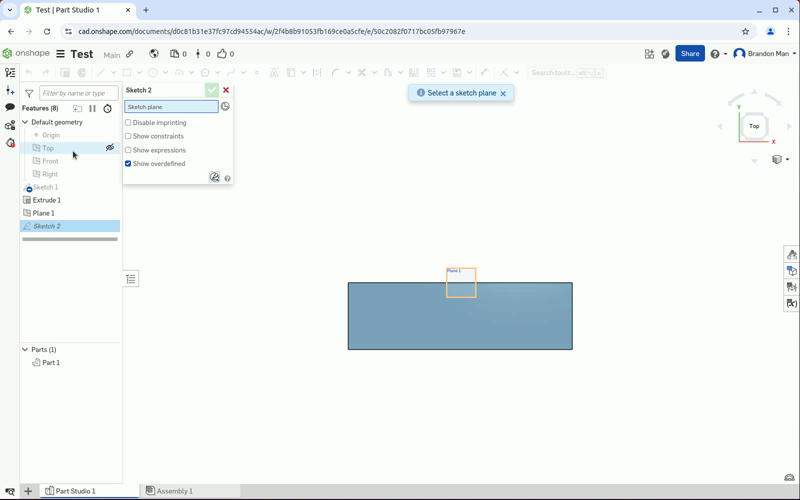
mouse_move(73, 215)
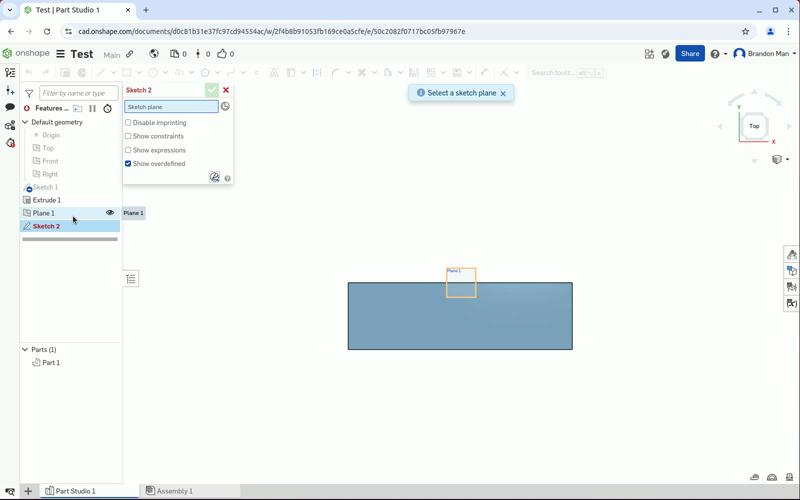
click(73, 215)
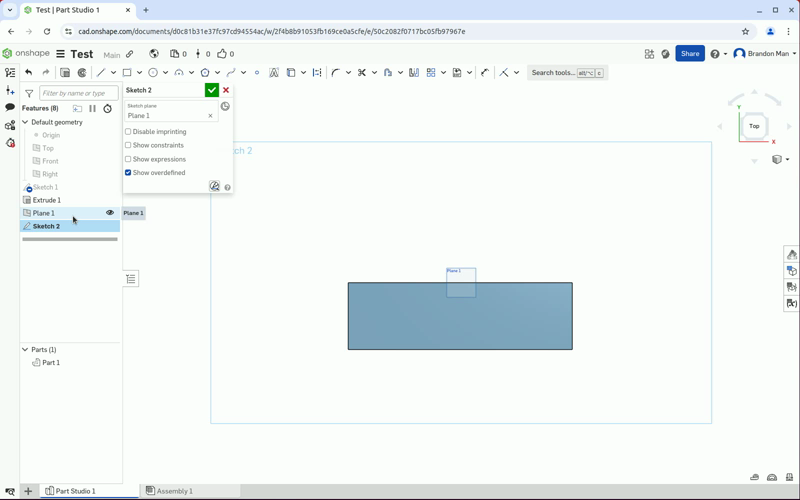
mouse_move(73, 352)
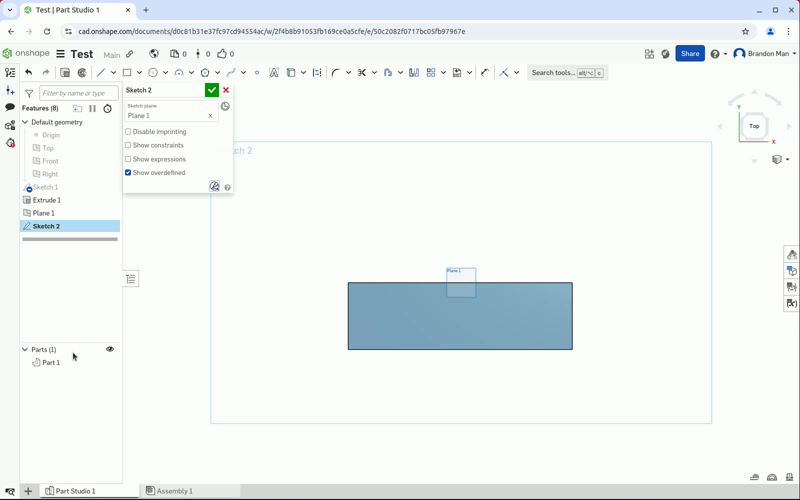
key(y)
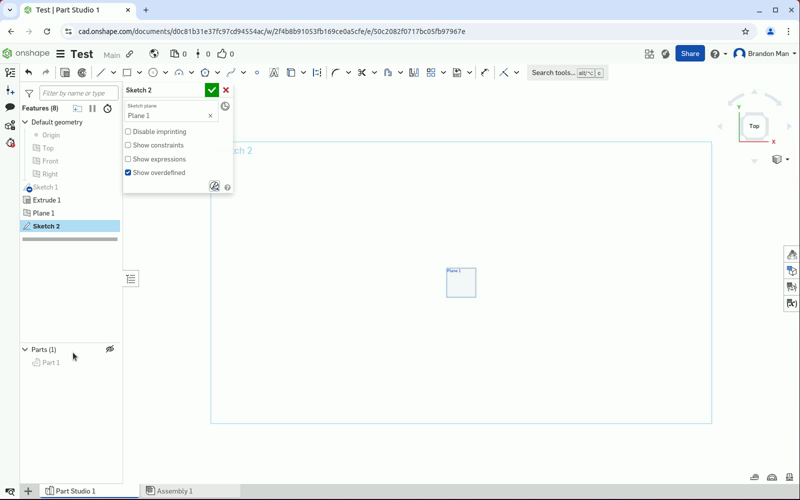
key(l)
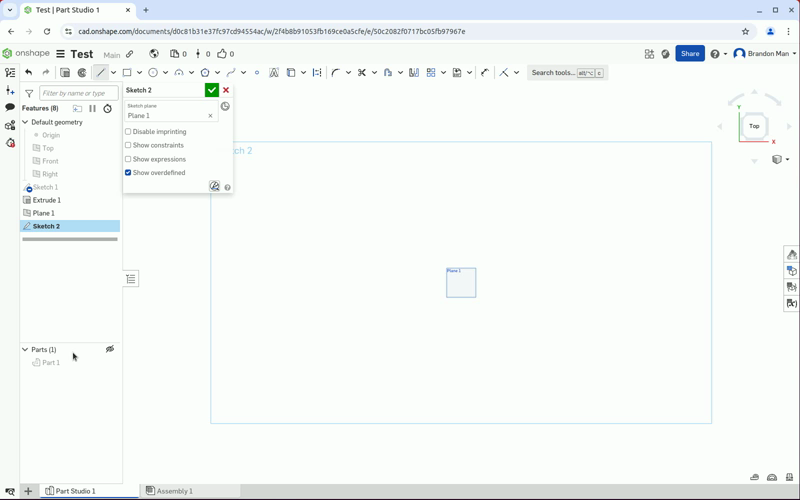
key_down(shift)
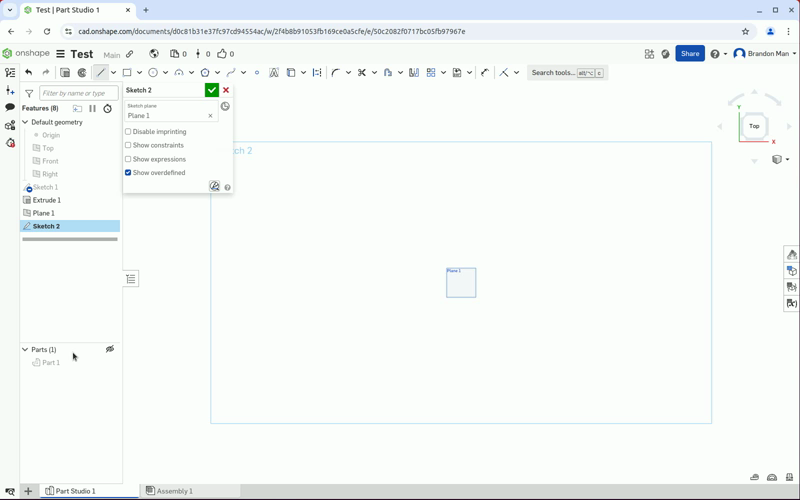
mouse_move(348, 313)
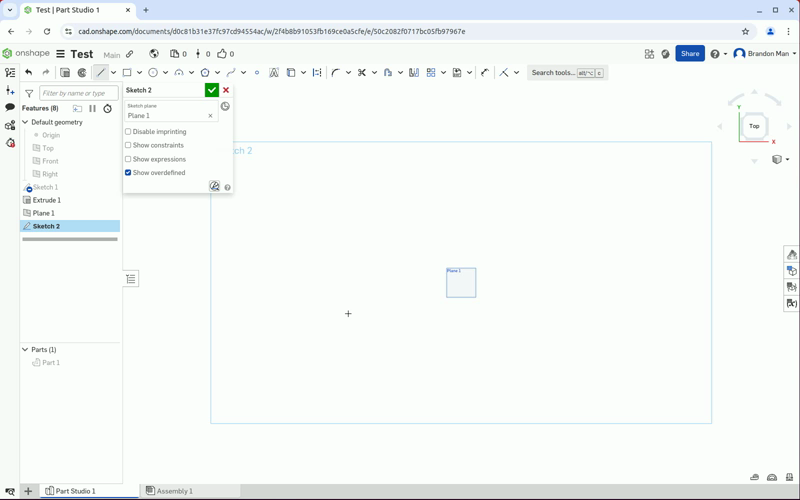
click(348, 313)
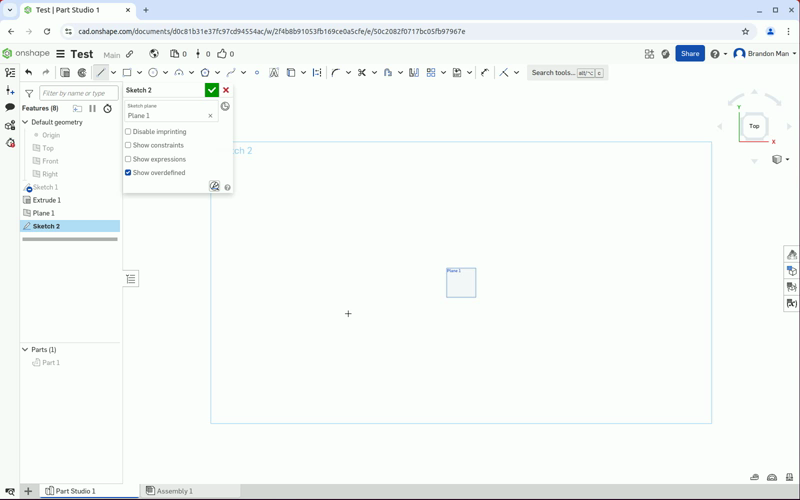
key_up(shift)
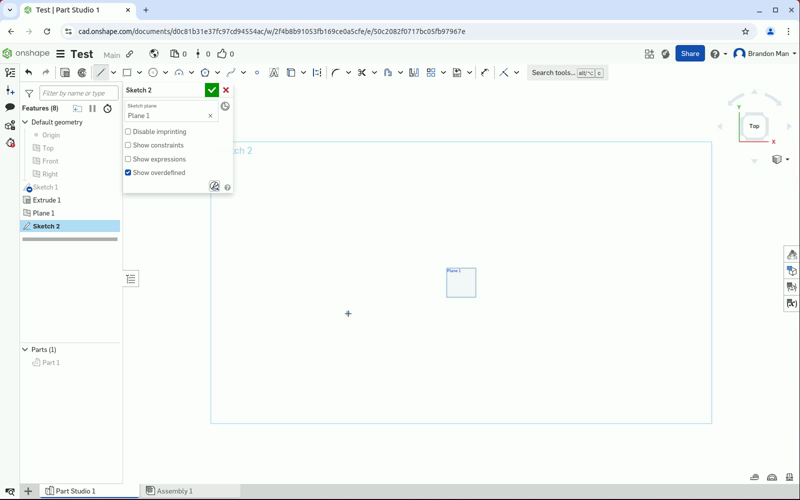
key_down(shift)
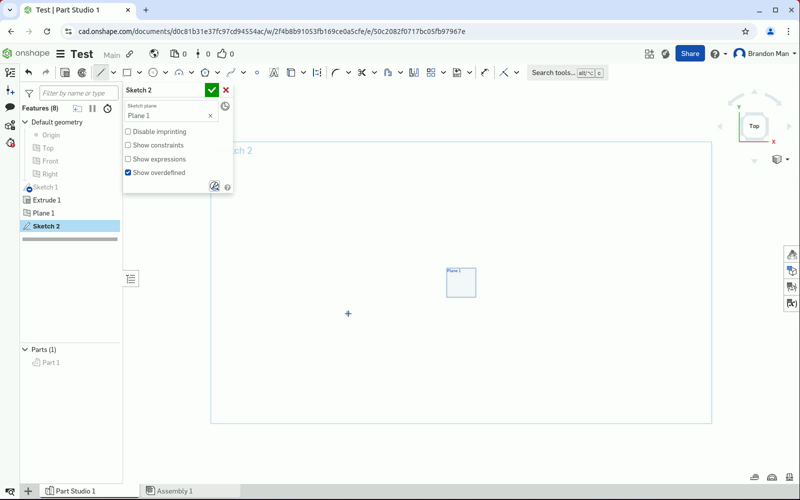
mouse_move(572, 313)
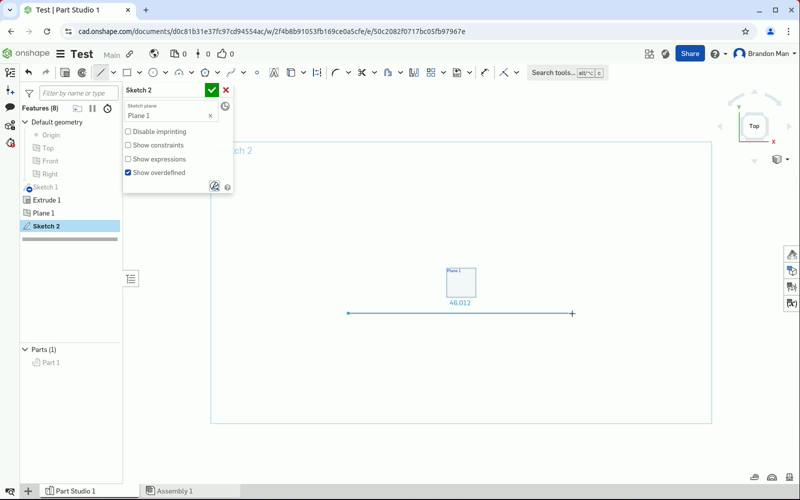
click(572, 313)
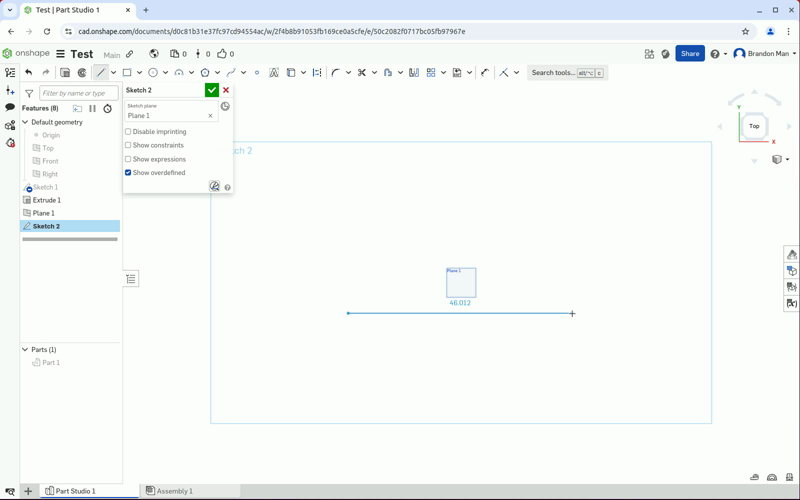
key_up(shift)
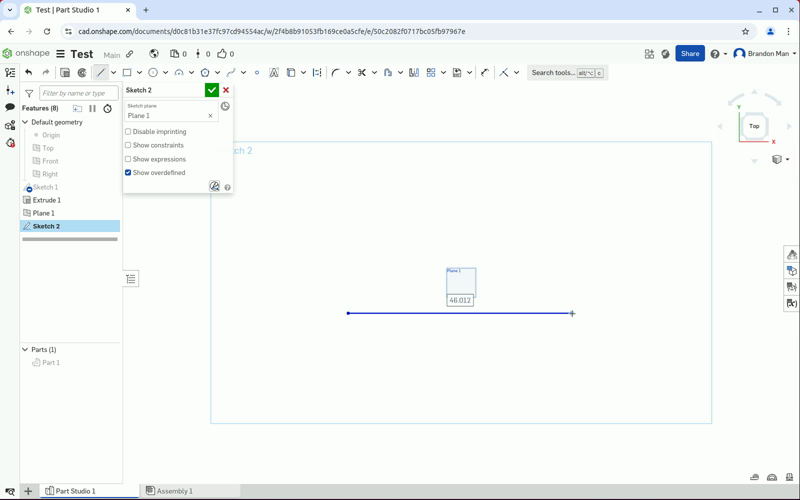
key_down(shift)
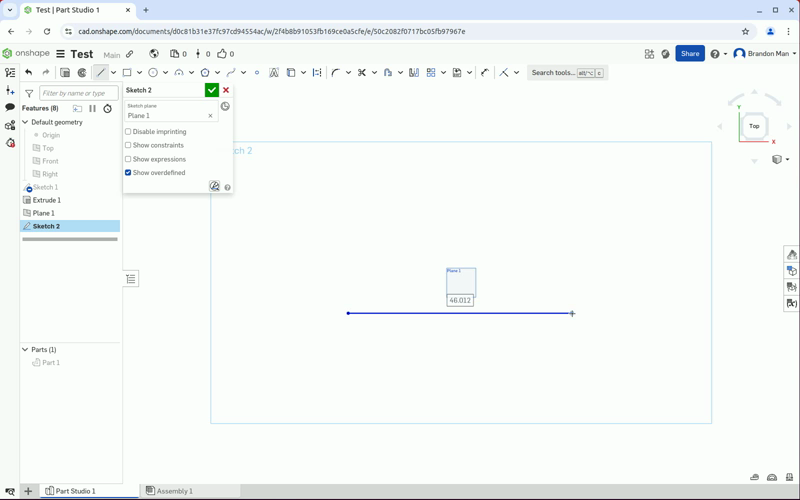
mouse_move(589, 313)
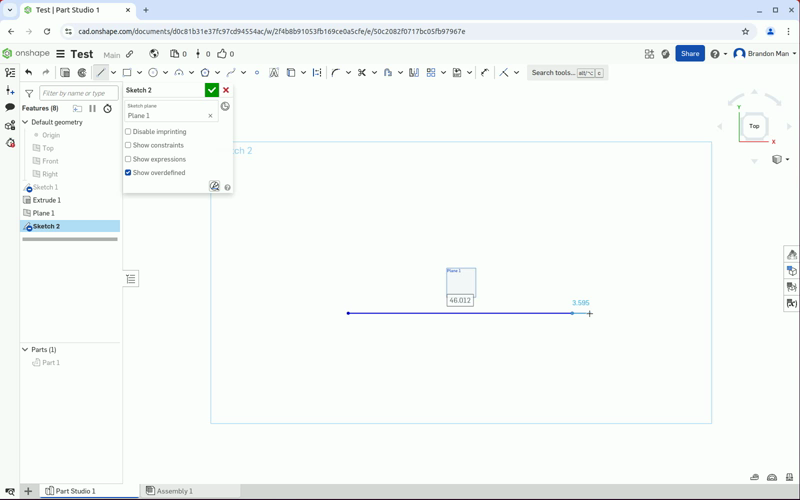
mouse_move(572, 282)
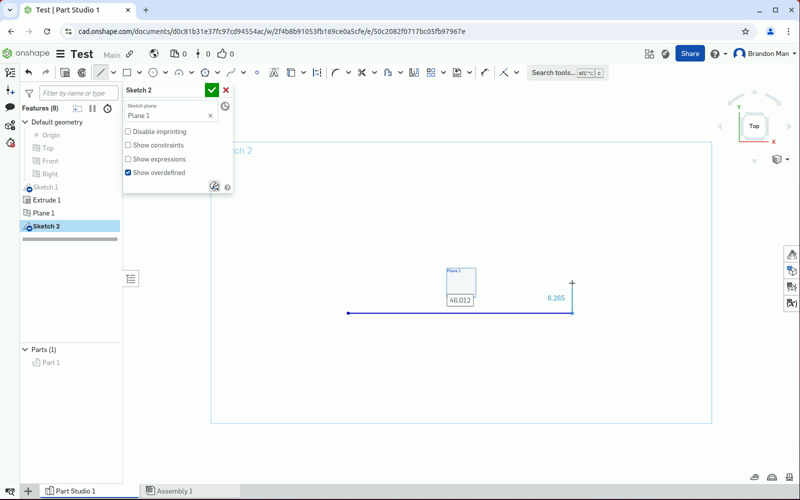
click(572, 282)
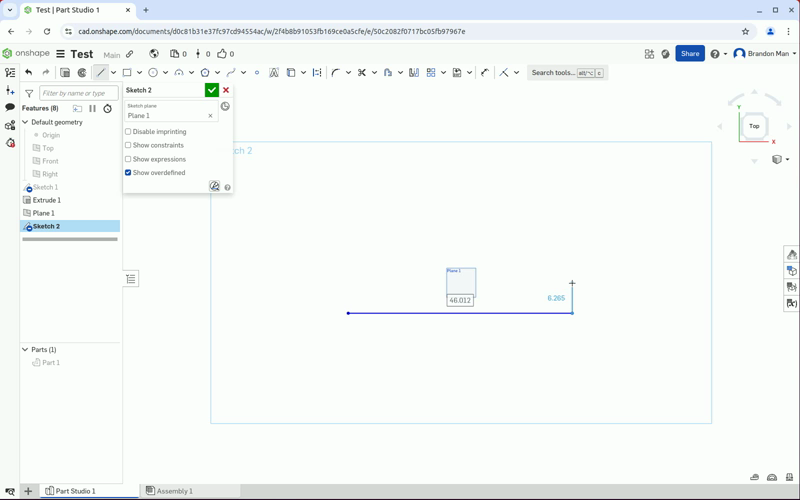
key_up(shift)
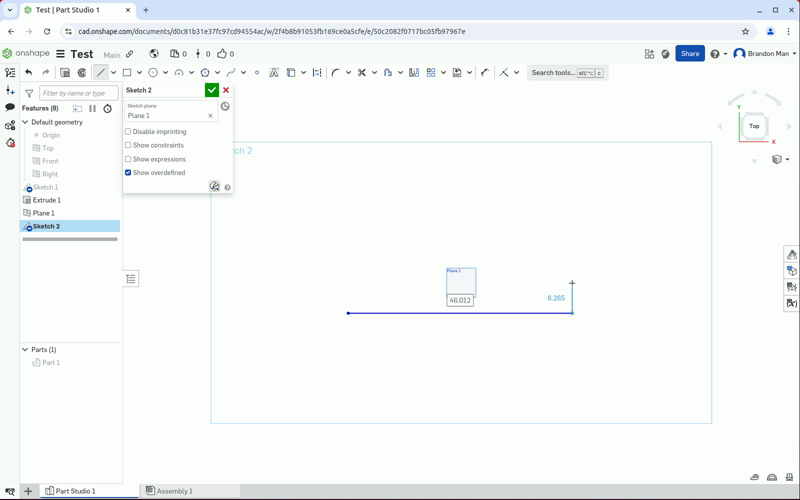
key_down(shift)
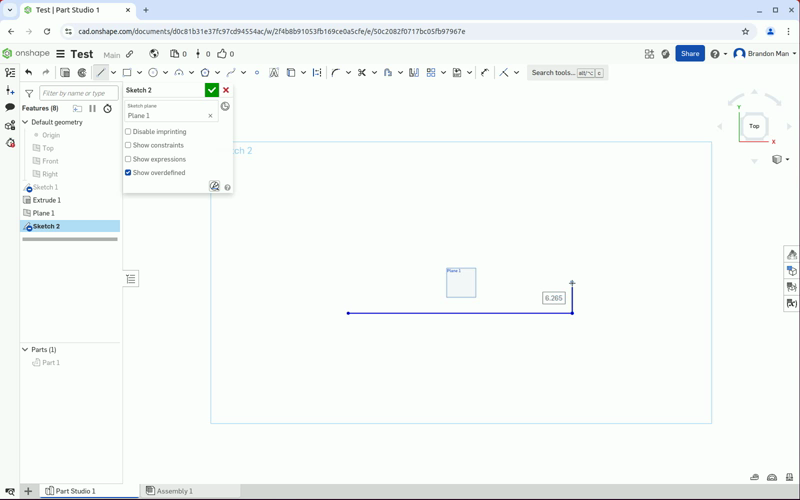
mouse_move(348, 282)
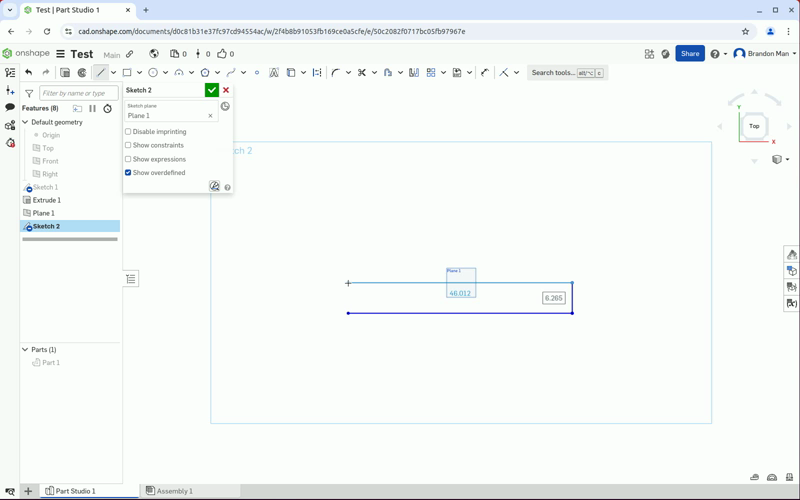
click(348, 282)
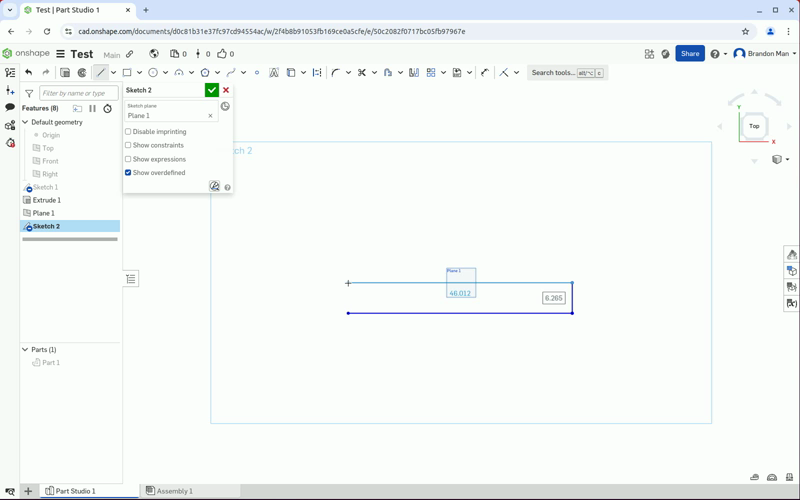
key_up(shift)
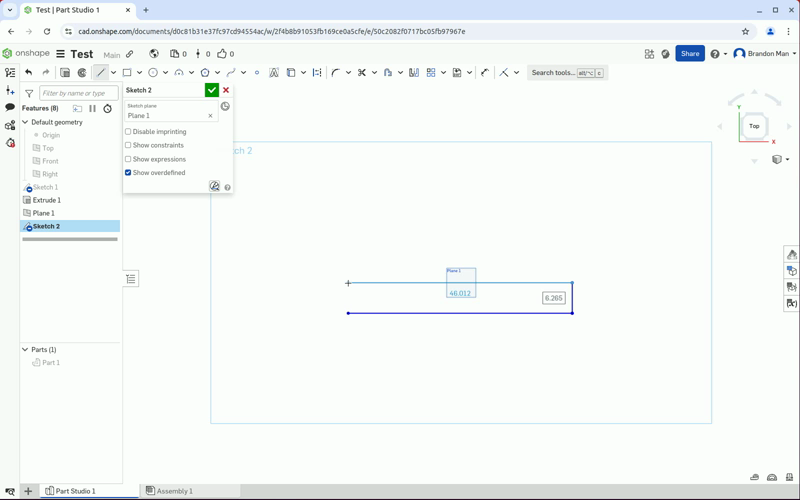
mouse_move(378, 282)
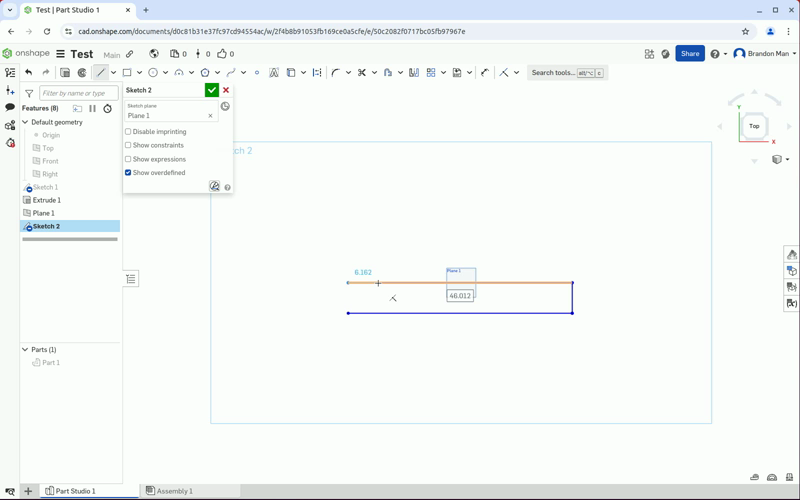
key_down(shift)
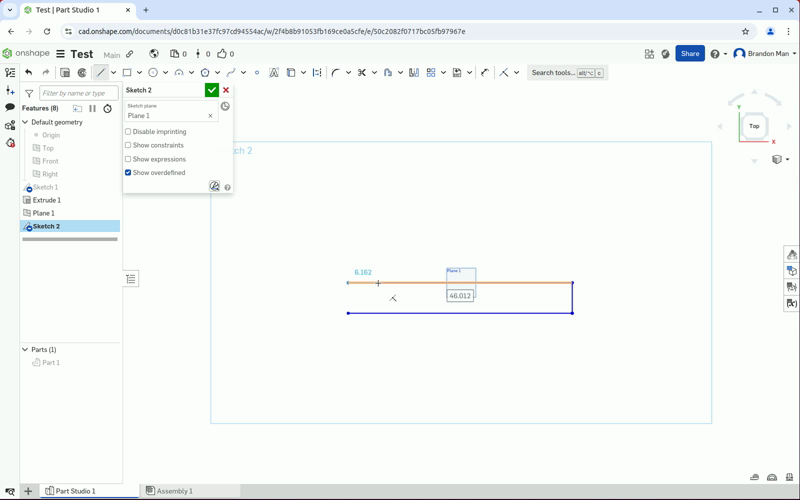
mouse_move(348, 313)
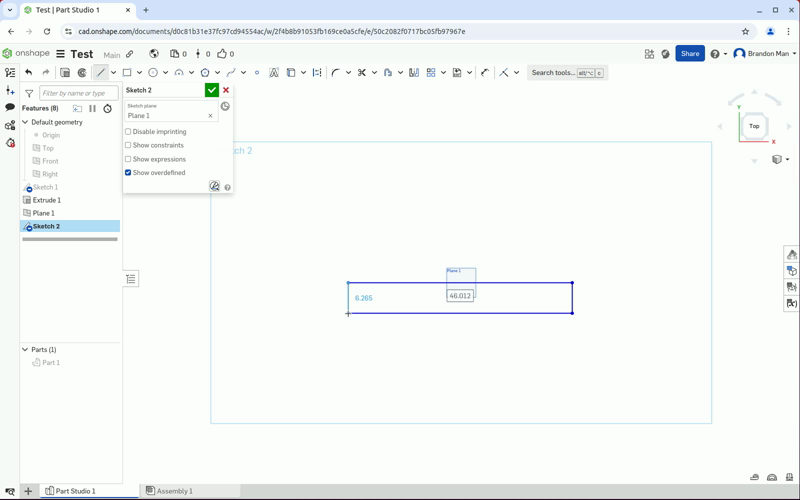
key_up(shift)
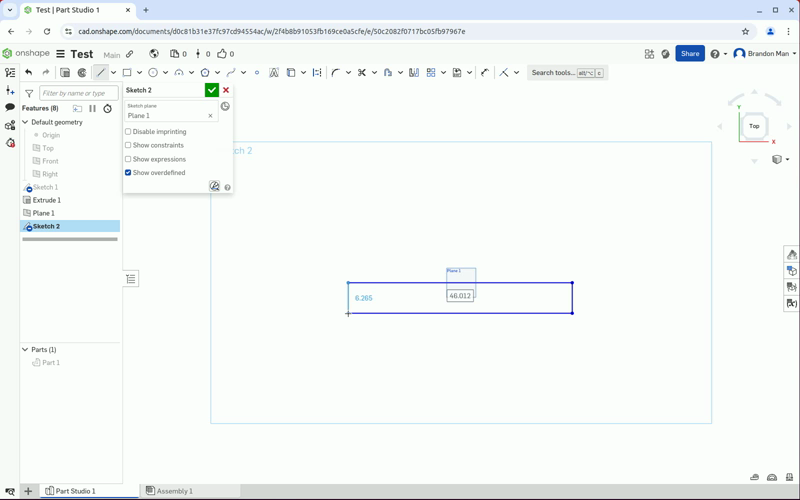
click(348, 313)
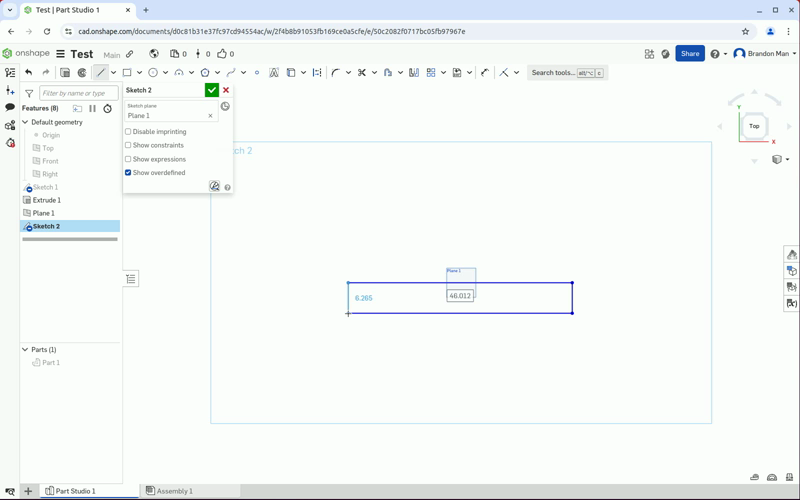
key(esc)
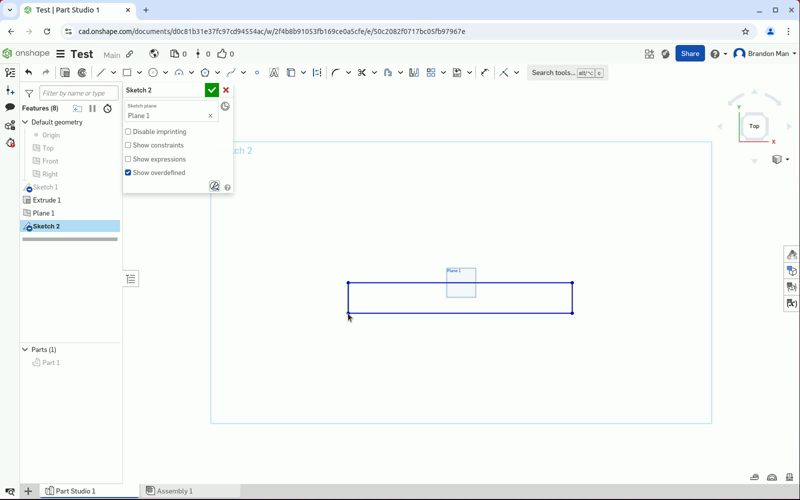
mouse_move(563, 289)
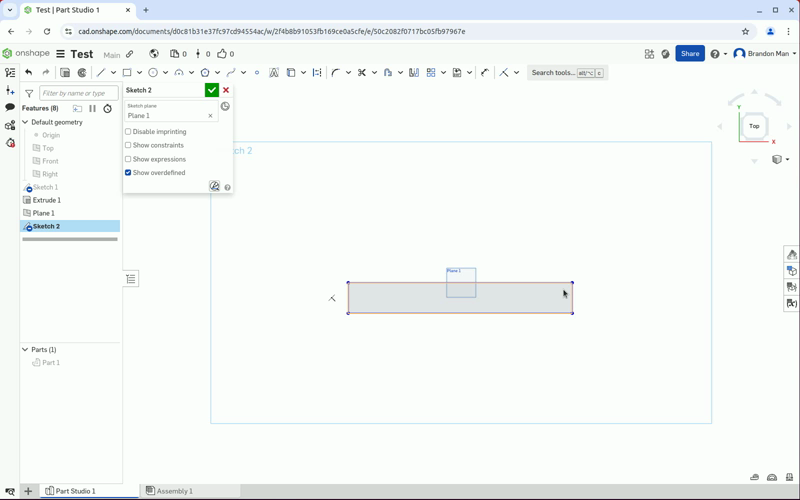
click(563, 289)
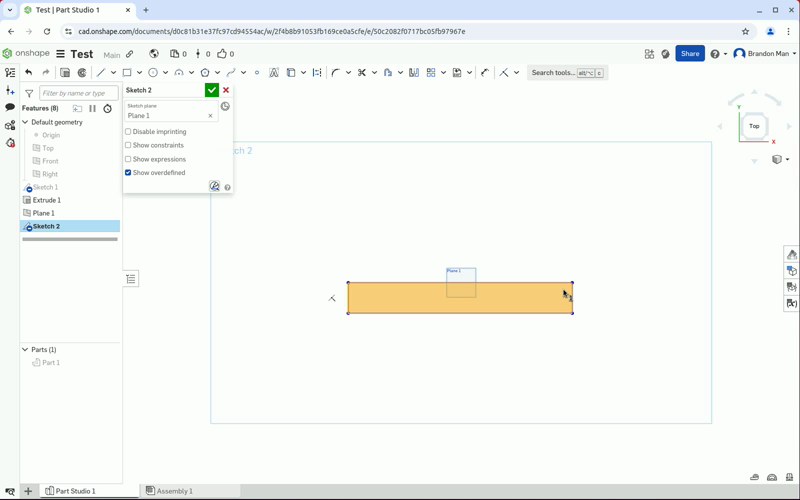
mouse_move(73, 352)
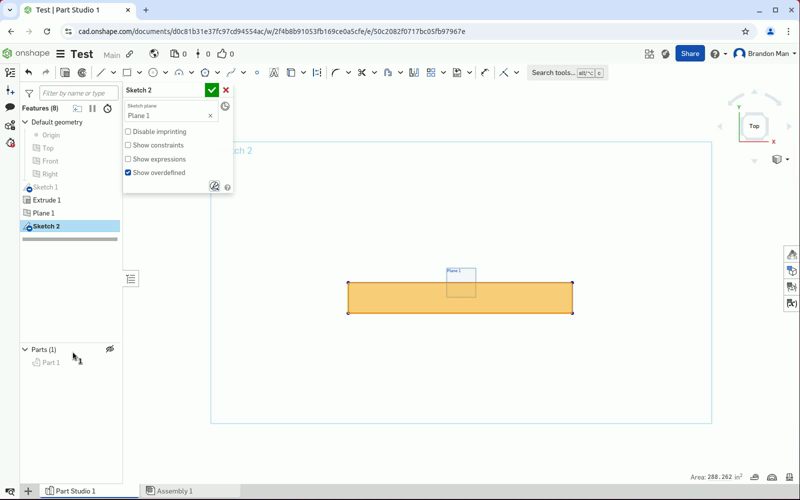
key(shift+y)
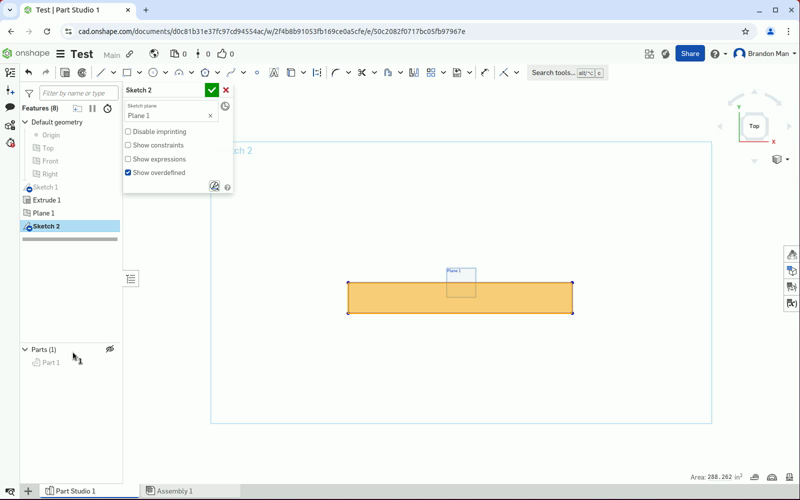
key(shift+e)
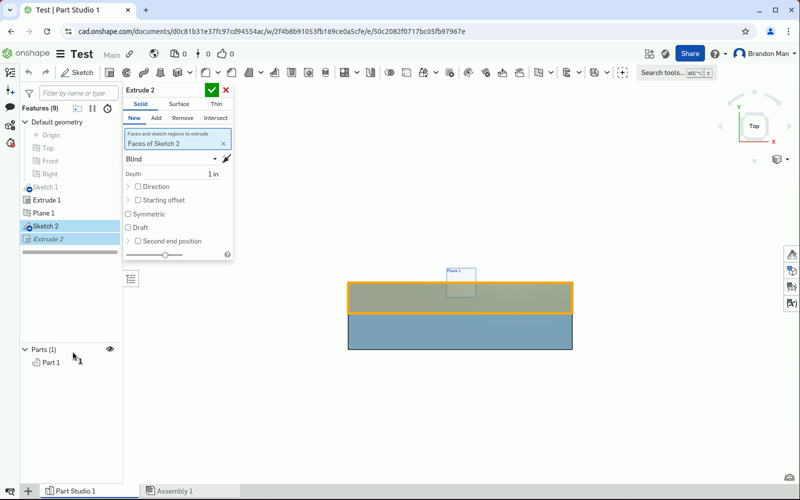
mouse_move(143, 106)
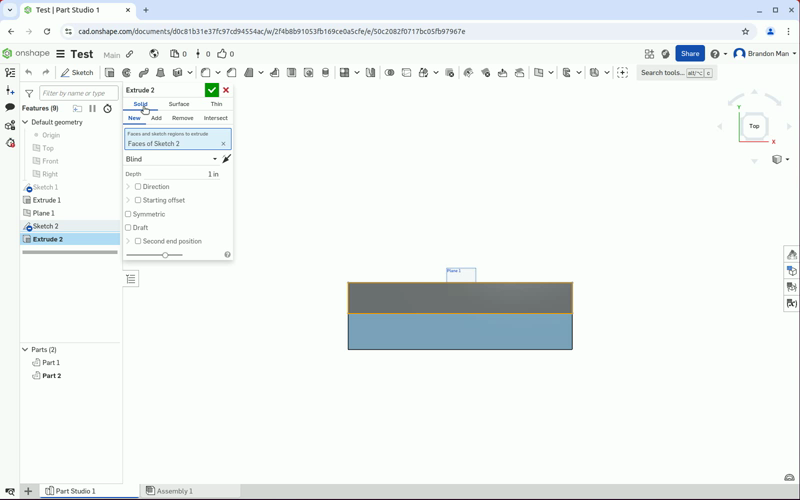
click(143, 106)
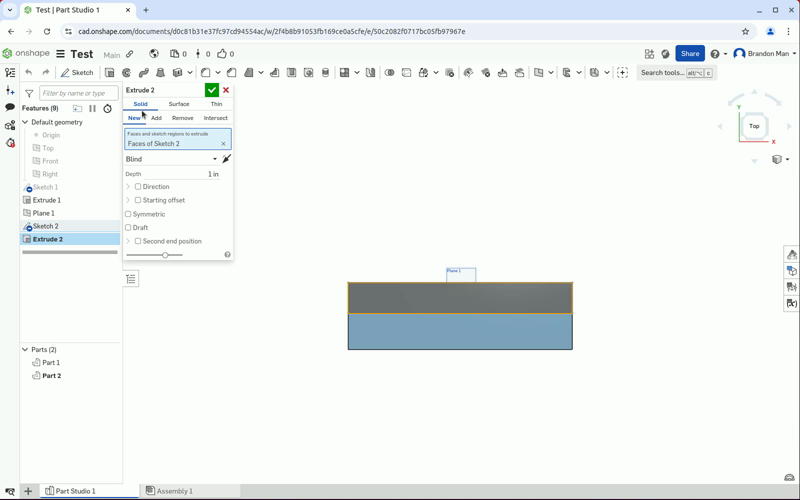
mouse_move(137, 120)
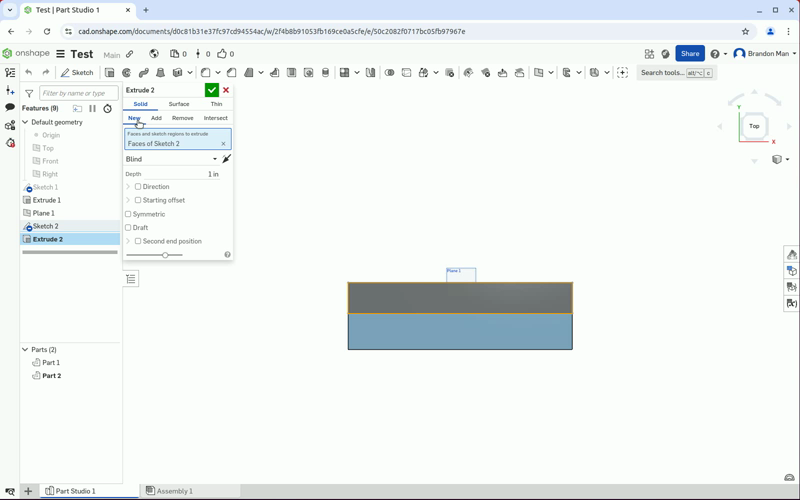
click(137, 120)
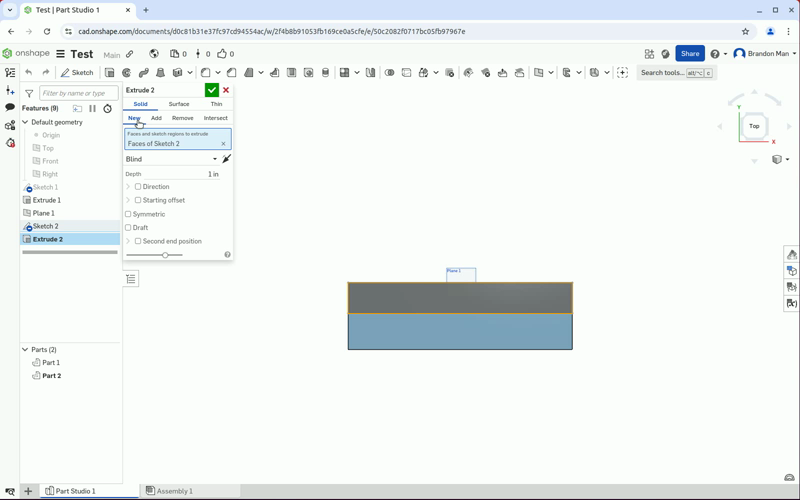
key(tab, 4)
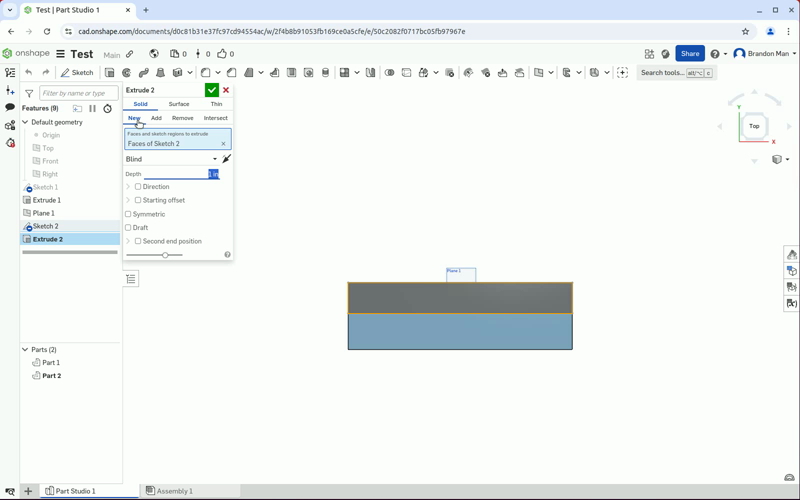
text(5.055)
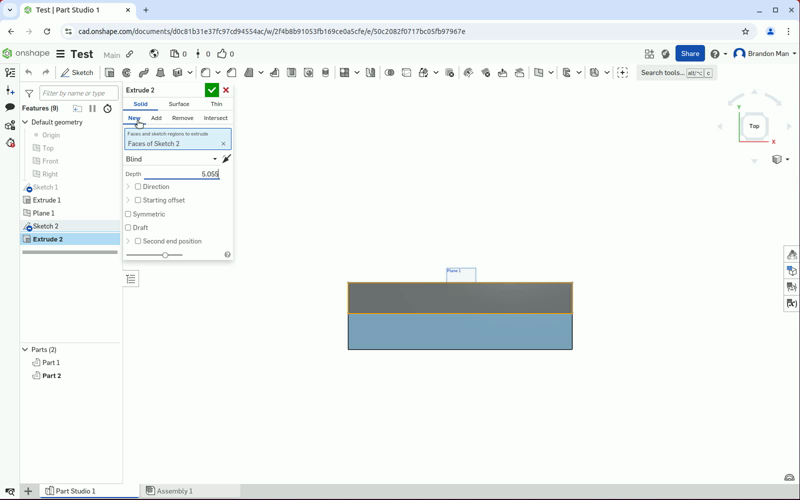
key(enter)
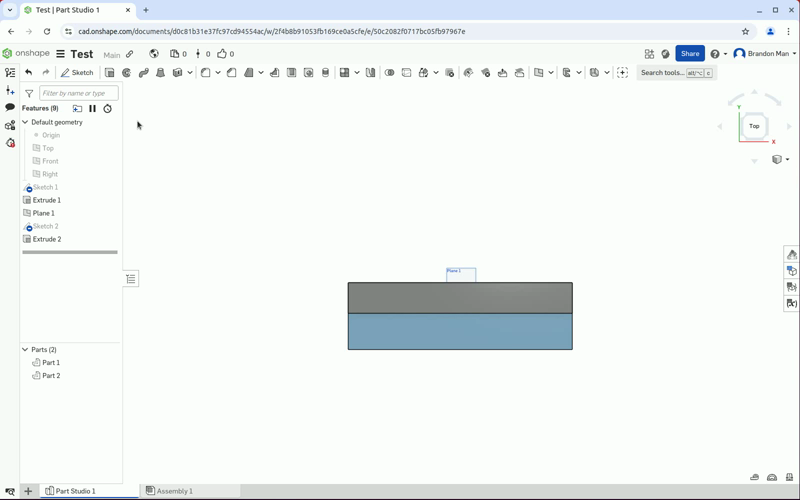
key(shift+h)
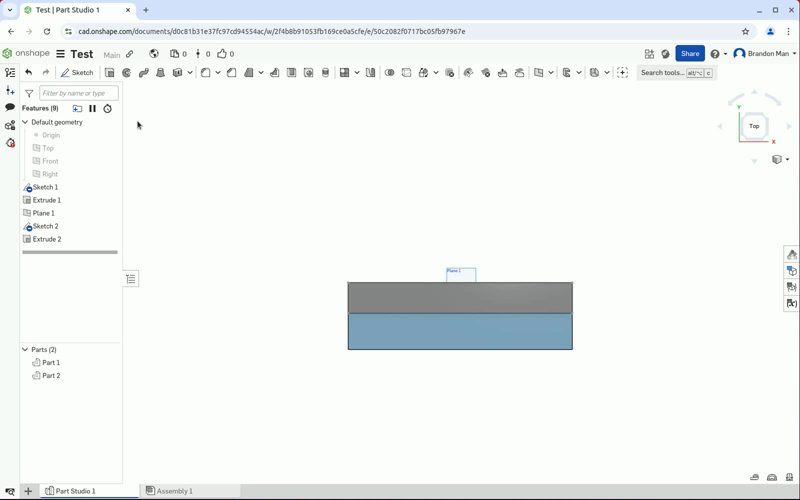
key(shift+h)
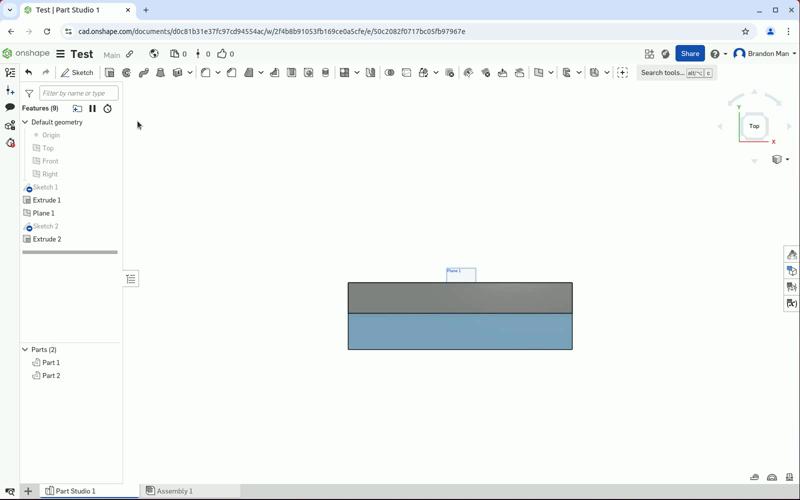
mouse_move(73, 189)
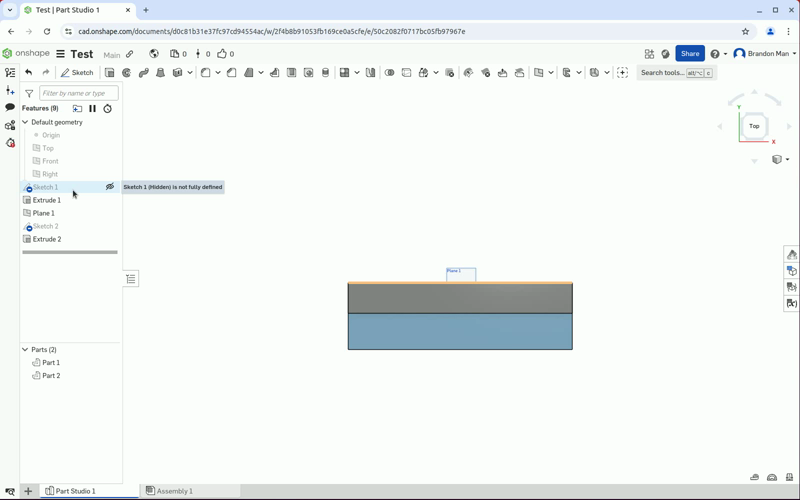
click(73, 189)
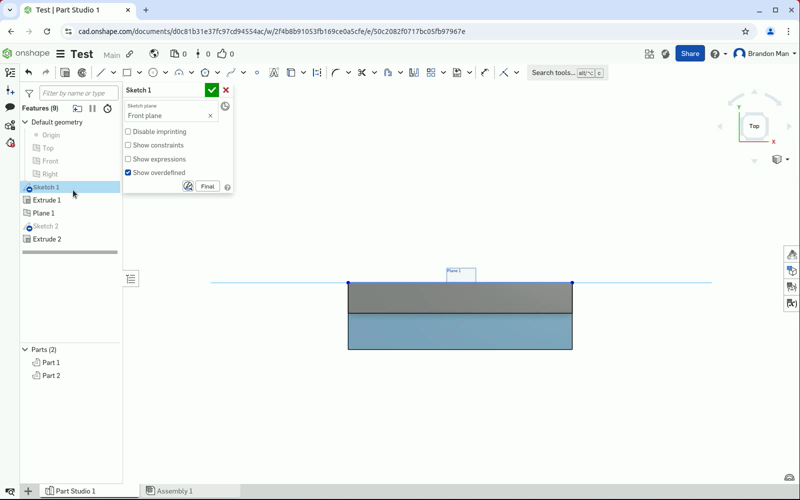
mouse_move(229, 92)
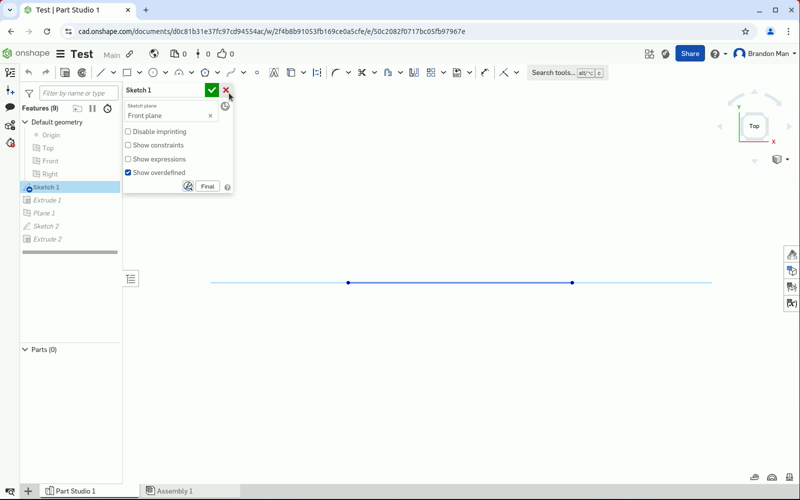
click(229, 92)
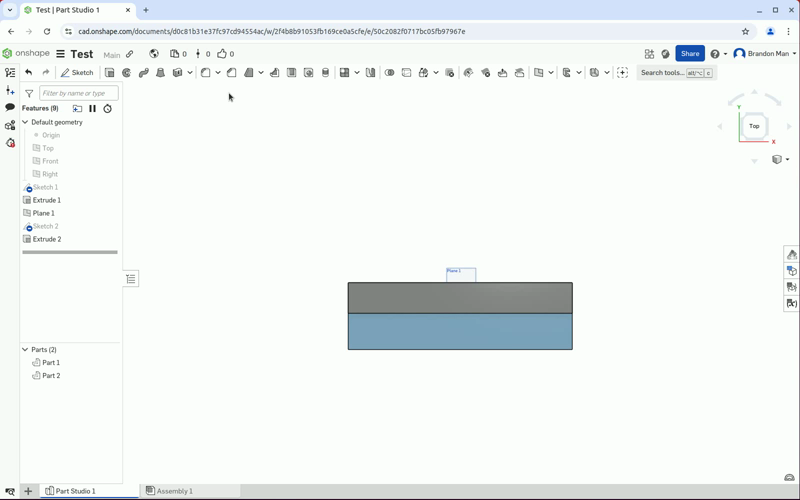
mouse_move(541, 75)
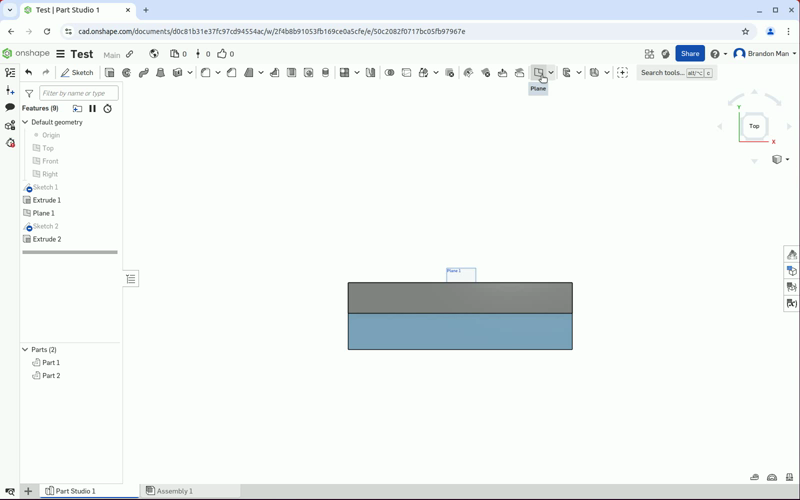
click(541, 75)
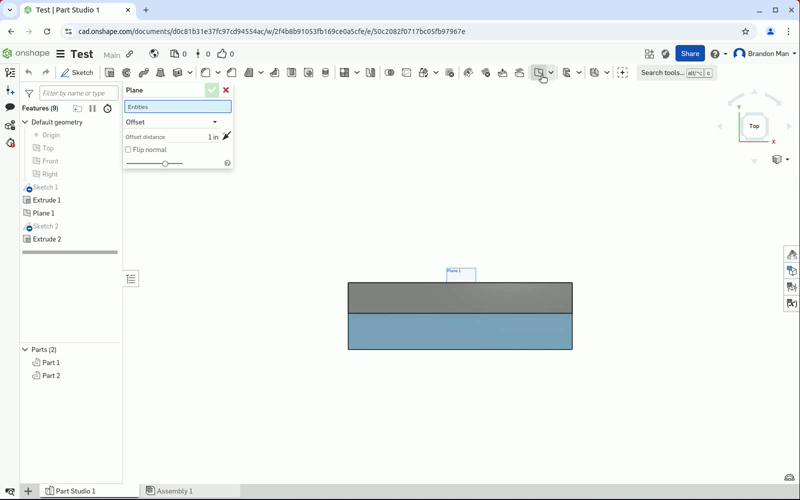
mouse_move(73, 150)
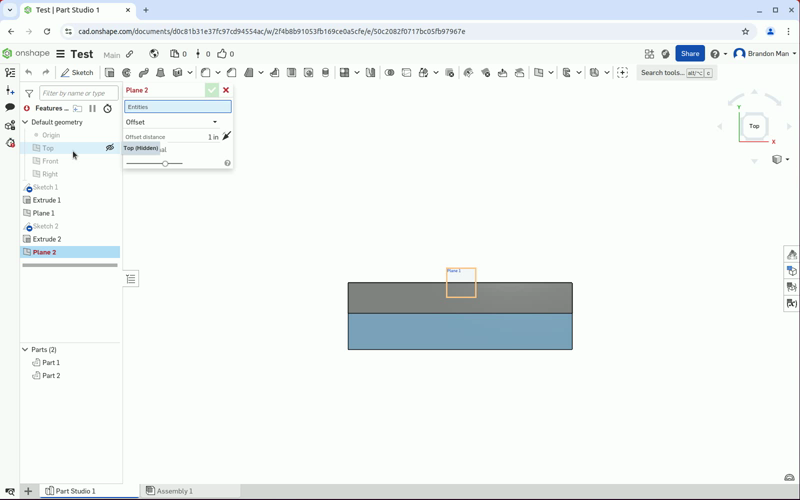
click(73, 150)
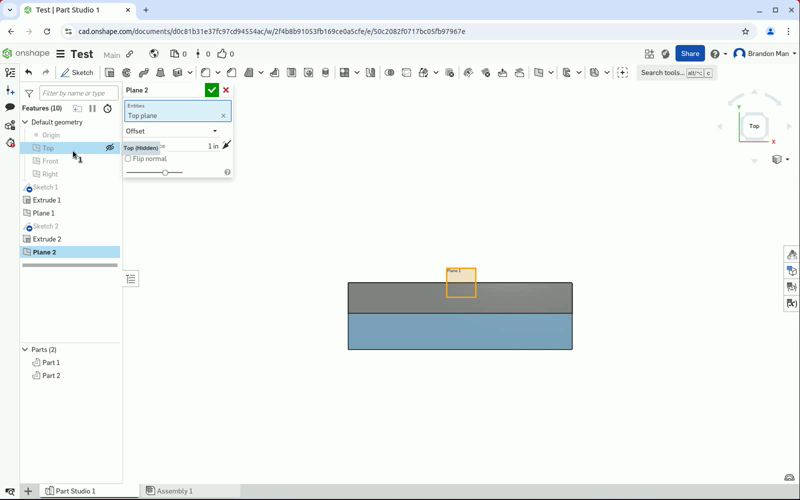
key(tab, 2)
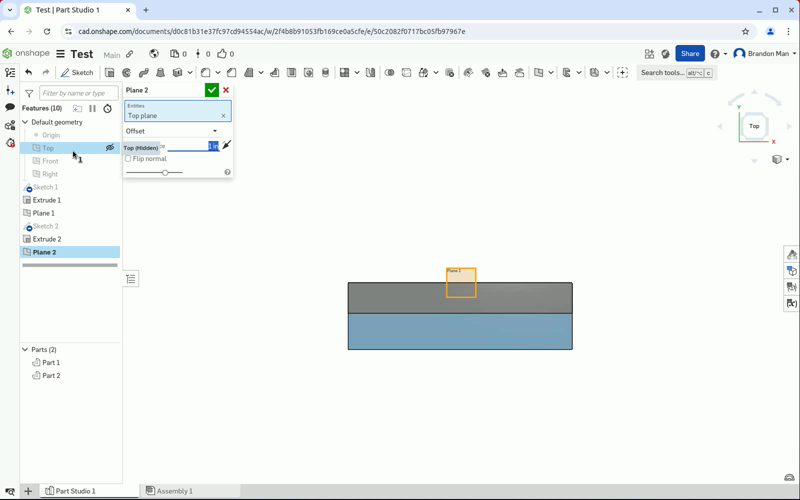
text(17.562)
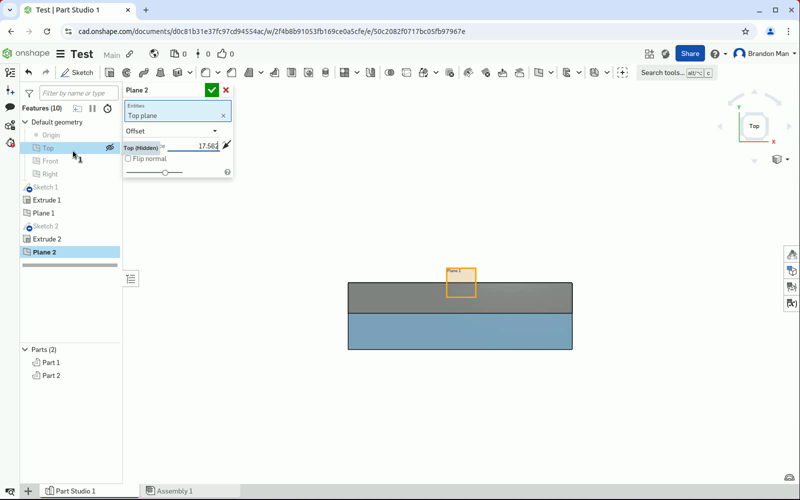
key(enter, 2)
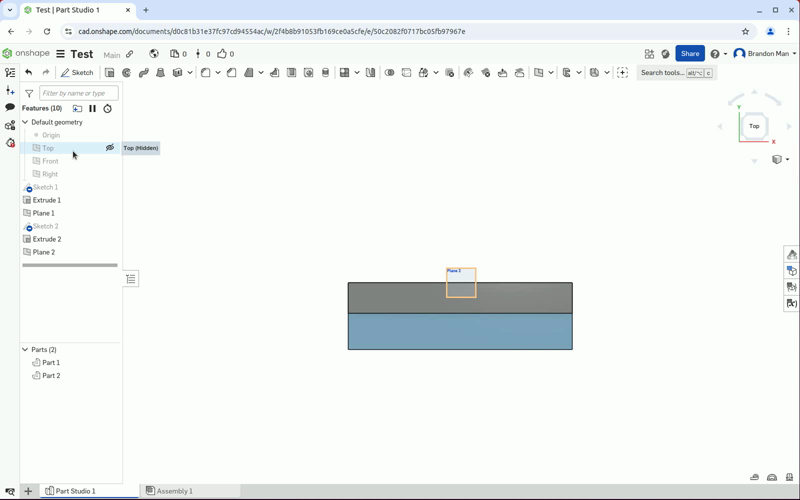
key(shift+s)
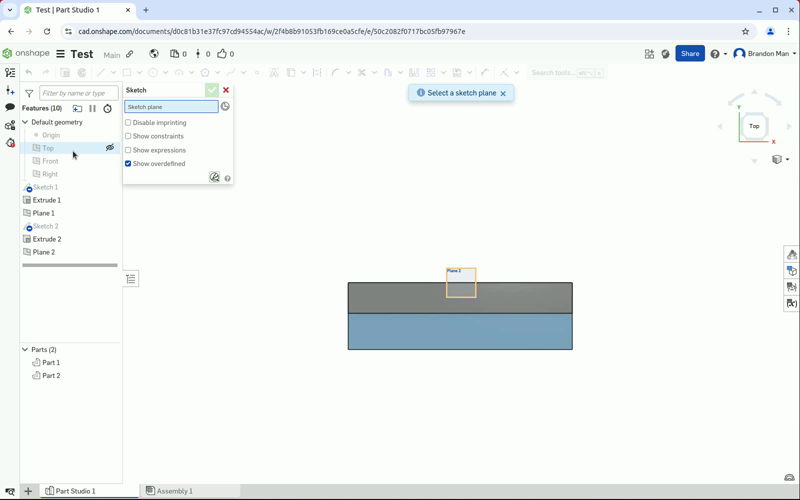
mouse_move(73, 254)
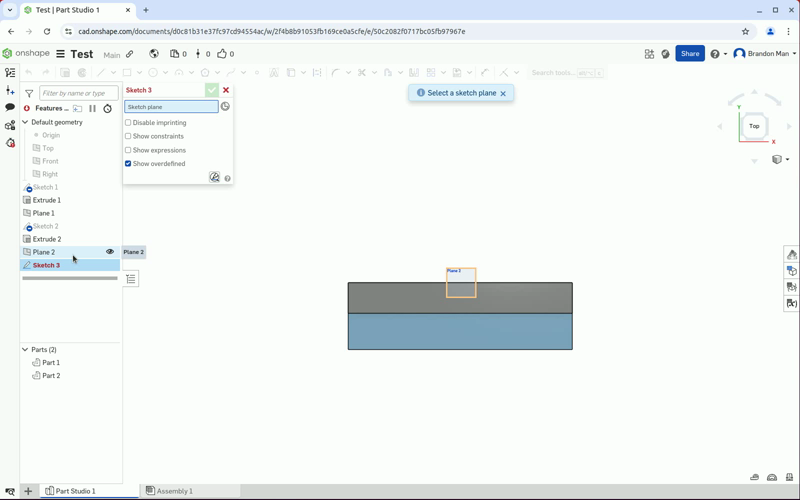
click(73, 254)
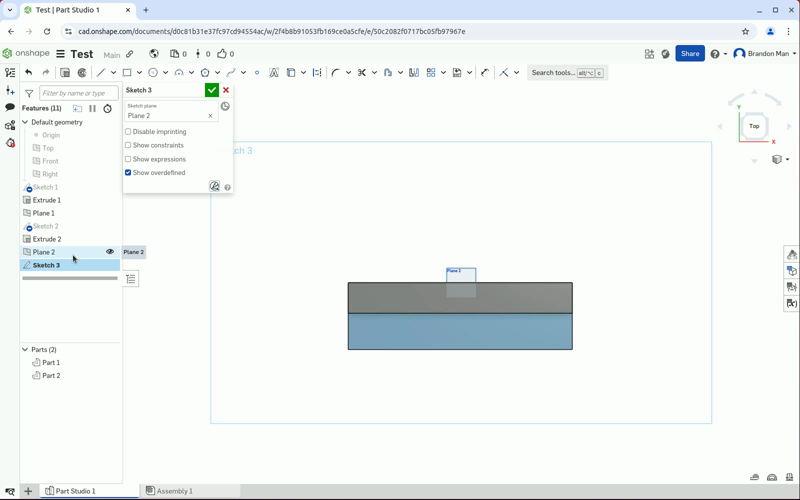
mouse_move(73, 352)
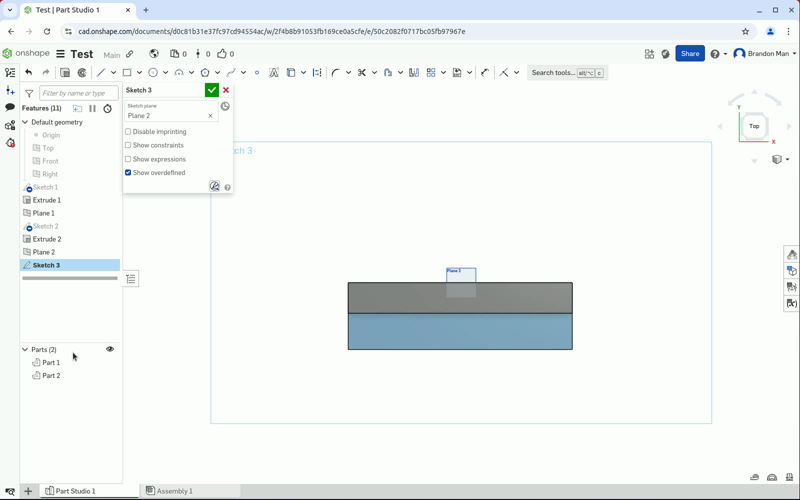
key(y)
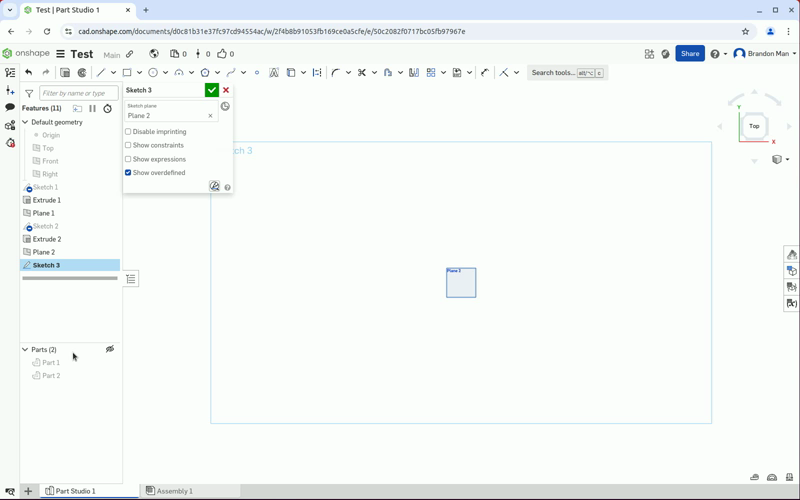
key(l)
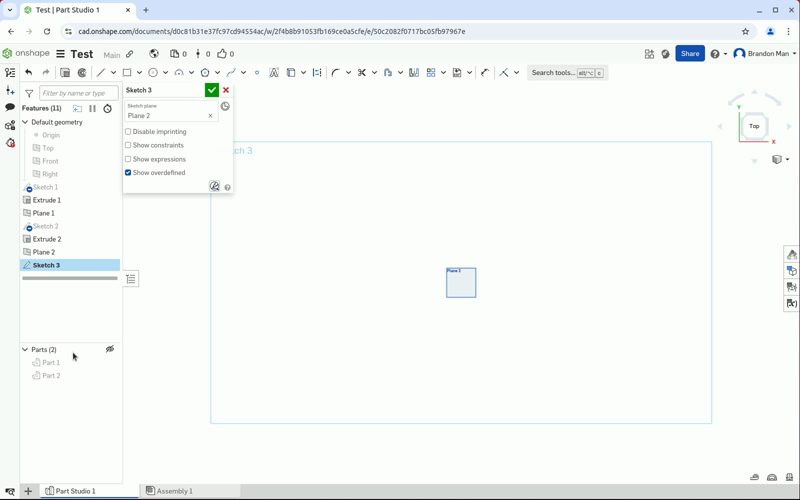
key_down(shift)
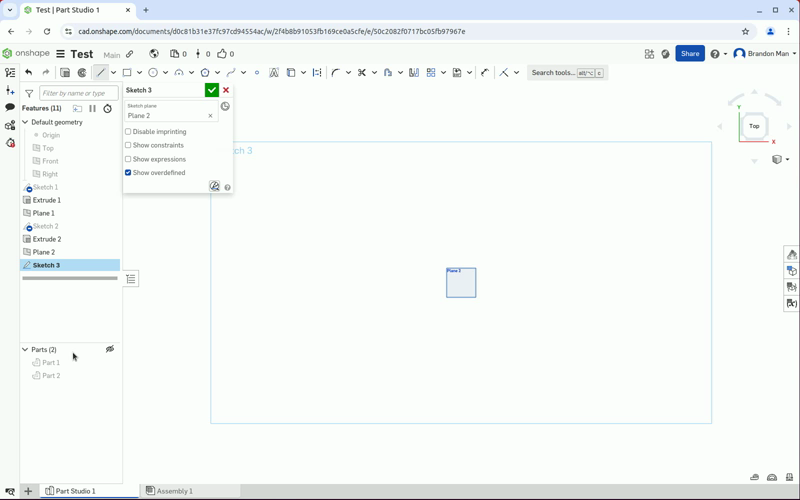
mouse_move(494, 313)
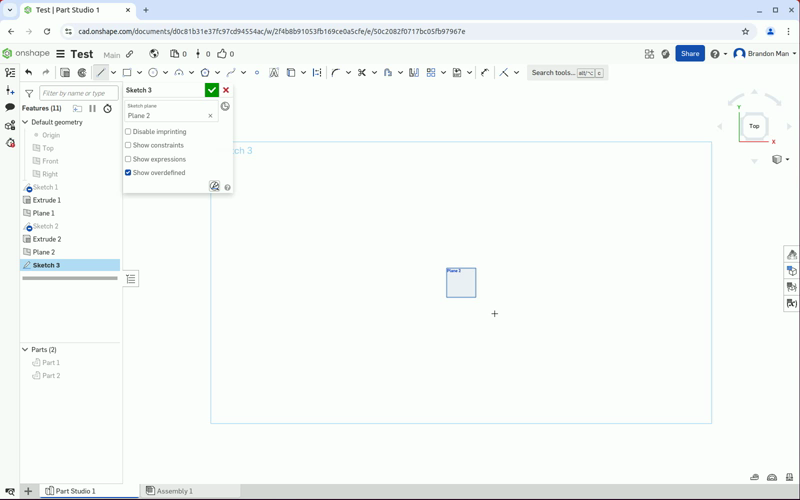
click(494, 313)
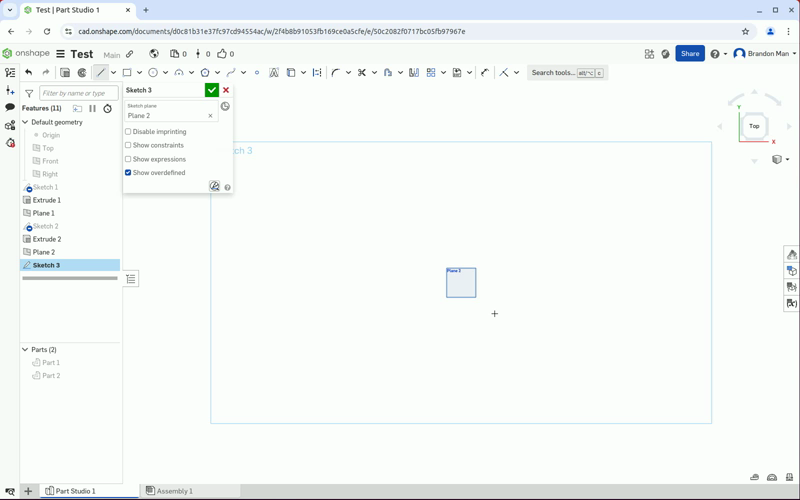
key_up(shift)
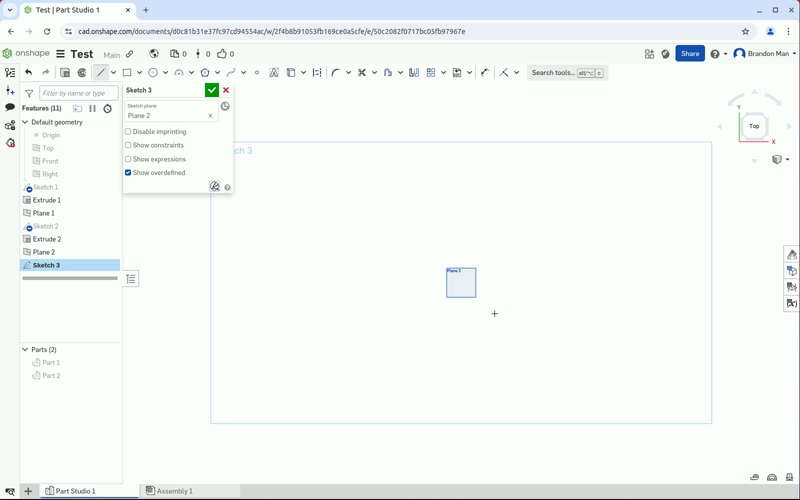
key_down(shift)
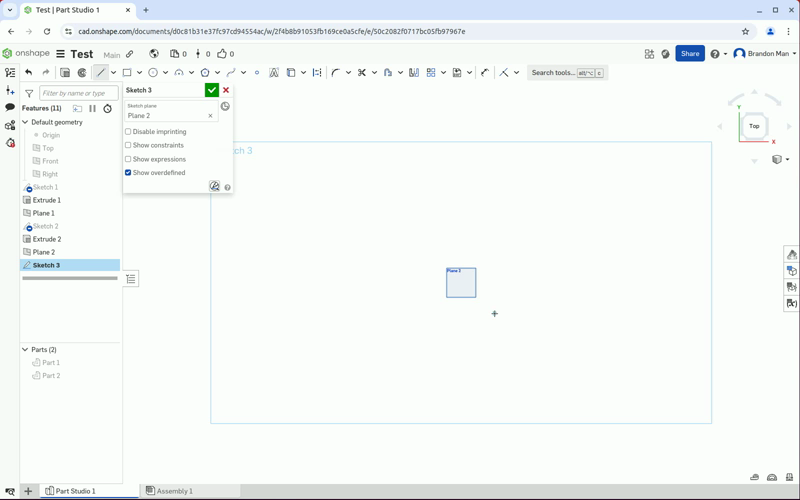
mouse_move(573, 313)
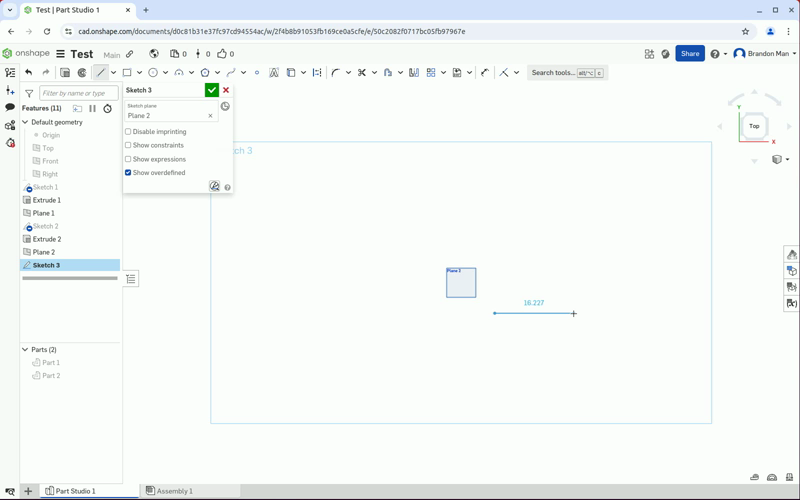
click(573, 313)
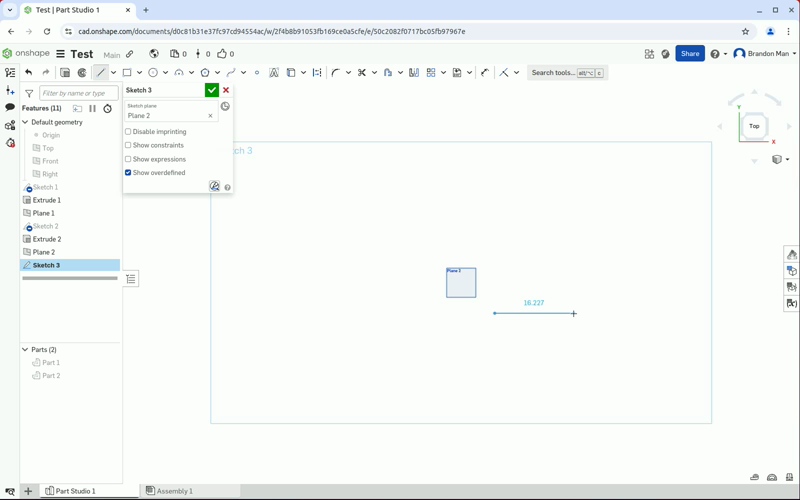
key_up(shift)
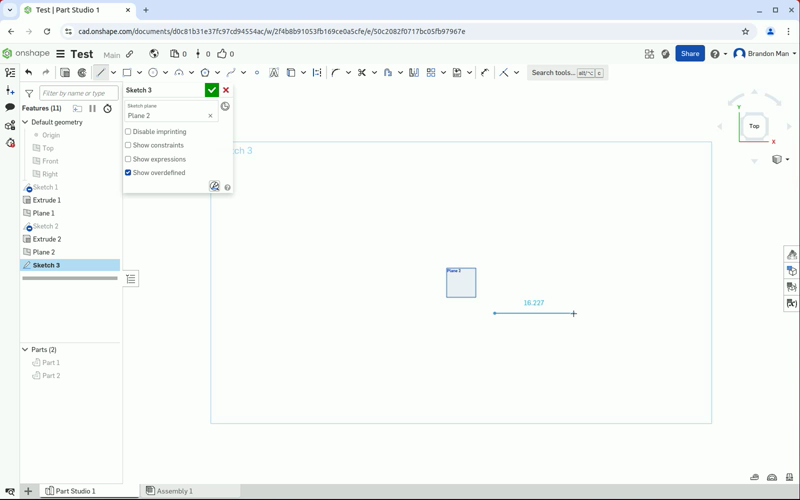
key_down(shift)
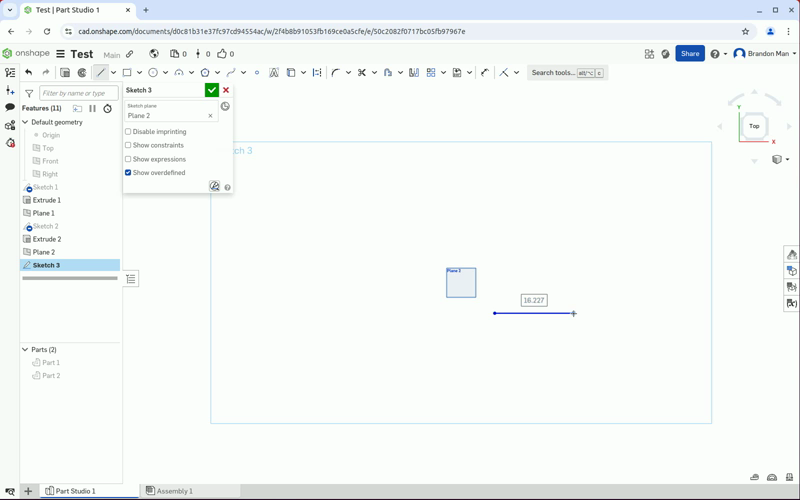
mouse_move(589, 313)
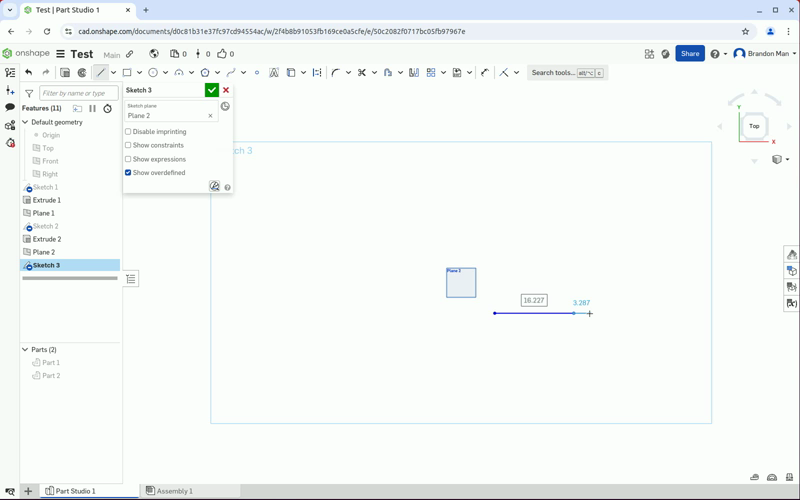
mouse_move(573, 283)
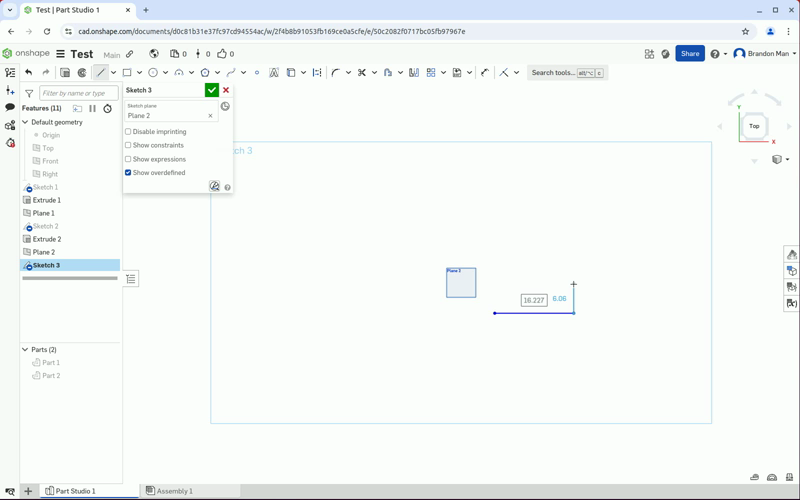
click(573, 283)
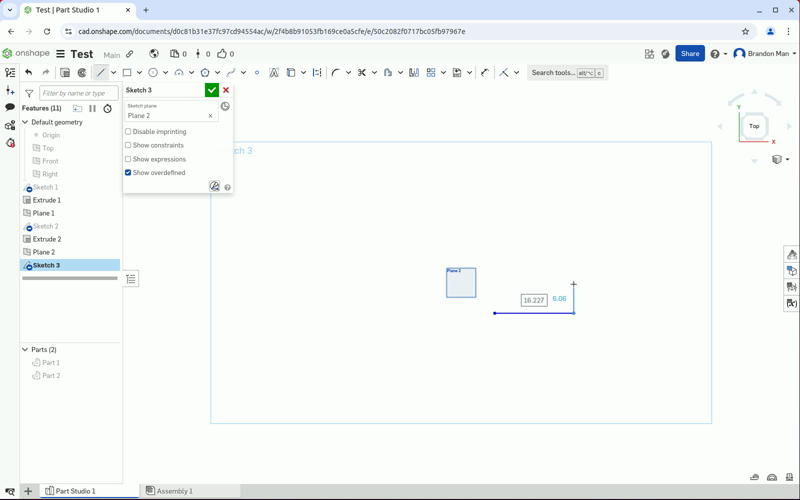
key_up(shift)
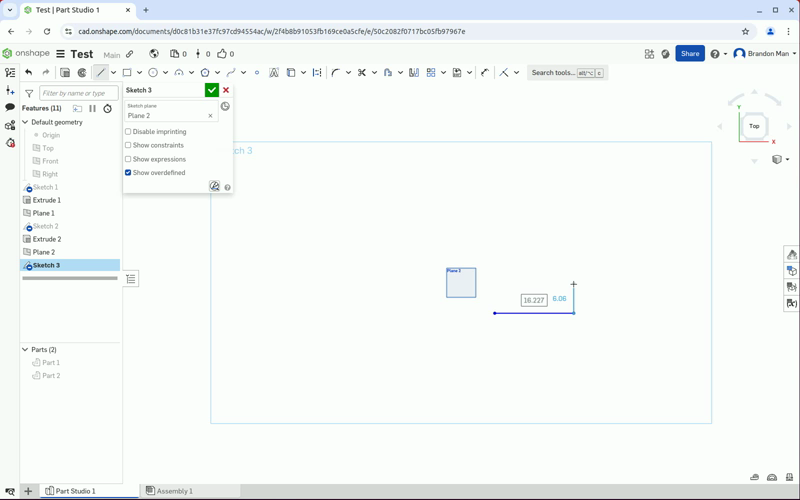
key_down(shift)
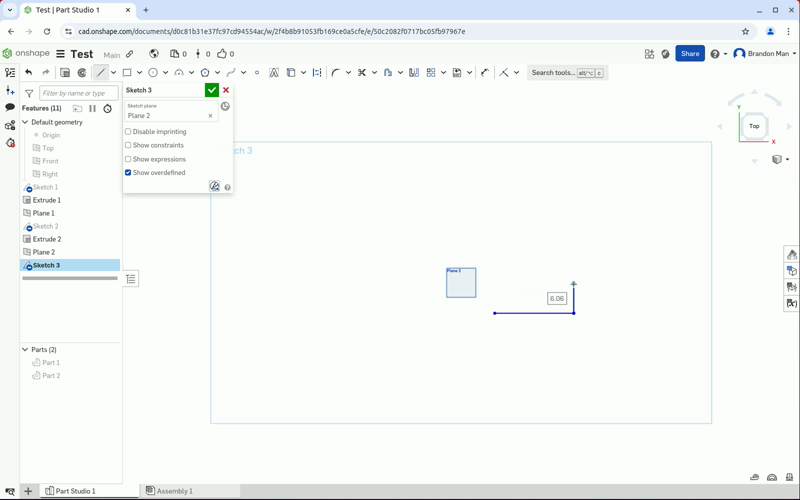
mouse_move(494, 283)
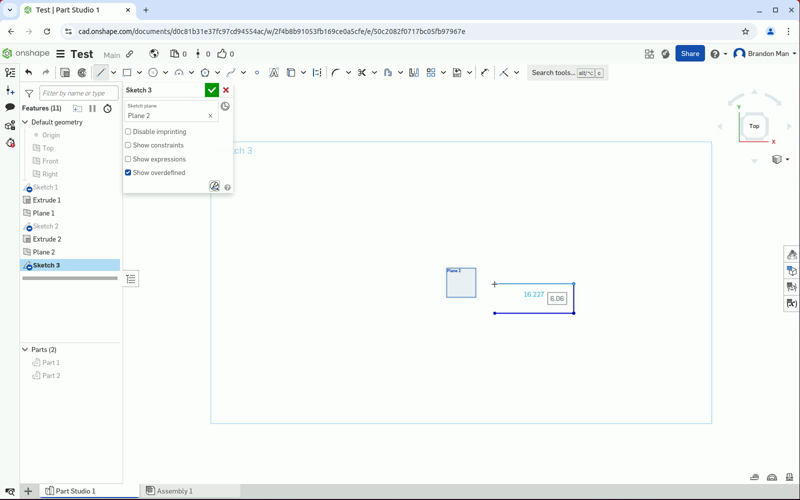
click(494, 283)
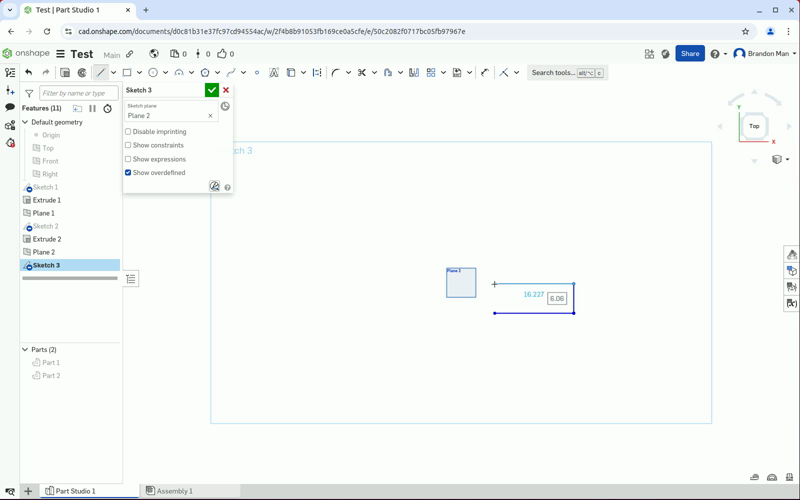
key_up(shift)
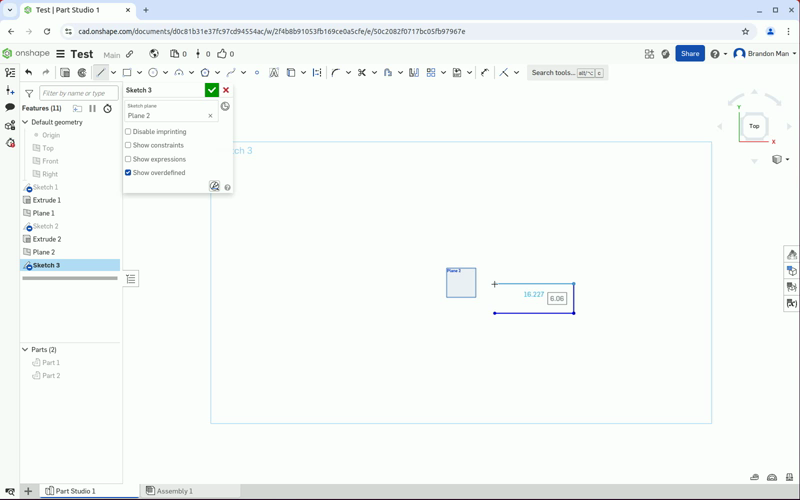
mouse_move(524, 283)
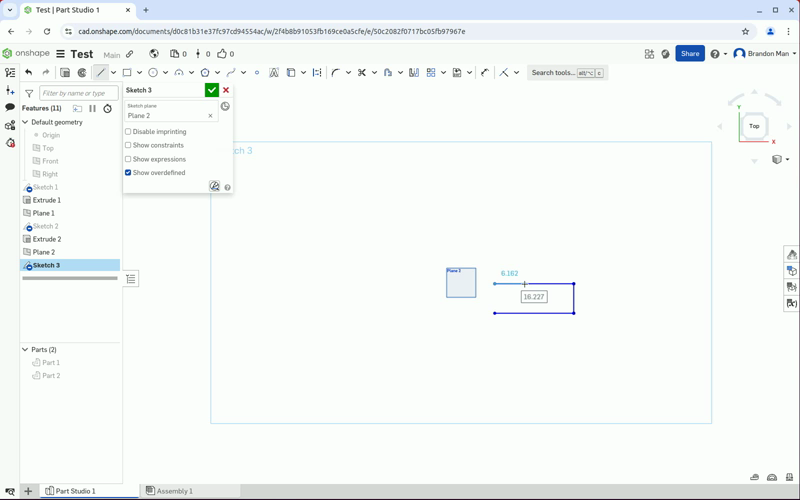
key_down(shift)
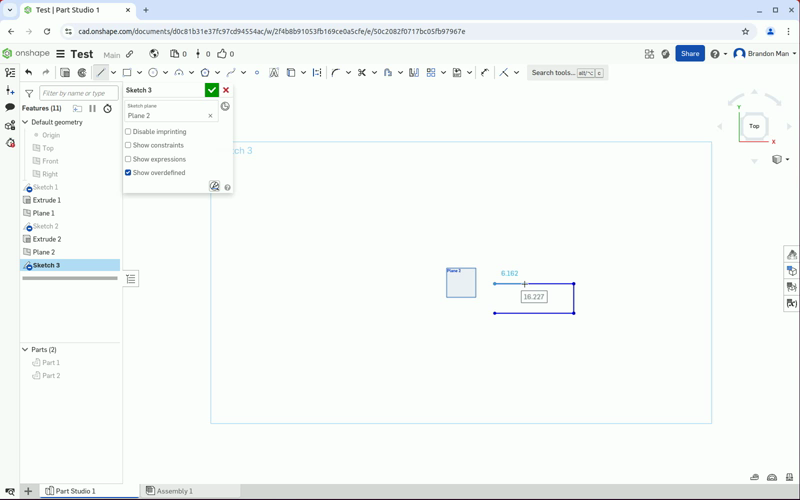
mouse_move(494, 313)
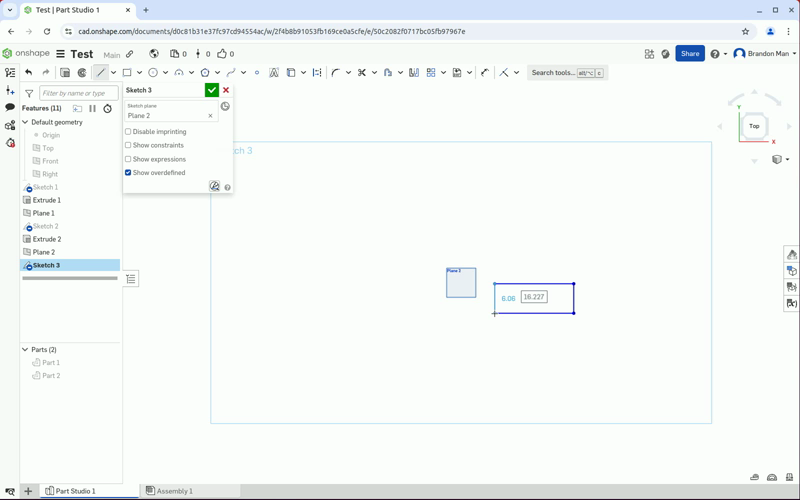
key_up(shift)
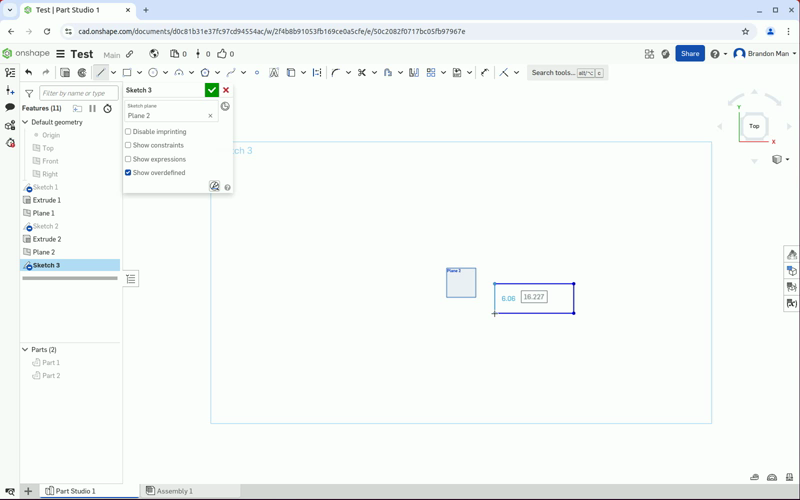
click(494, 313)
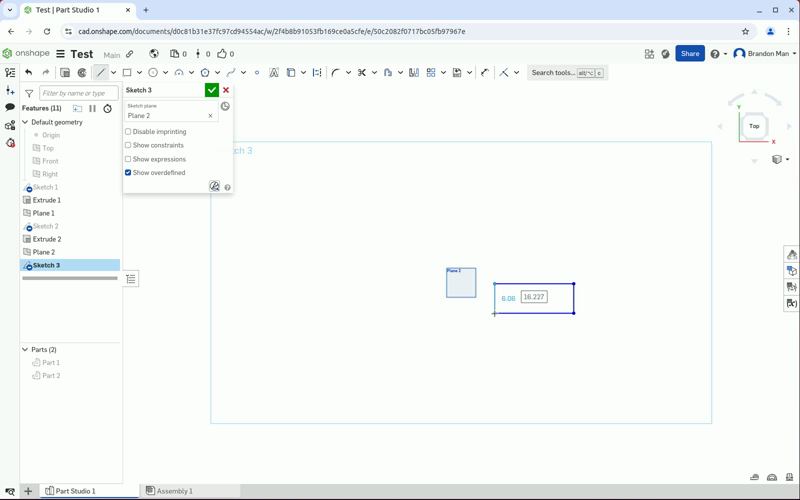
key(esc)
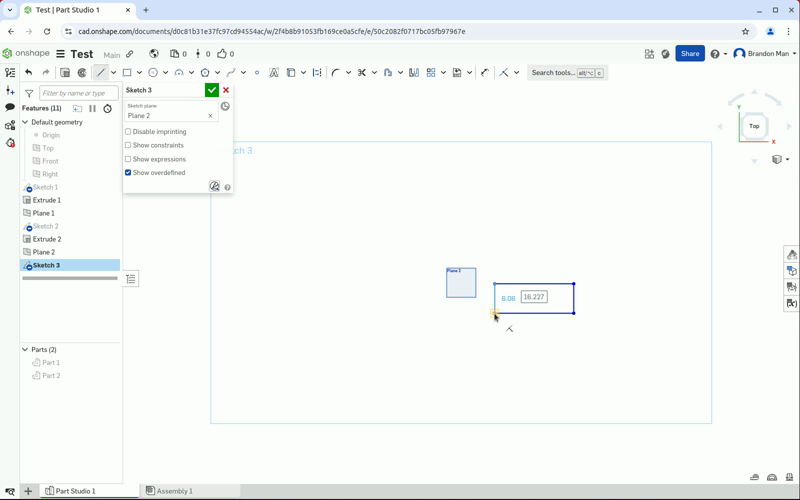
mouse_move(504, 287)
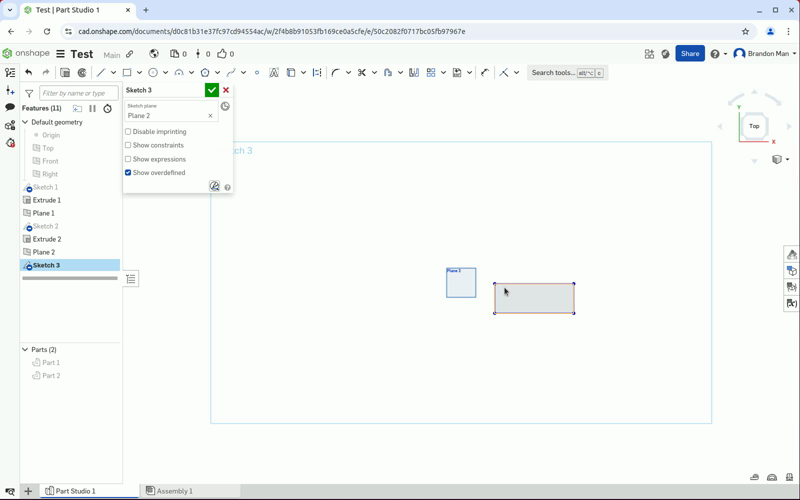
click(504, 287)
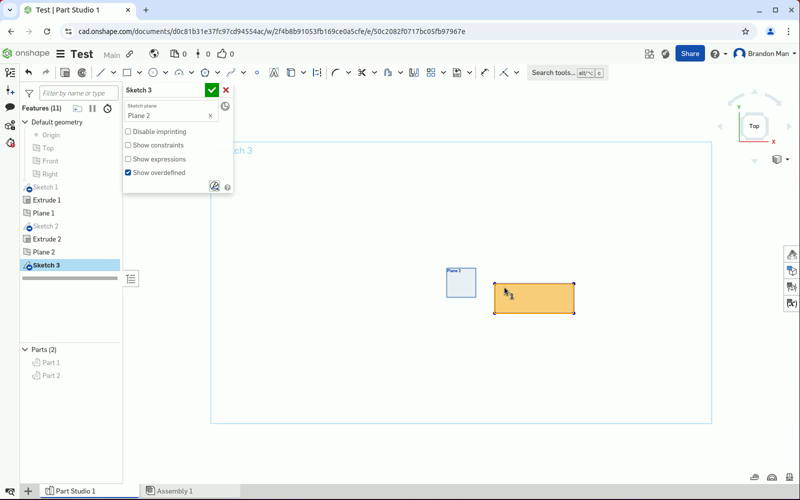
mouse_move(73, 352)
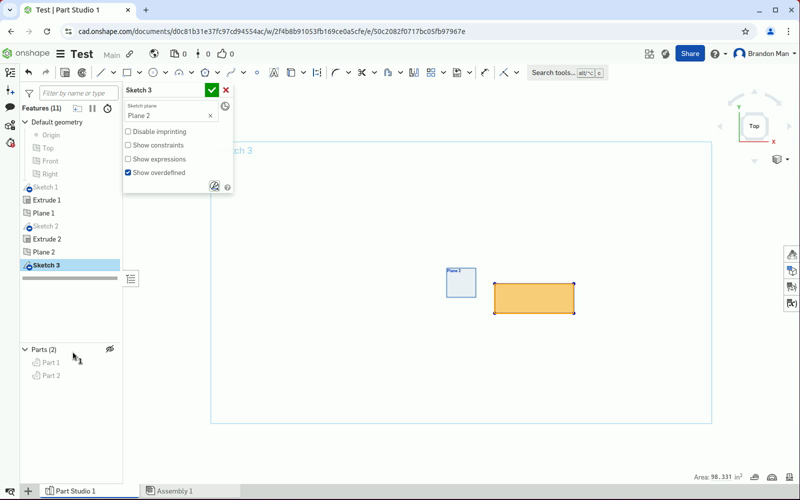
key(shift+y)
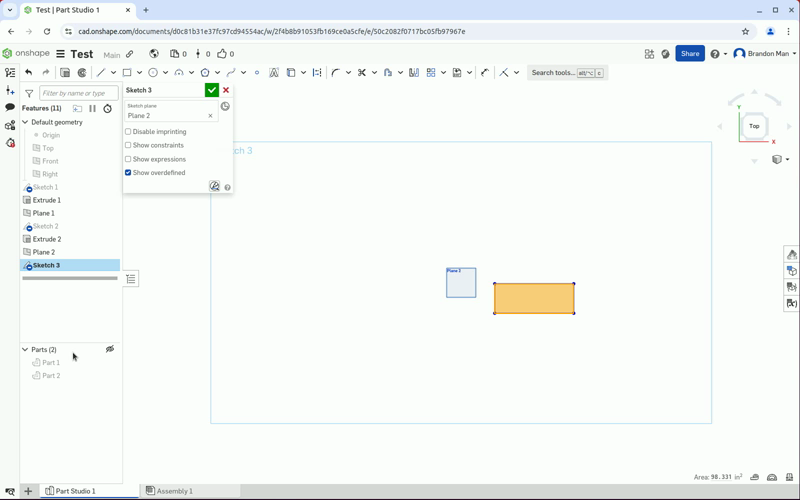
key(shift+e)
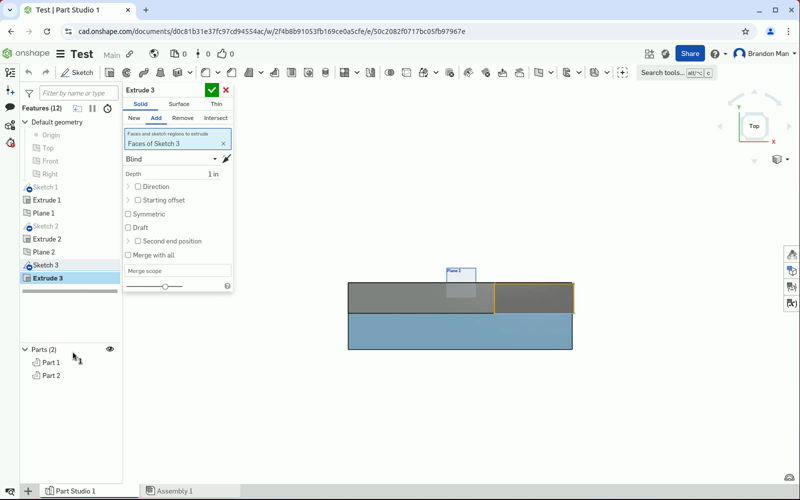
mouse_move(143, 106)
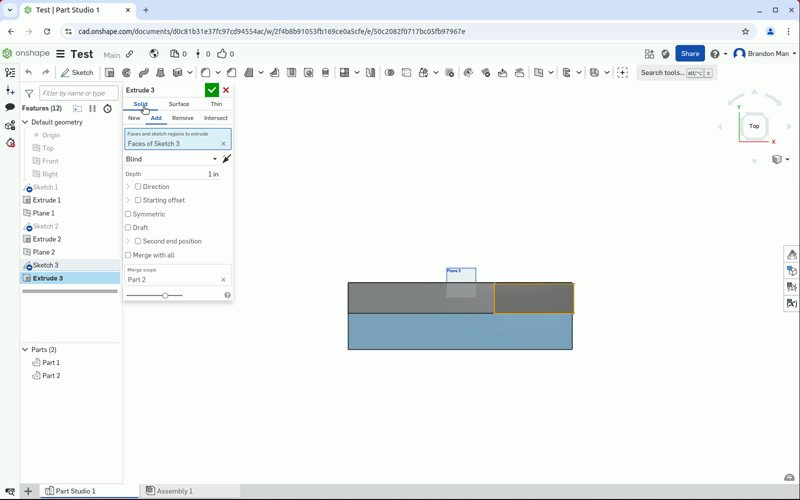
click(143, 106)
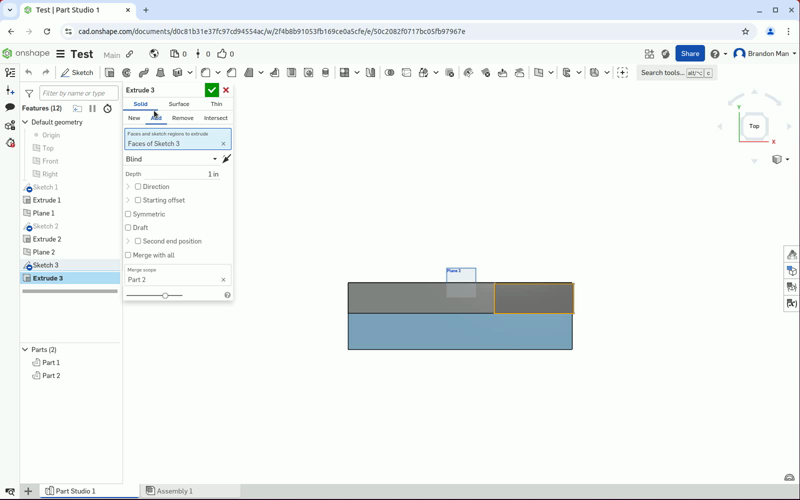
mouse_move(186, 120)
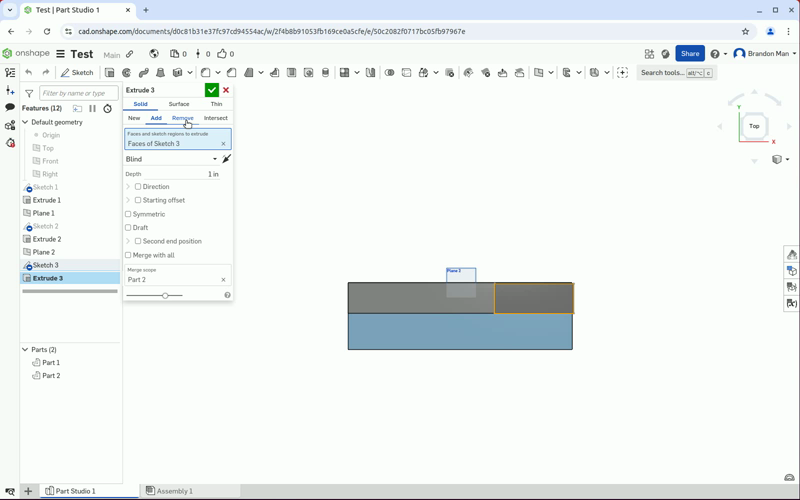
click(186, 120)
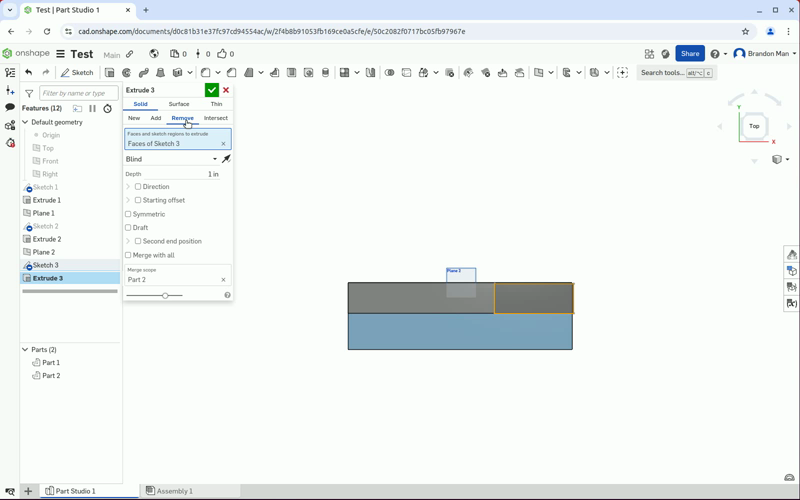
key(tab, 4)
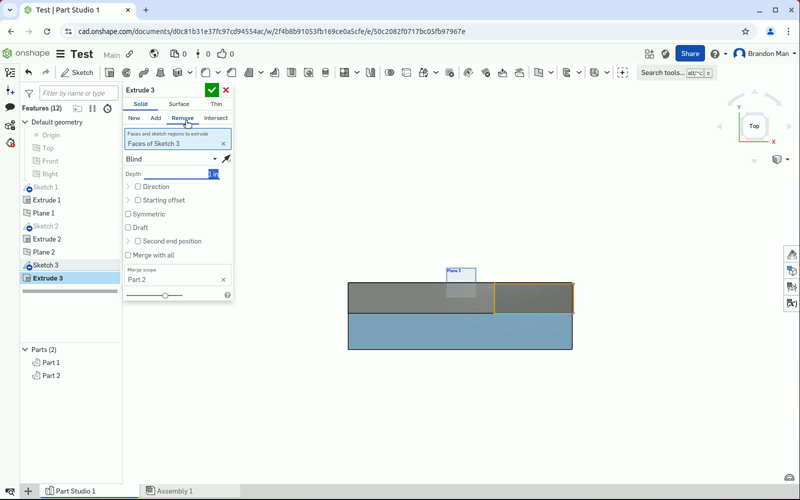
text(7.221)
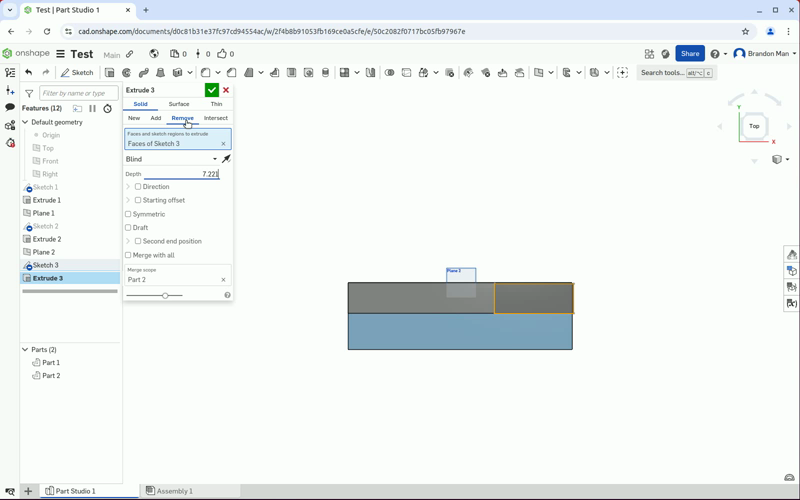
key(tab, 6)
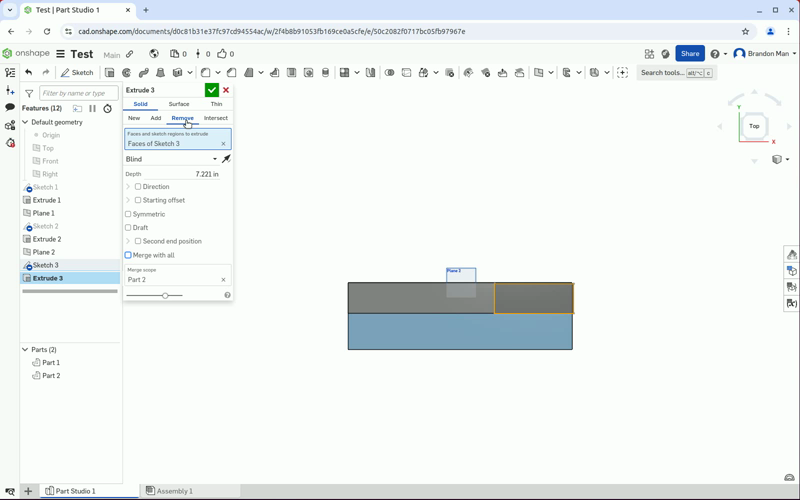
key(space)
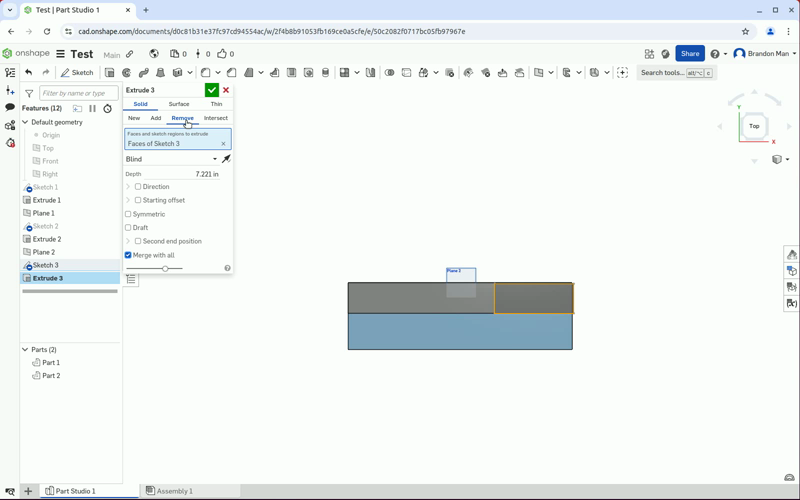
key(enter)
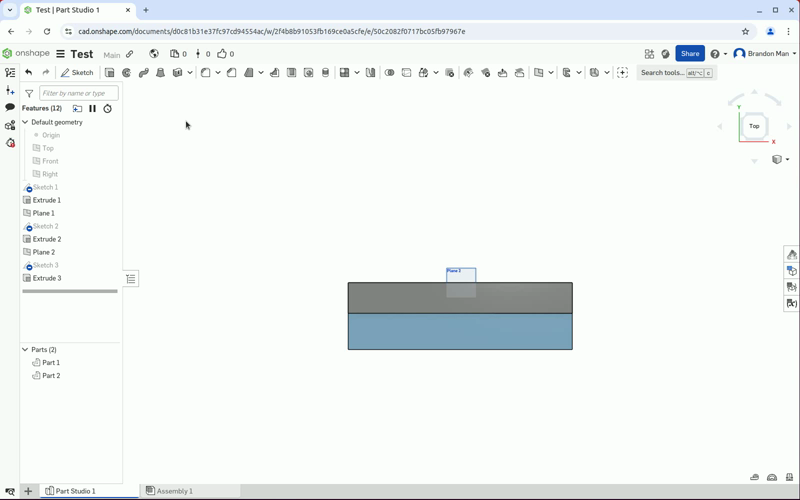
key(shift+h)
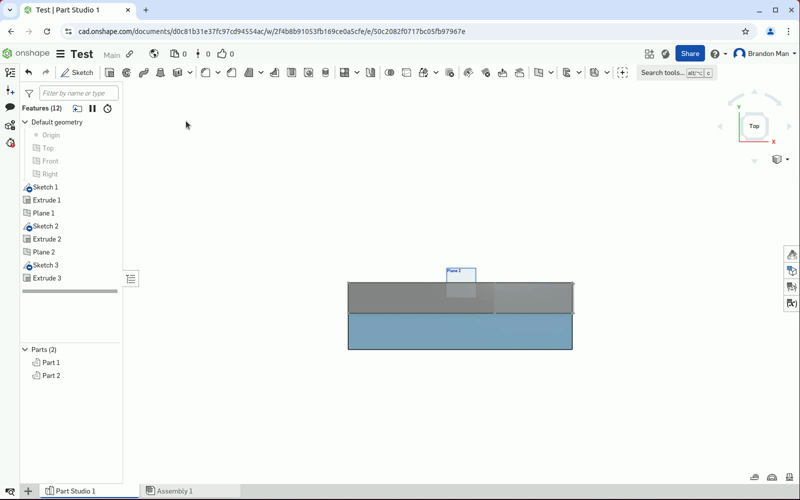
key(shift+h)
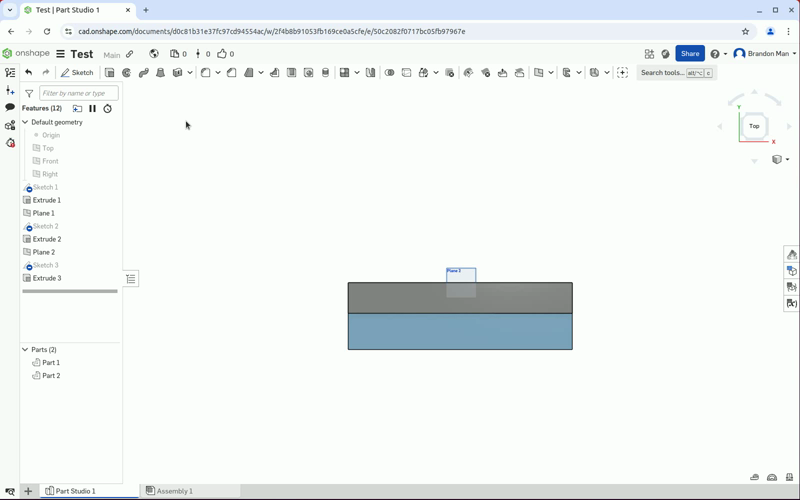
mouse_move(73, 189)
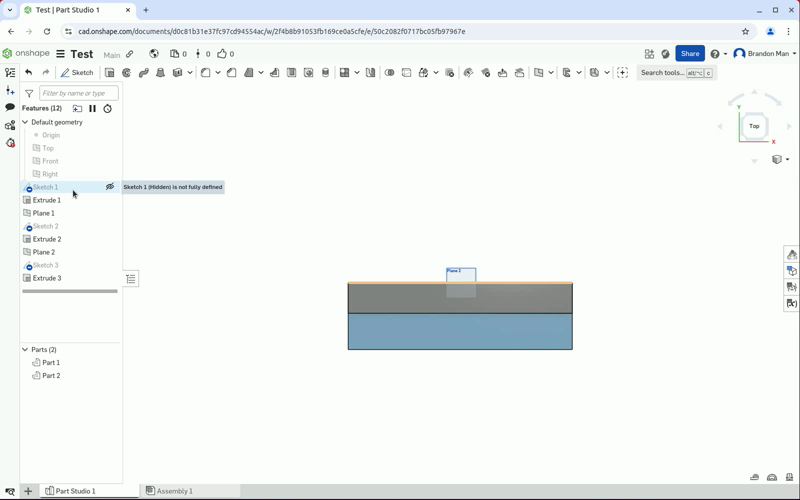
click(73, 189)
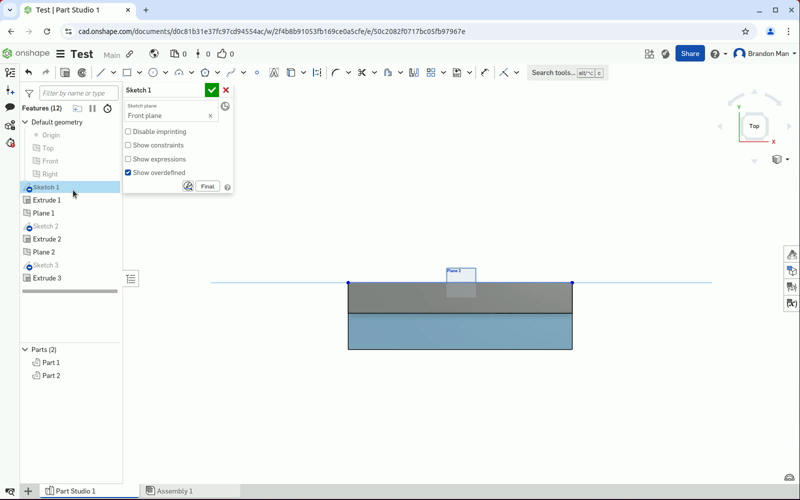
mouse_move(229, 92)
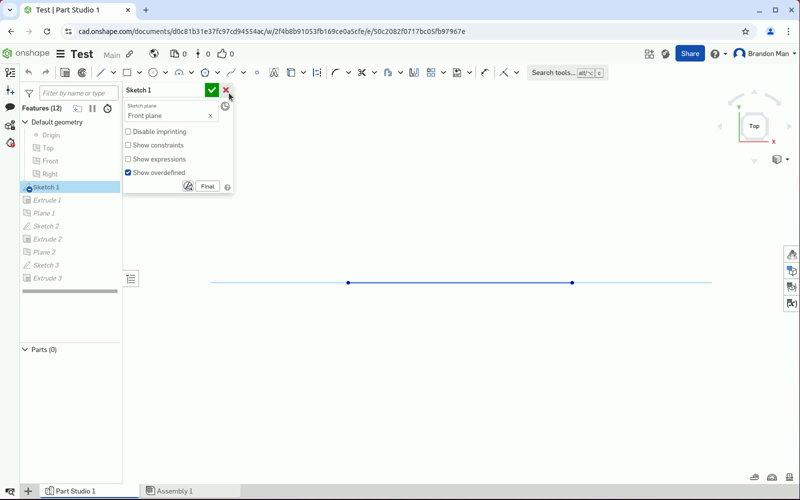
click(229, 92)
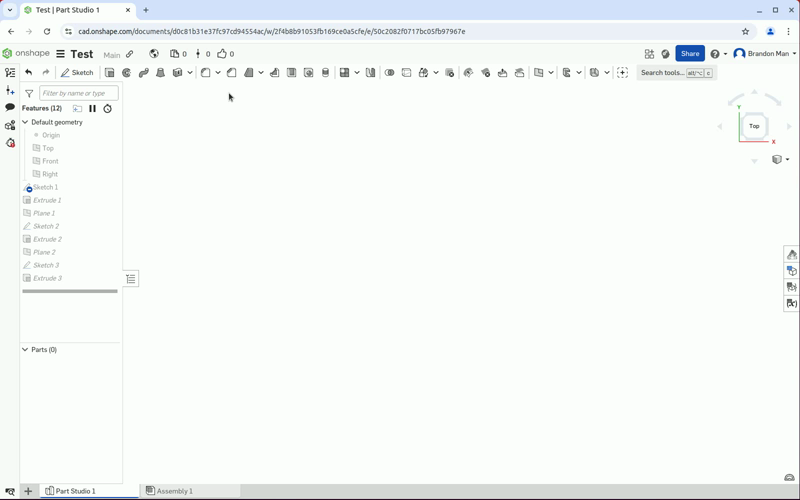
key(shift+s)
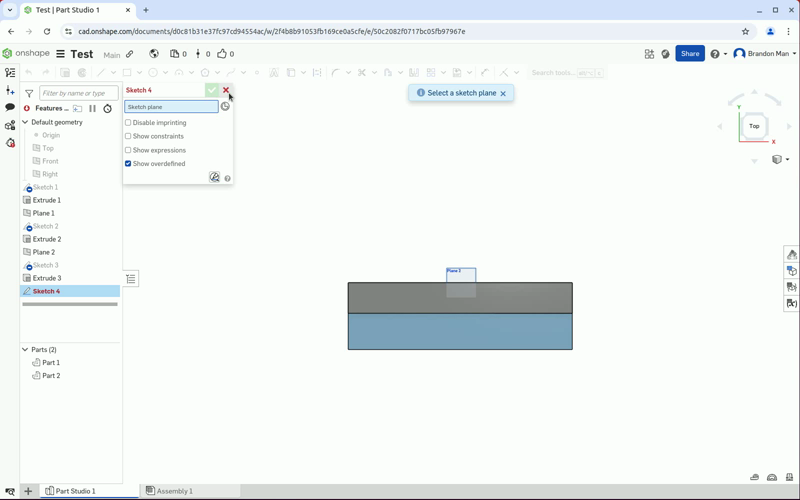
mouse_move(73, 254)
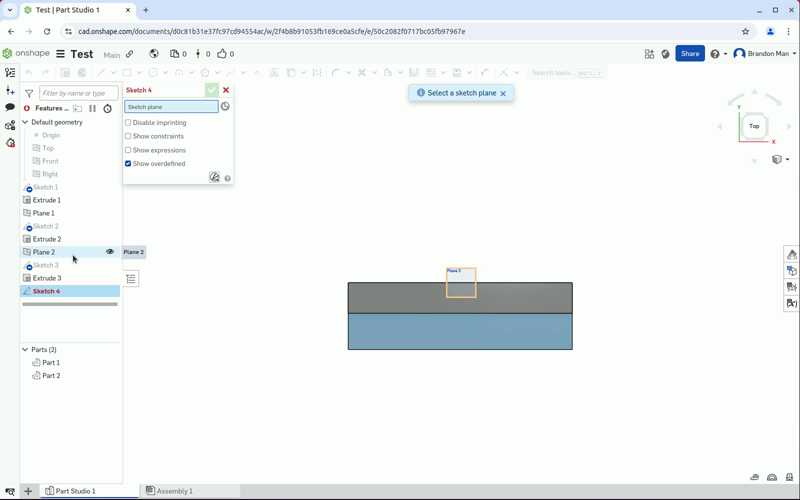
click(73, 254)
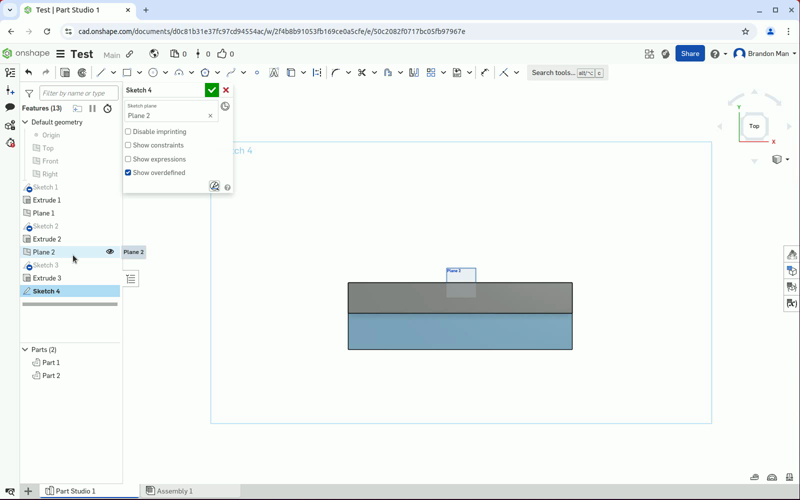
mouse_move(73, 352)
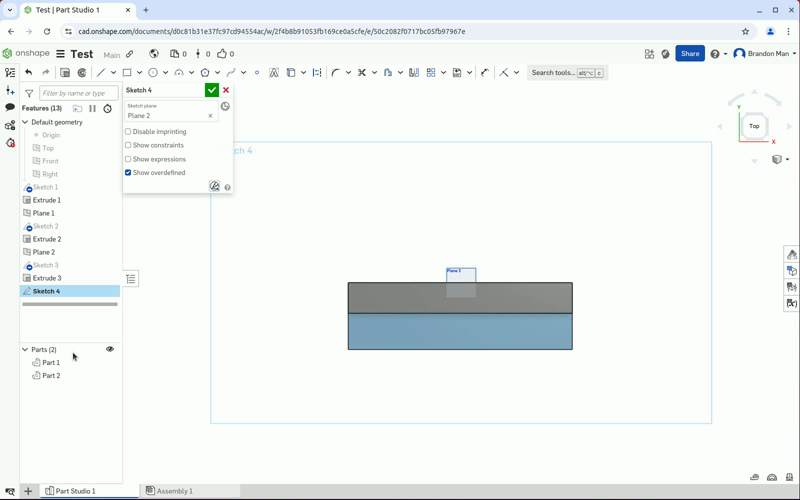
key(y)
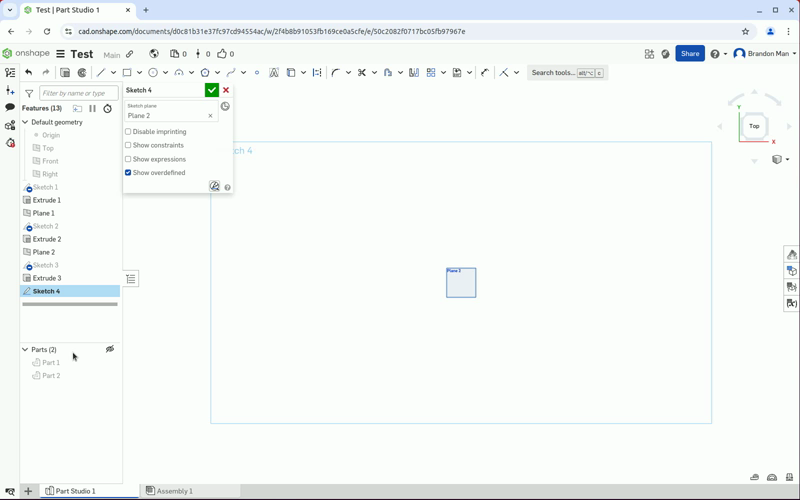
key(l)
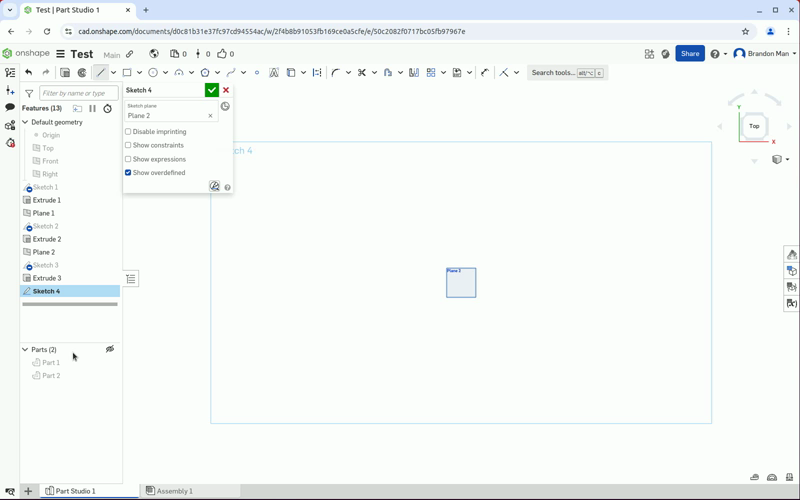
key_down(shift)
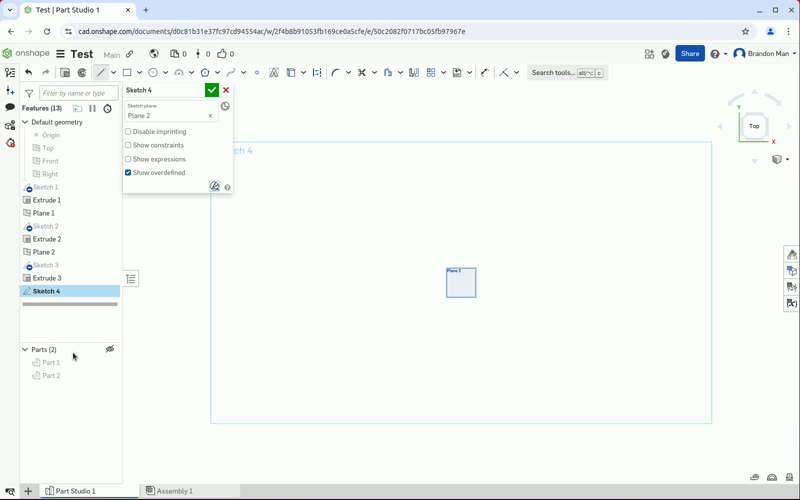
mouse_move(494, 349)
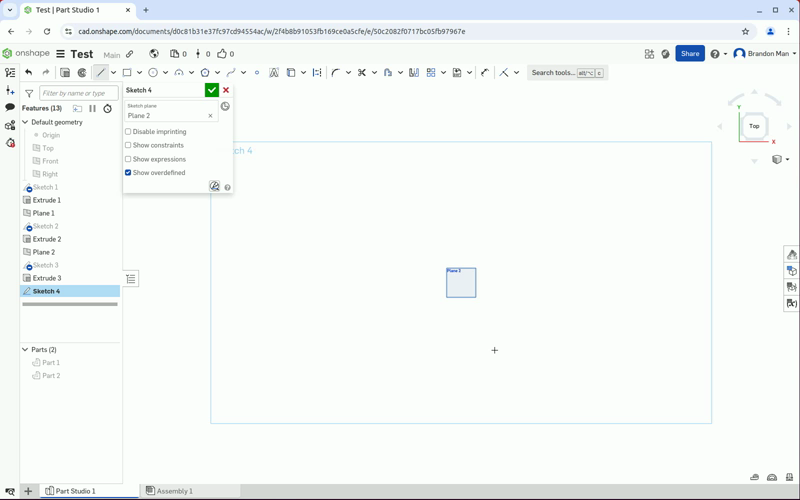
click(494, 349)
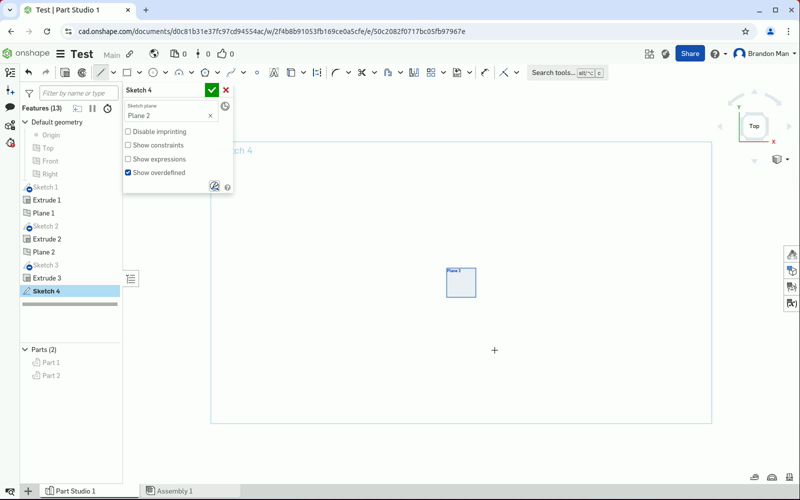
key_up(shift)
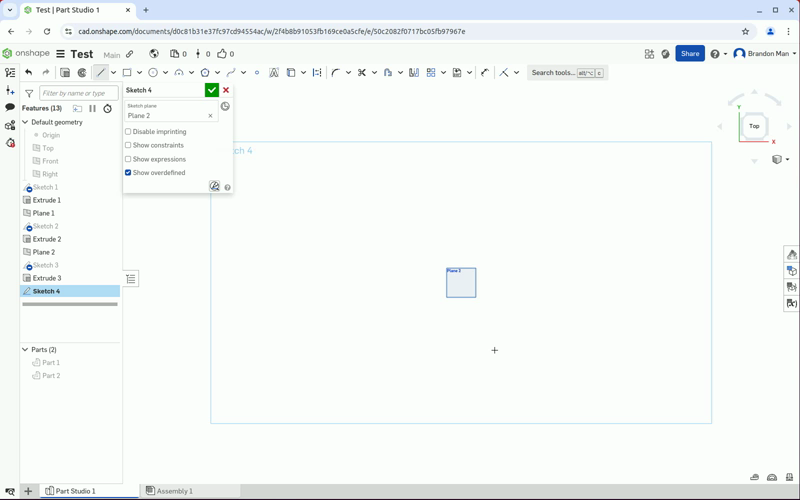
key_down(shift)
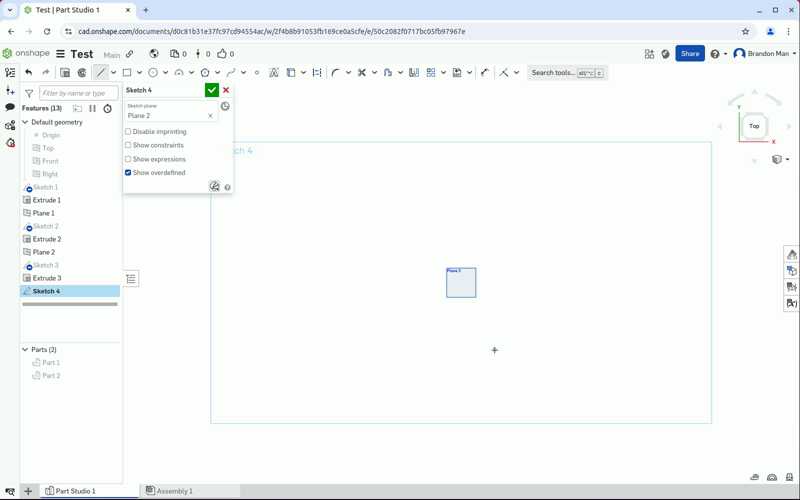
mouse_move(573, 349)
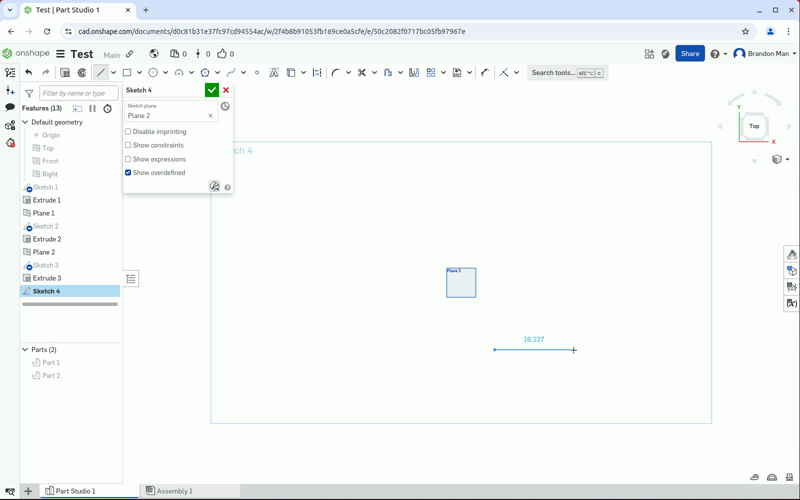
click(573, 349)
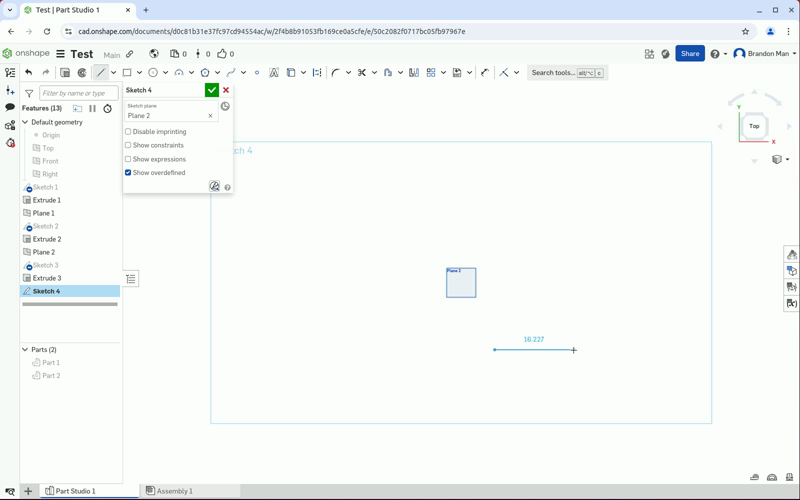
key_up(shift)
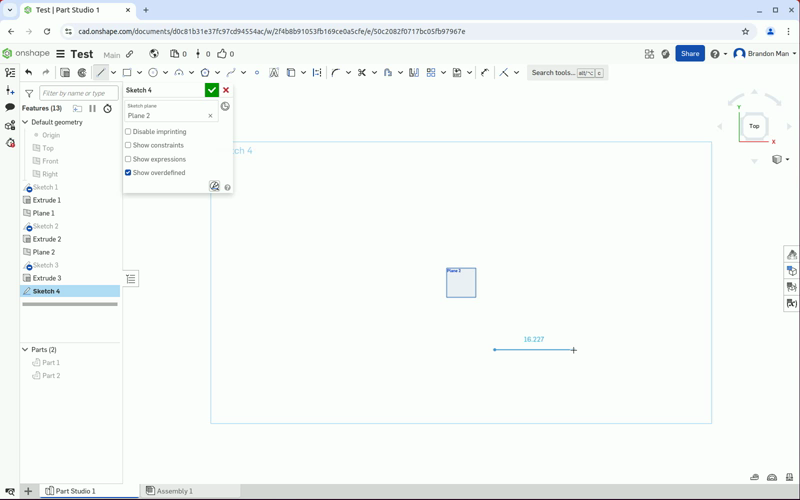
key_down(shift)
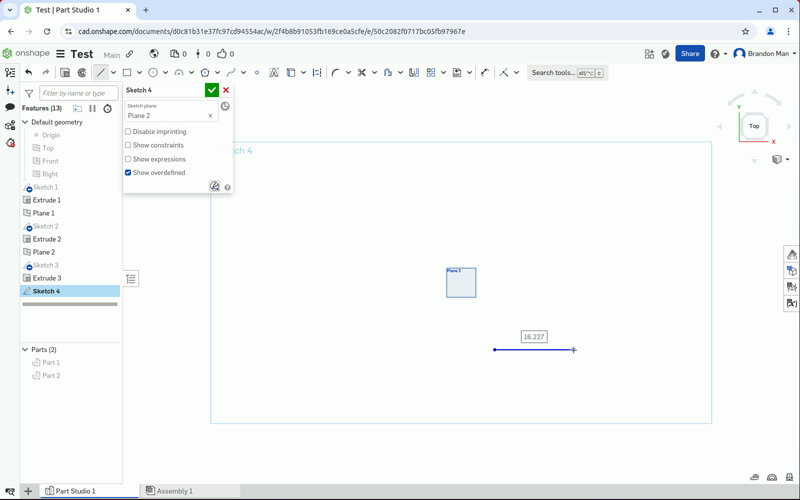
mouse_move(589, 349)
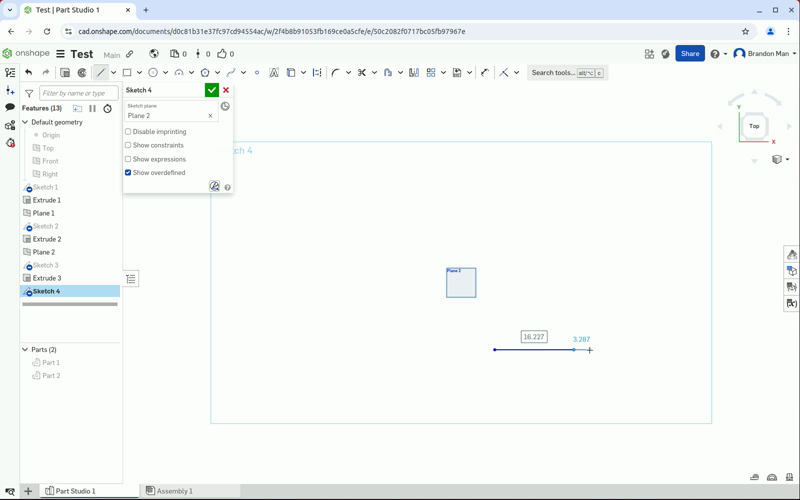
mouse_move(573, 312)
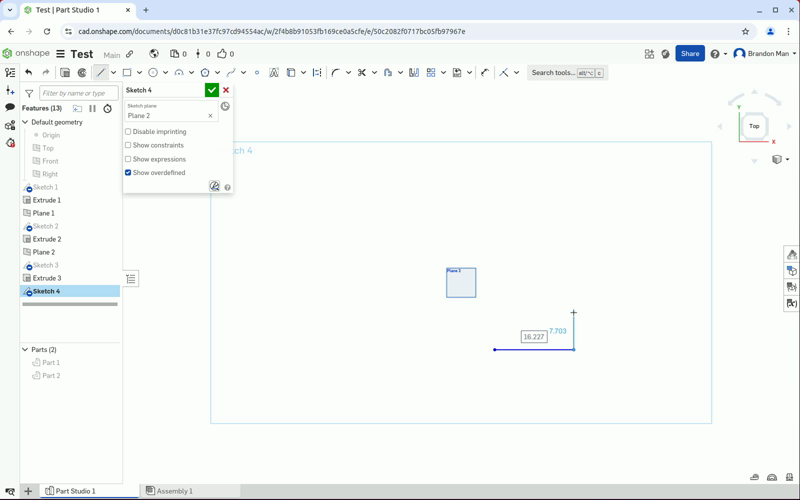
click(573, 312)
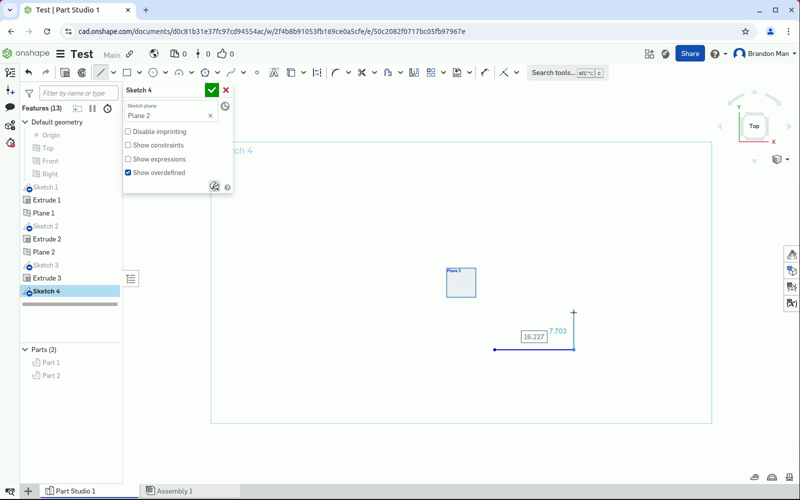
key_up(shift)
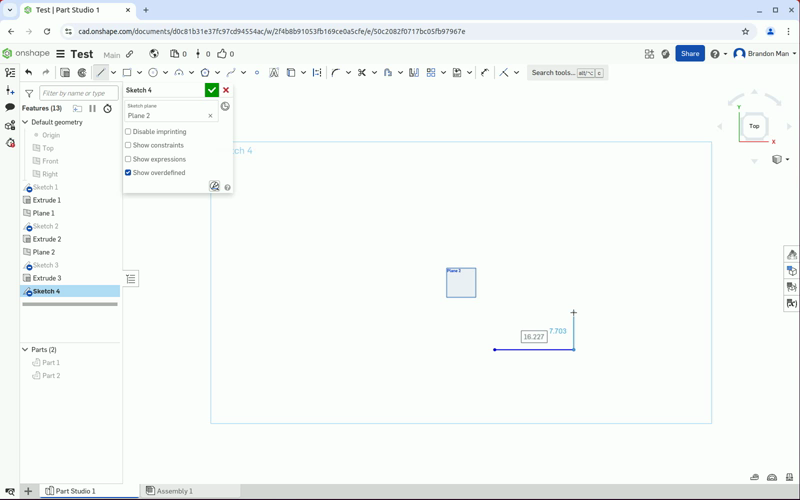
key_down(shift)
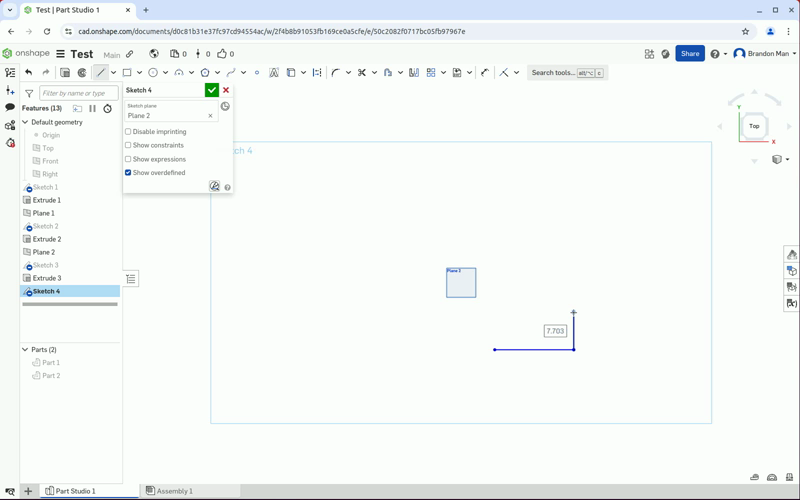
mouse_move(494, 312)
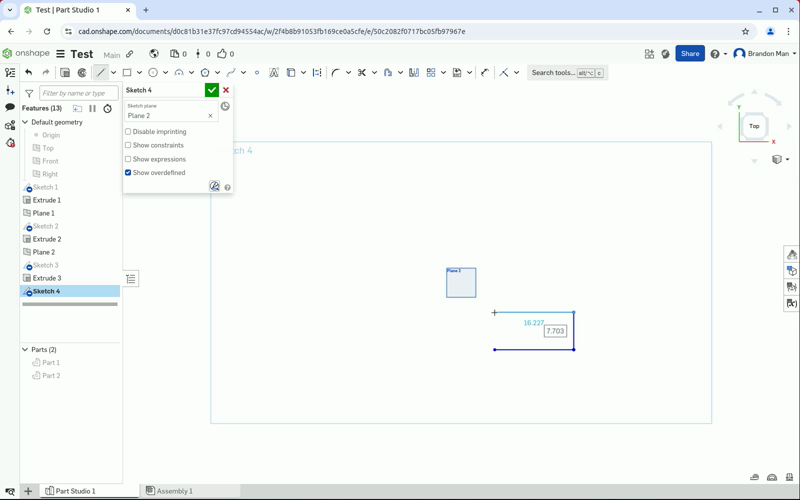
click(494, 312)
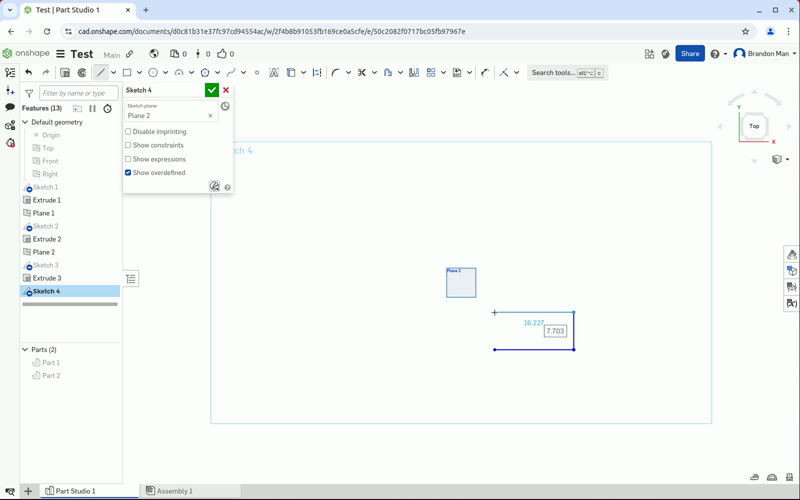
key_up(shift)
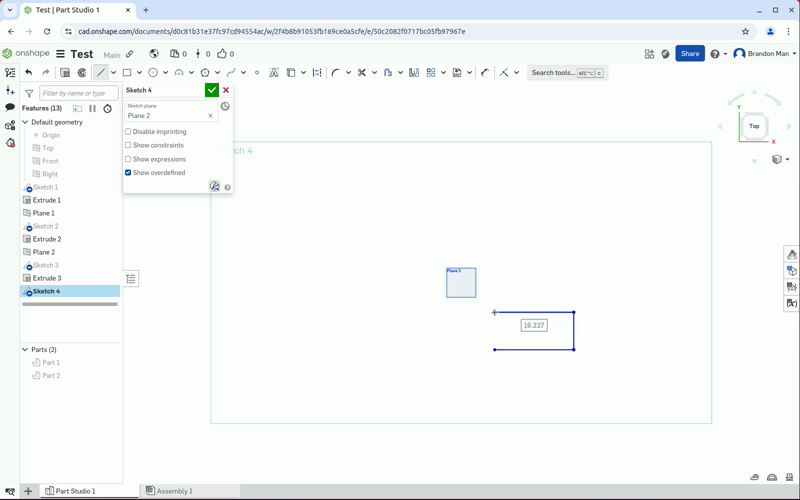
mouse_move(524, 312)
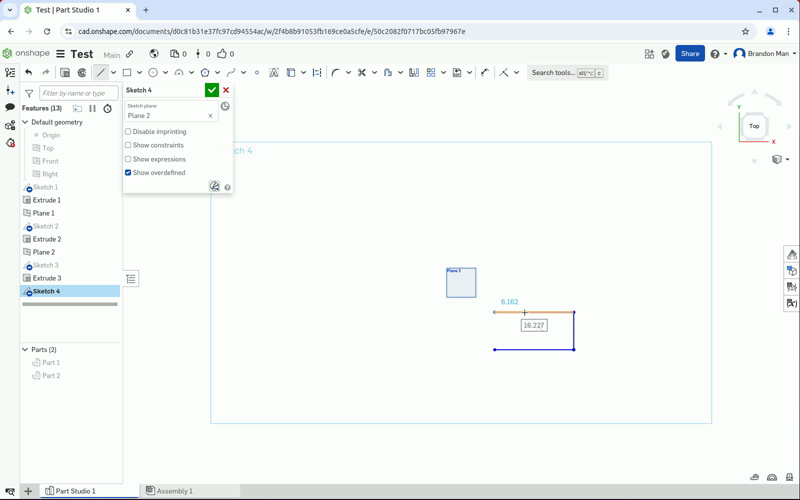
key_down(shift)
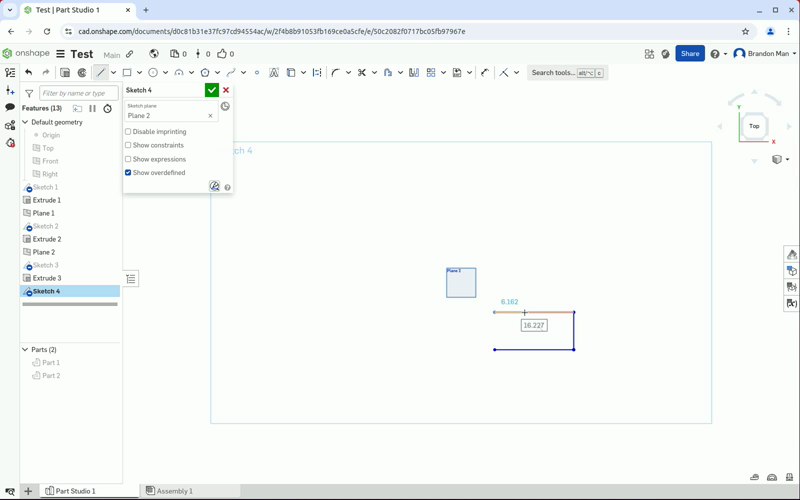
mouse_move(494, 349)
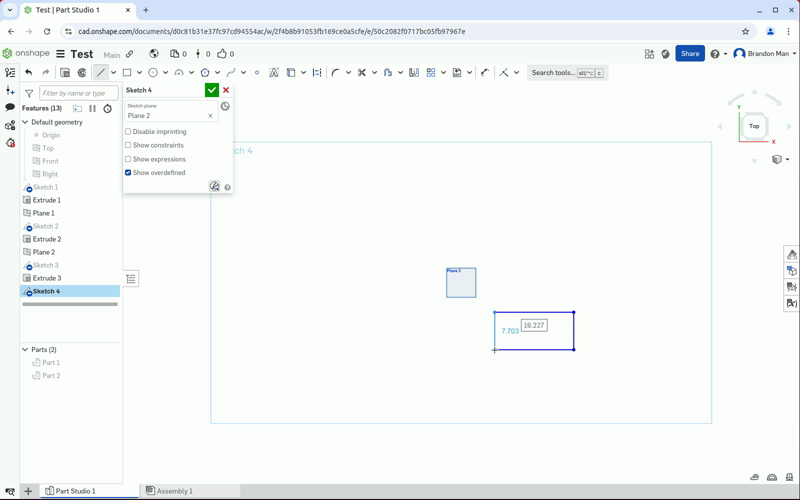
key_up(shift)
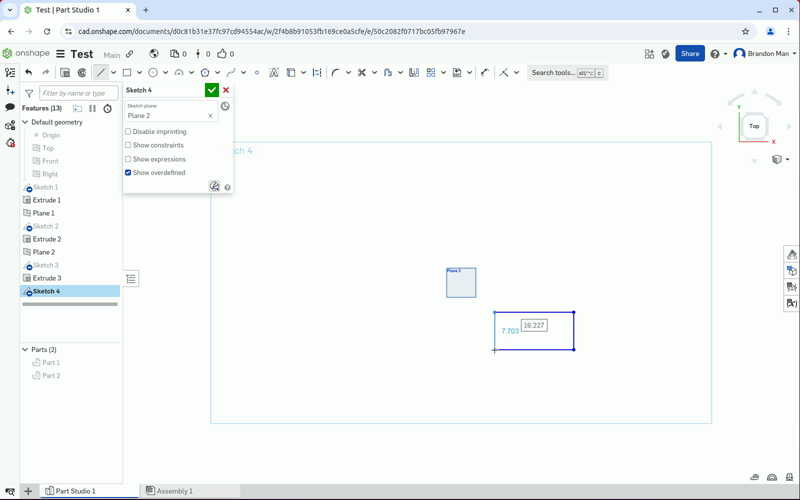
click(494, 349)
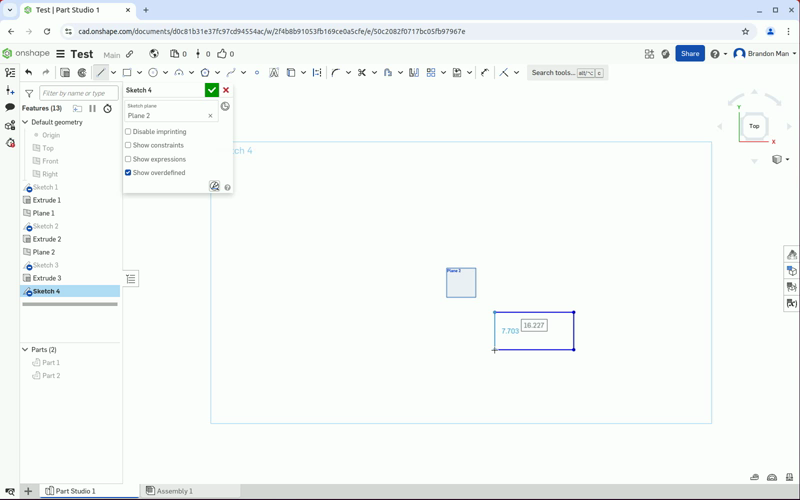
key(esc)
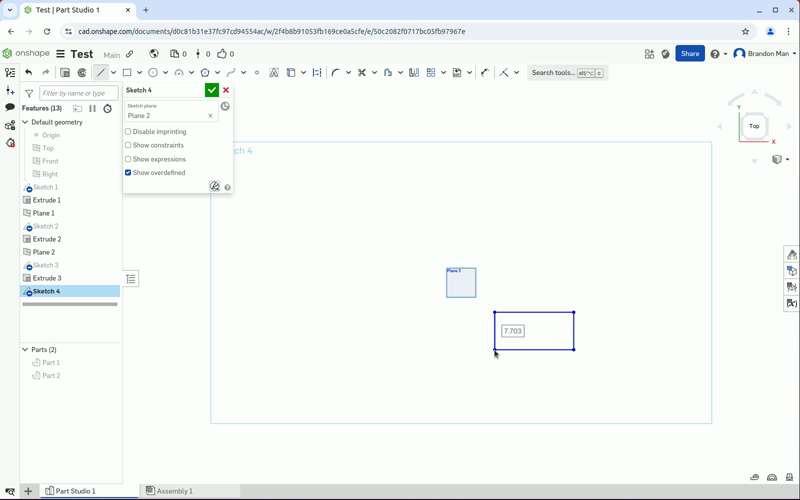
mouse_move(560, 345)
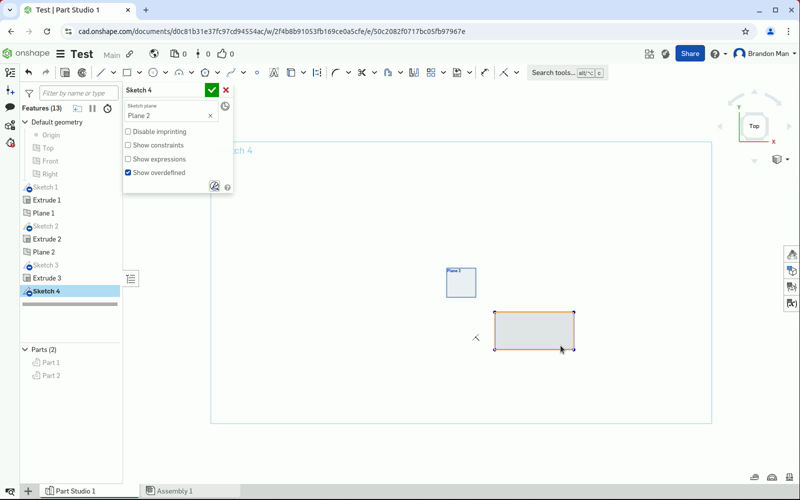
click(560, 345)
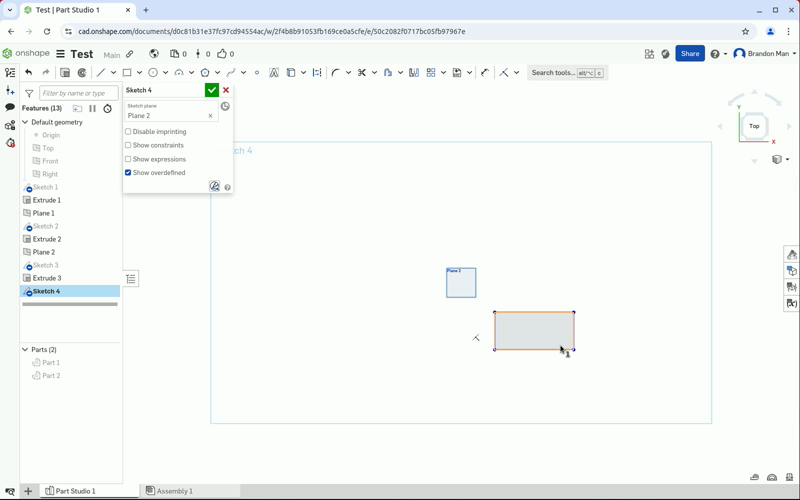
mouse_move(73, 352)
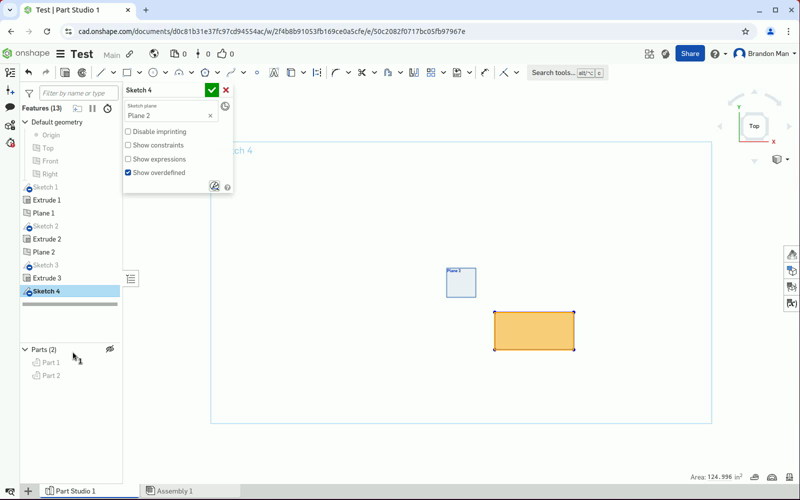
key(shift+y)
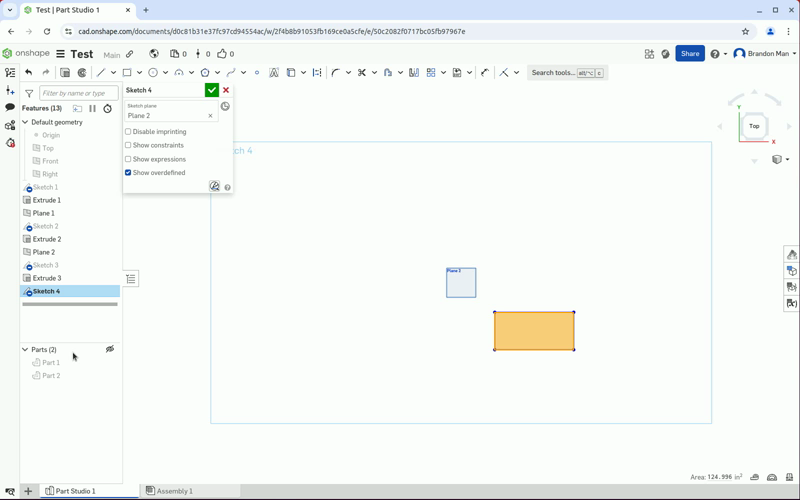
key(shift+e)
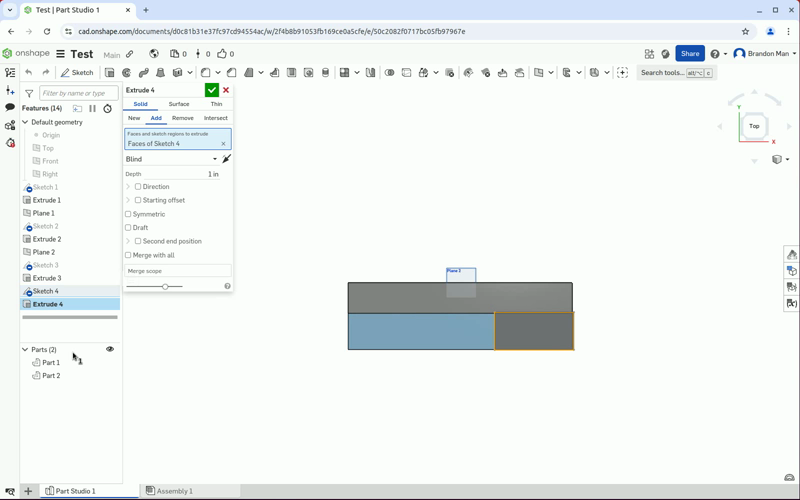
mouse_move(143, 106)
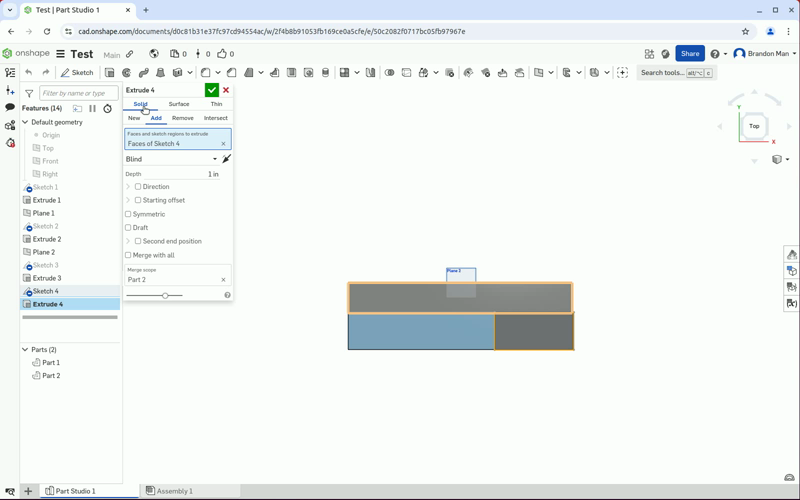
click(143, 106)
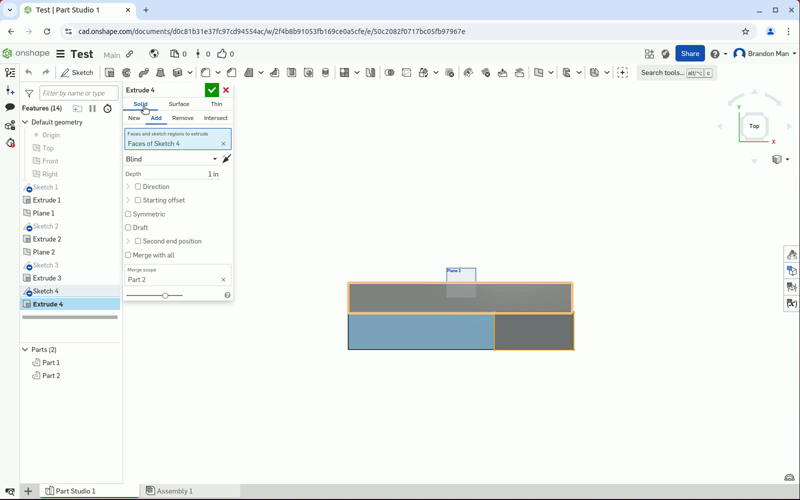
mouse_move(186, 120)
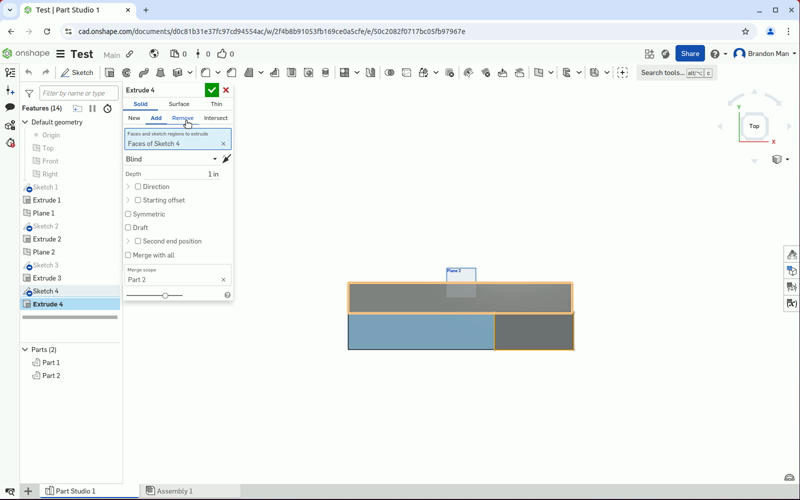
click(186, 120)
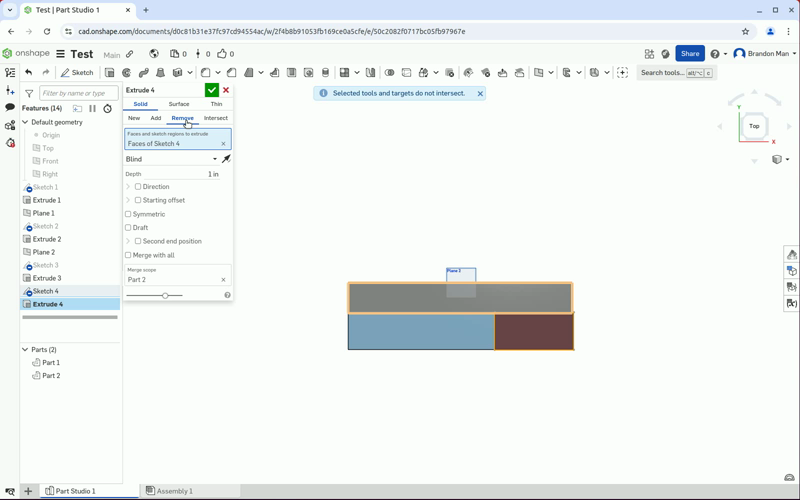
key(tab, 4)
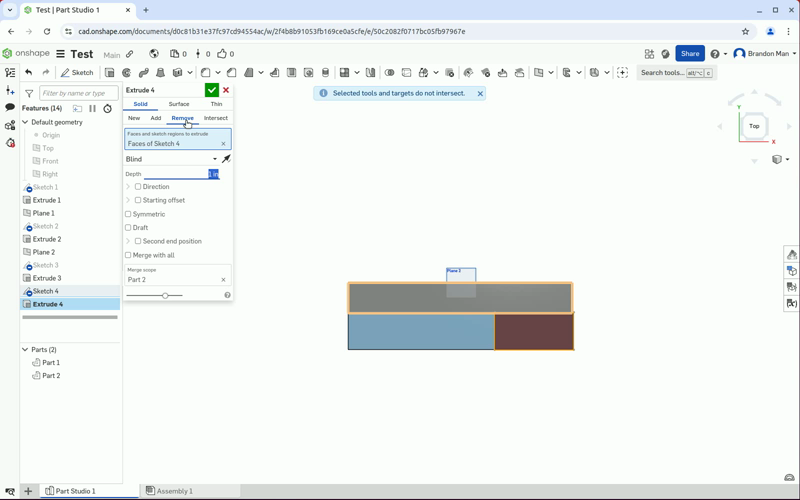
text(7.221)
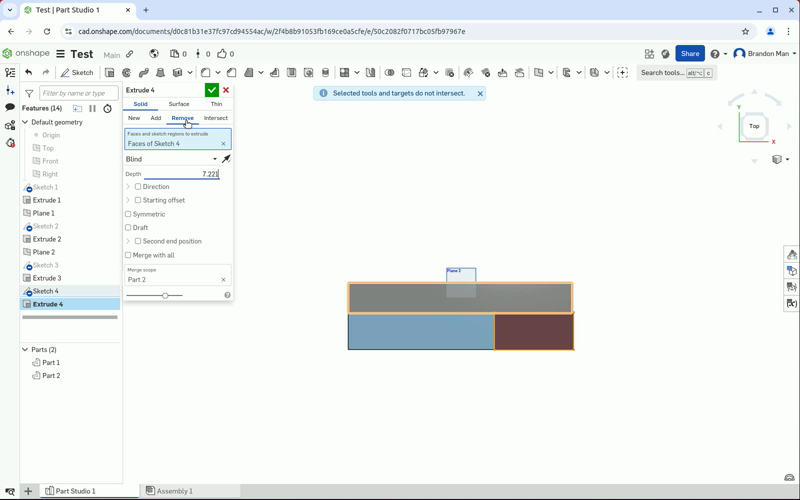
key(tab, 6)
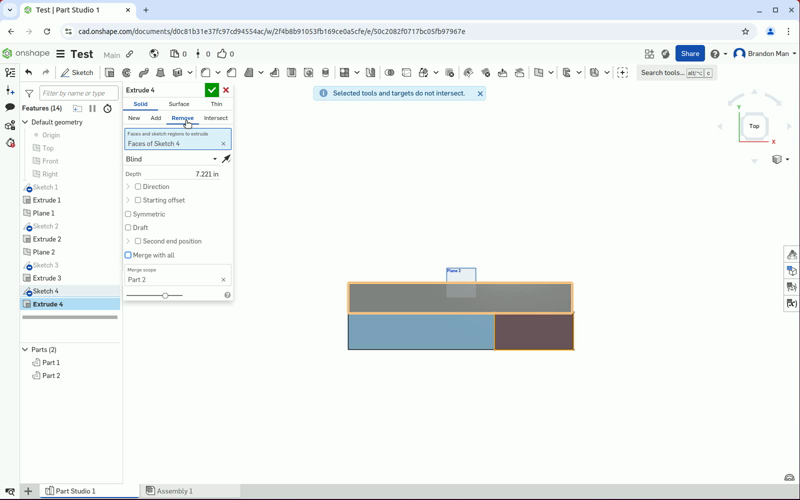
key(space)
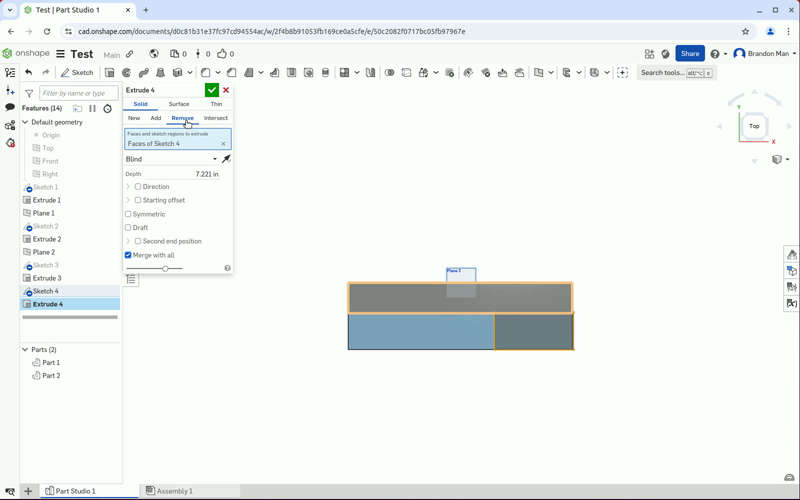
key(enter)
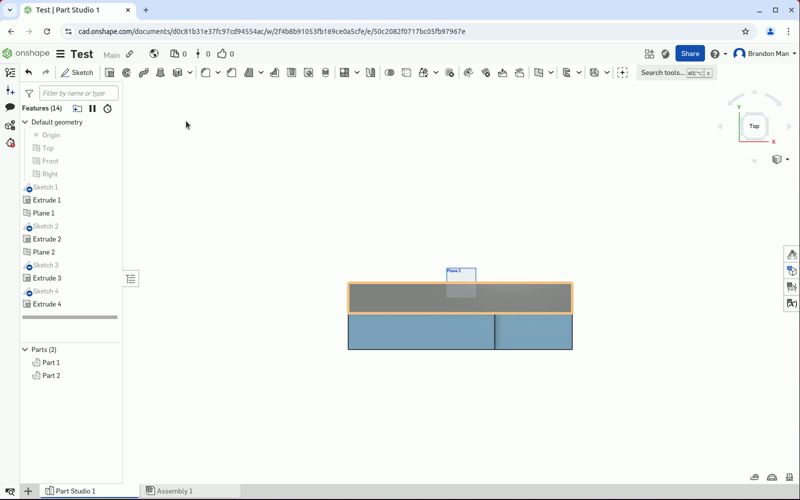
key(shift+h)
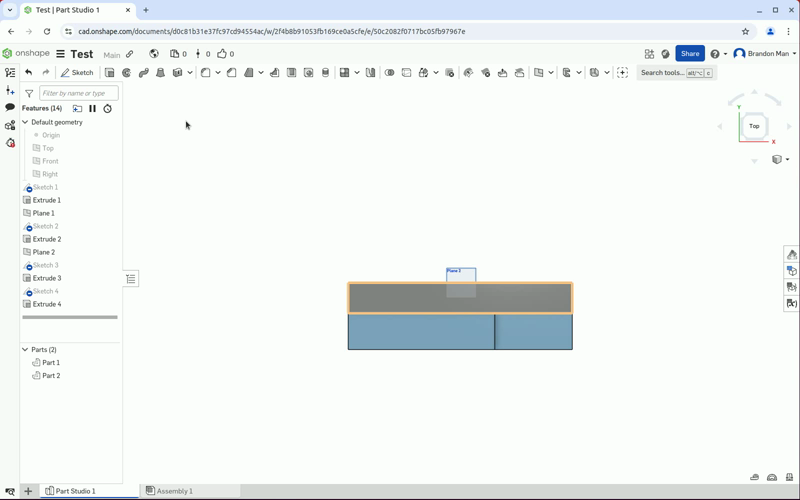
key(shift+h)
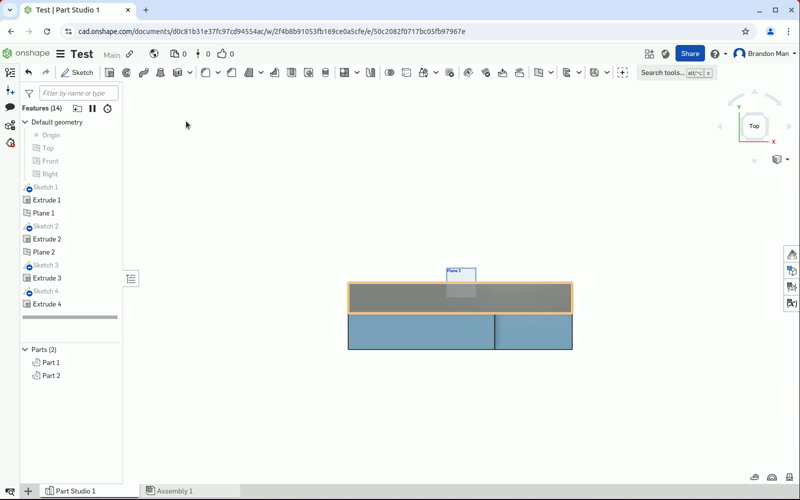
key(shift+7)
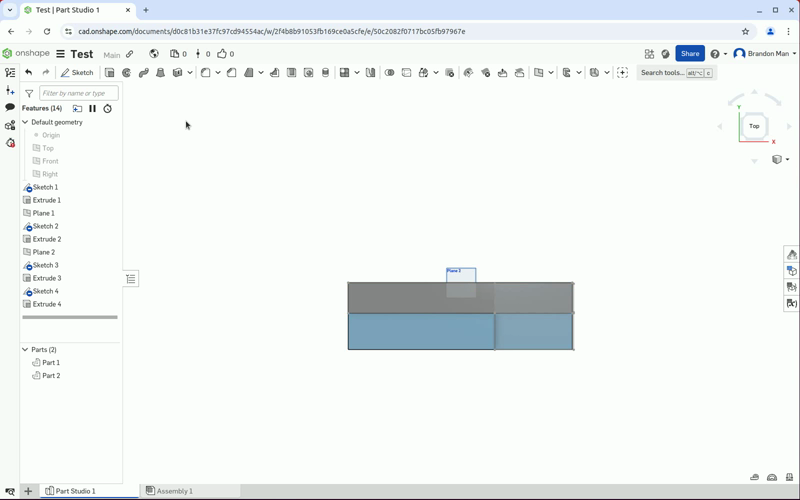
key(up, 3)
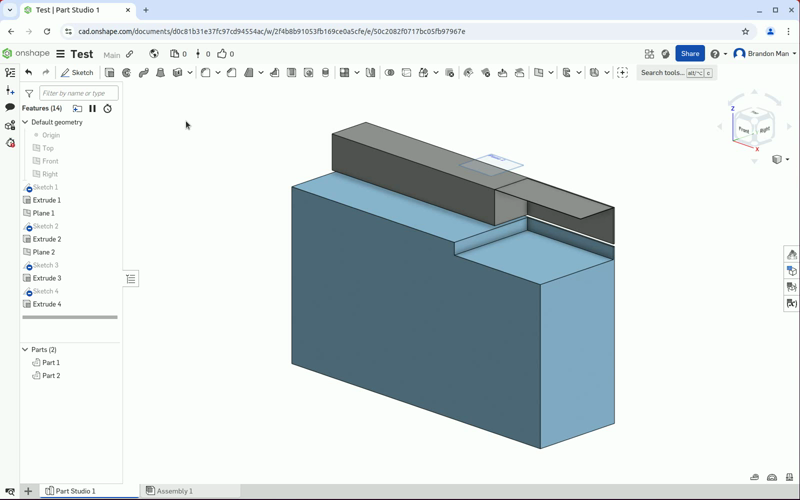
key(left, 3)
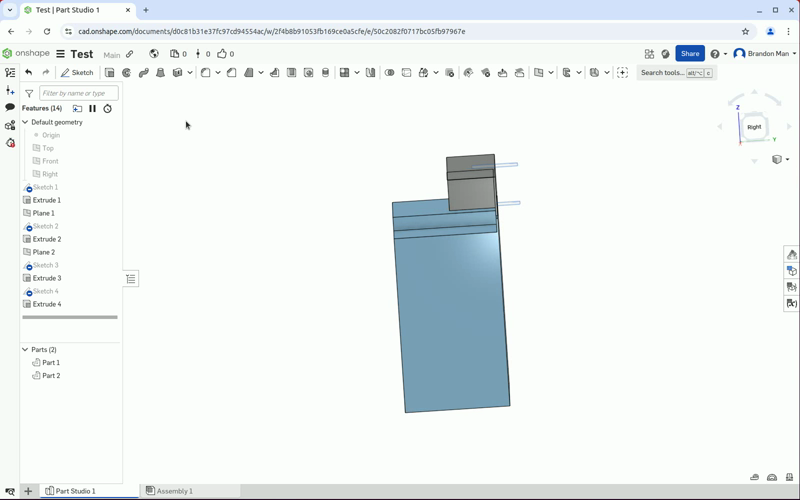
key(right, 3)
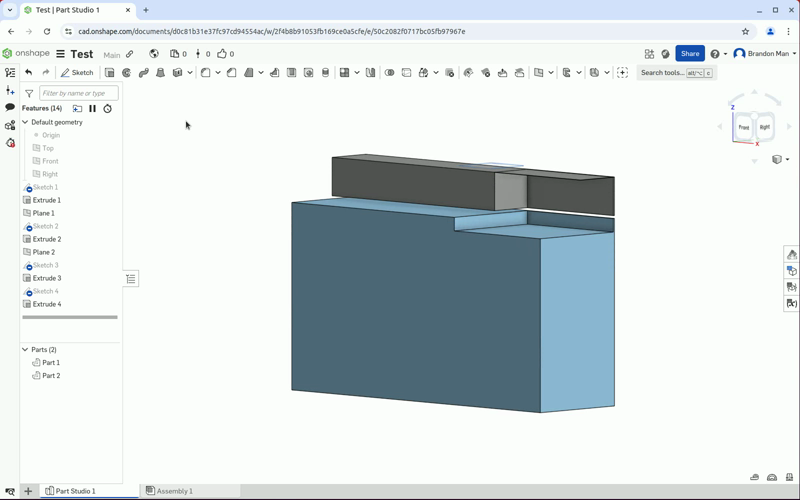
key(down, 3)
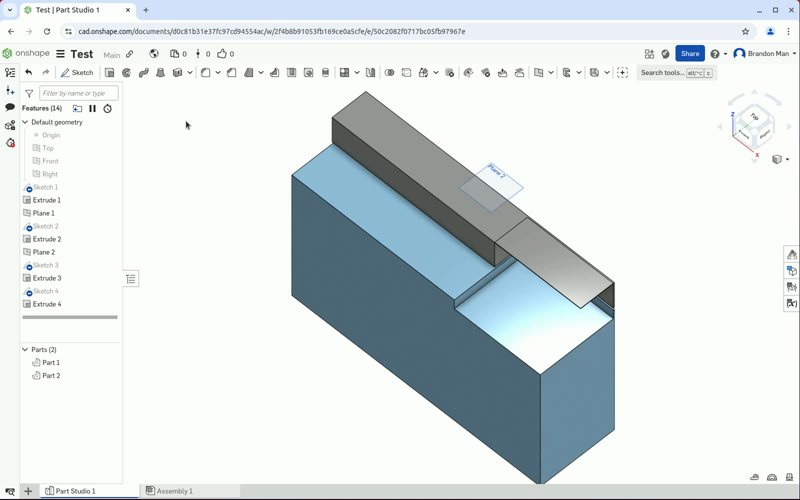
mouse_move(73, 189)
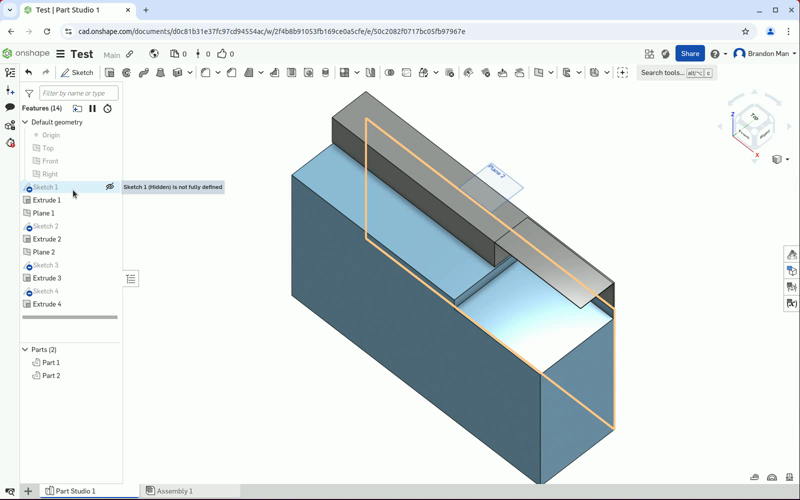
click(73, 189)